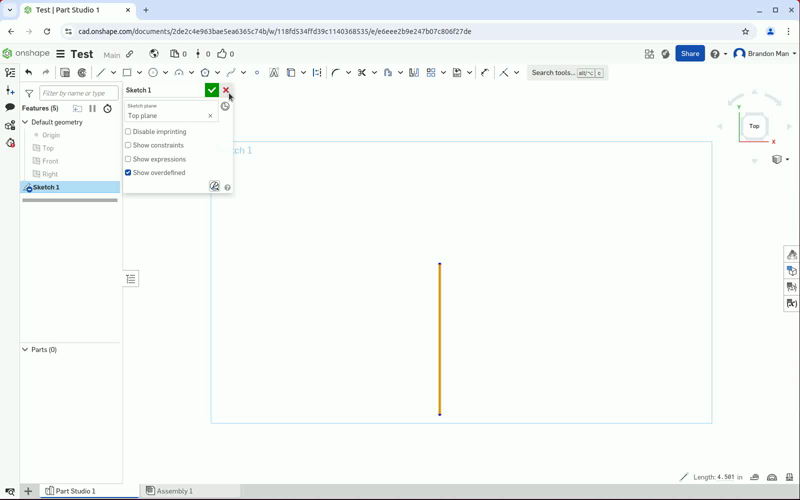
key(shift+h)
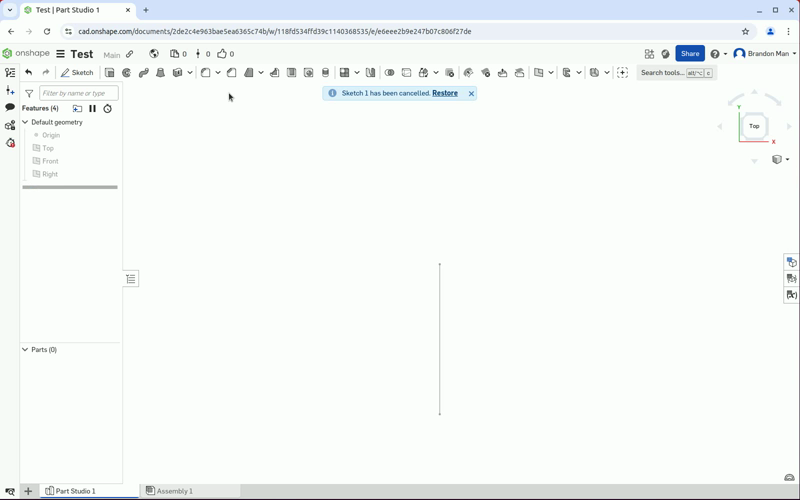
mouse_move(73, 352)
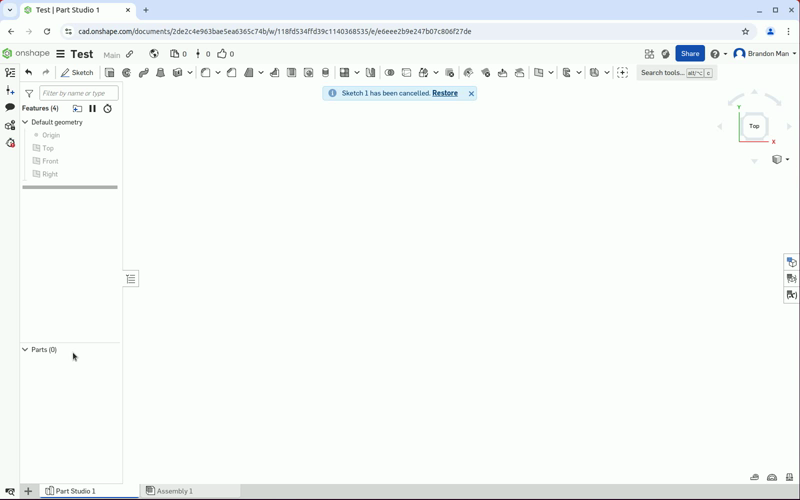
key(y)
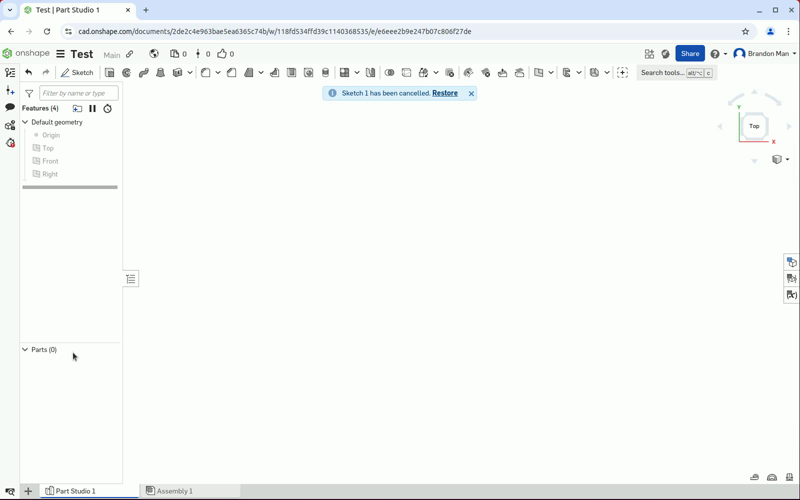
key(shift+p)
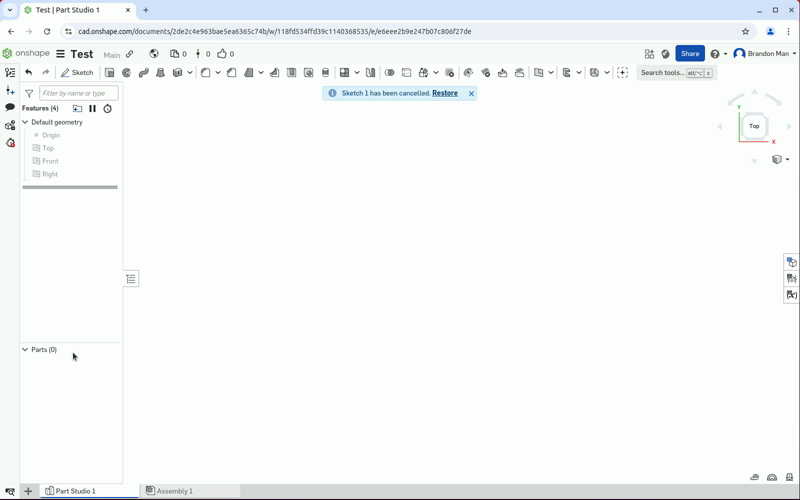
key(space)
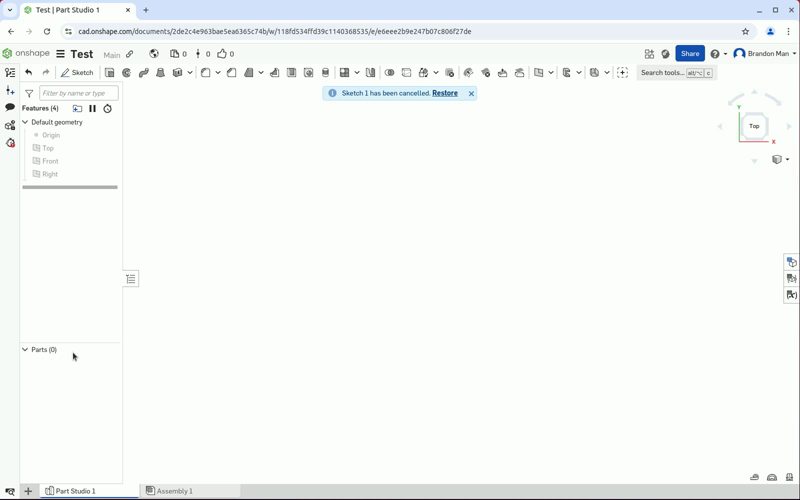
key_down(shift)
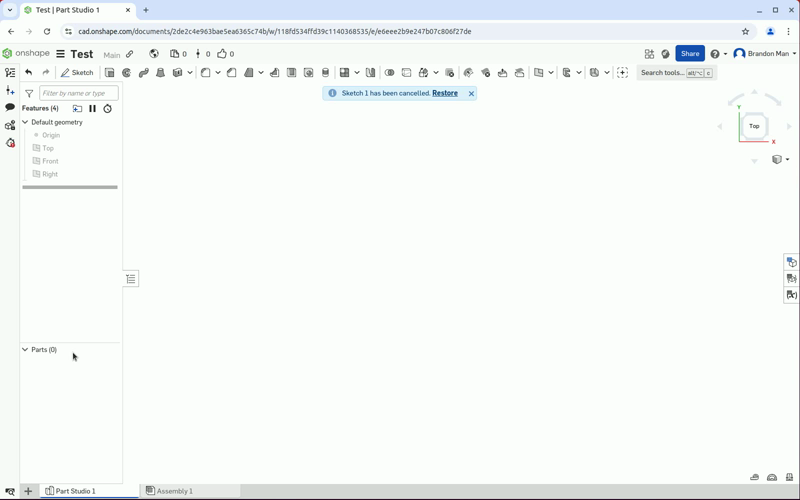
key(up)
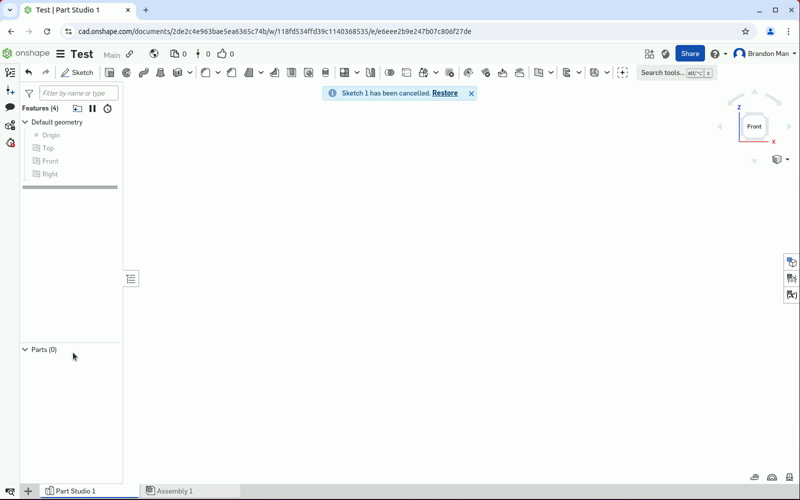
key_up(shift)
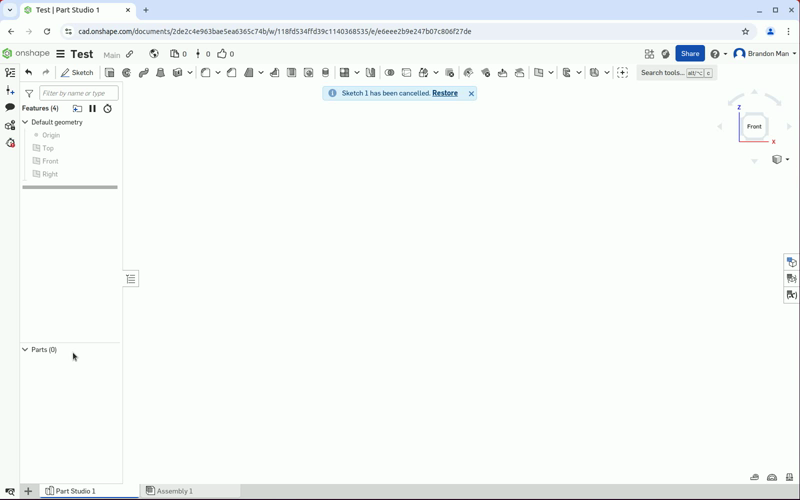
mouse_move(73, 352)
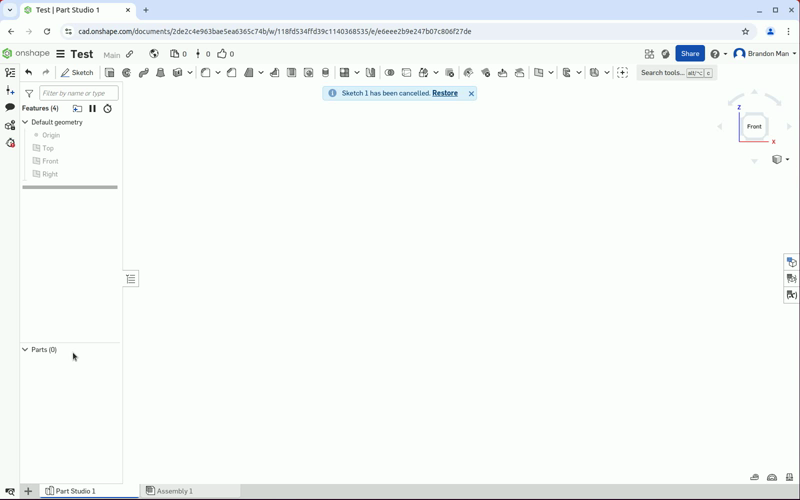
key(shift+y)
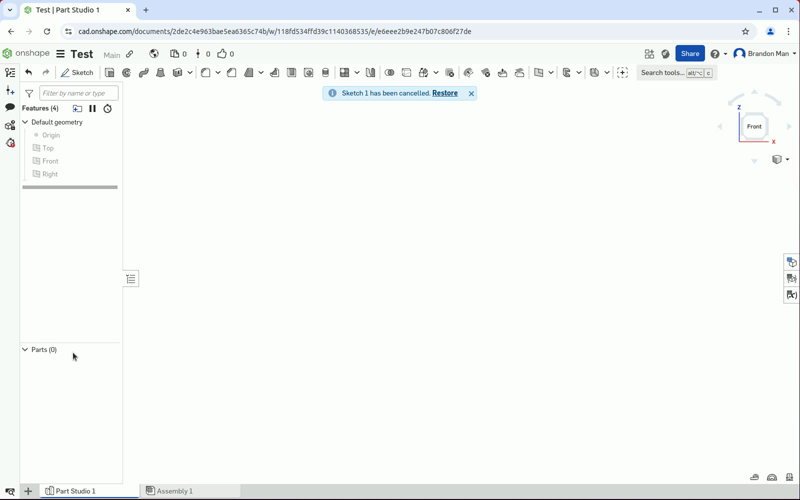
key(shift+s)
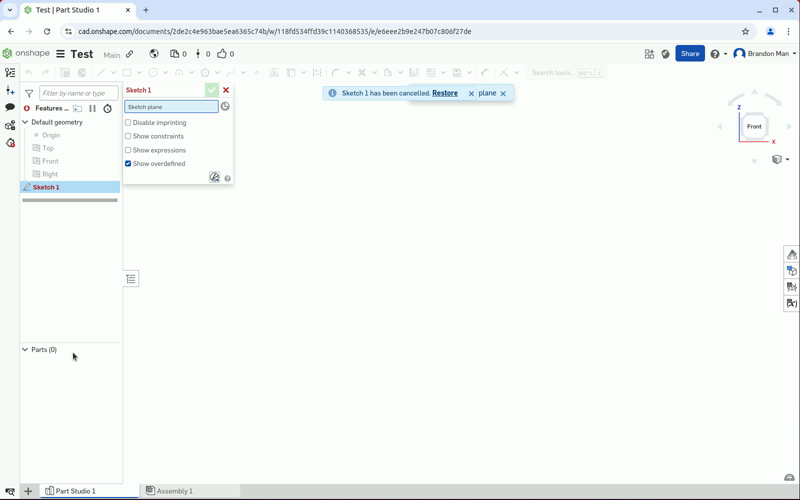
mouse_move(73, 163)
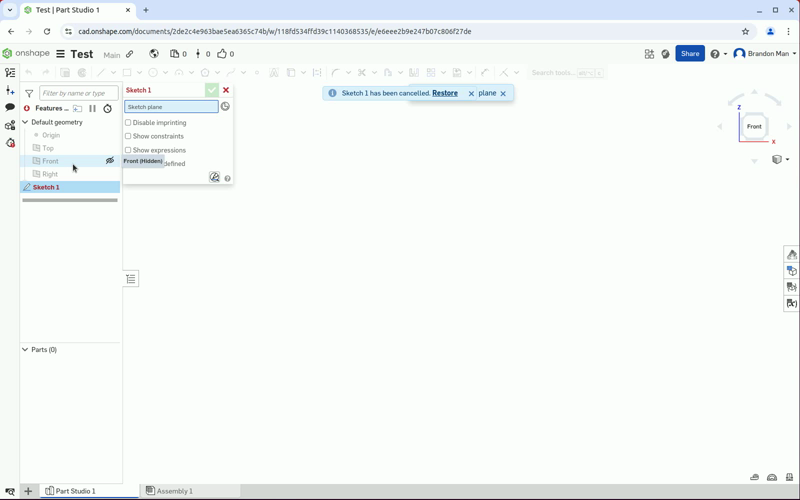
click(73, 163)
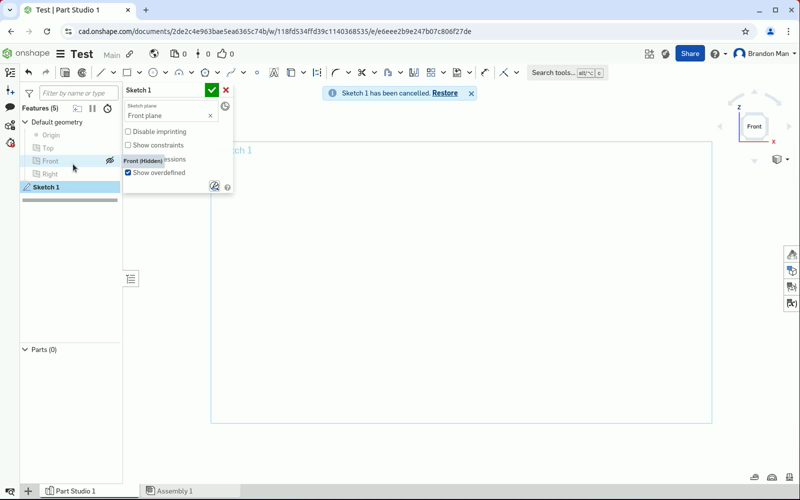
mouse_move(73, 352)
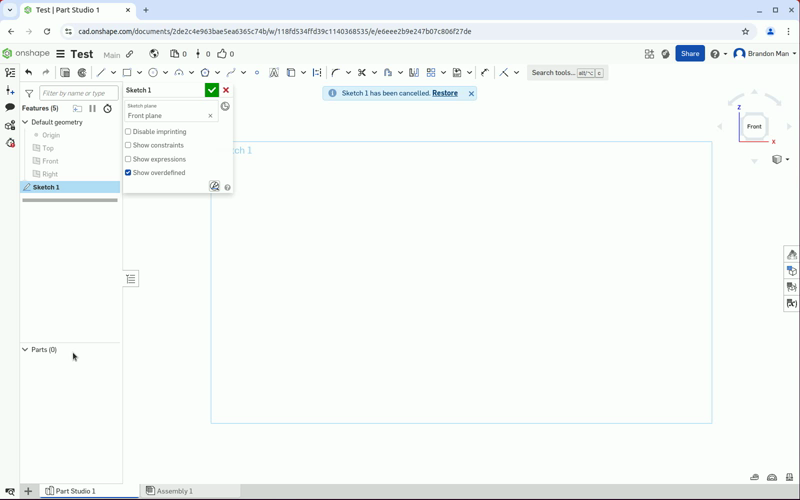
key(y)
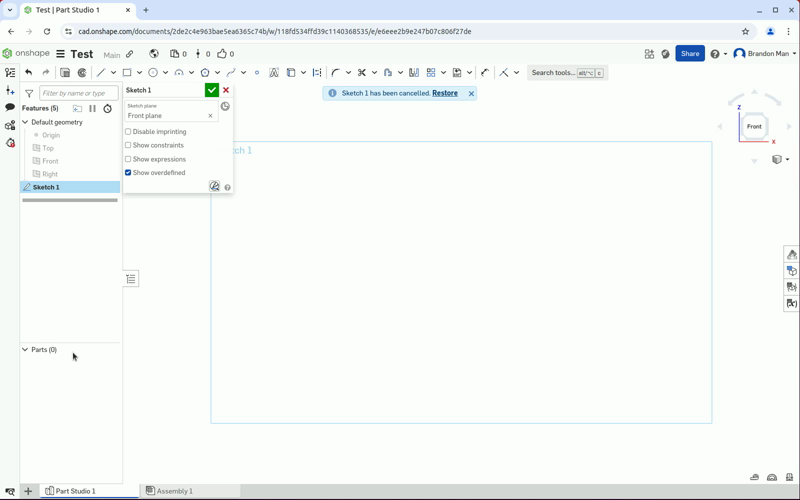
key(l)
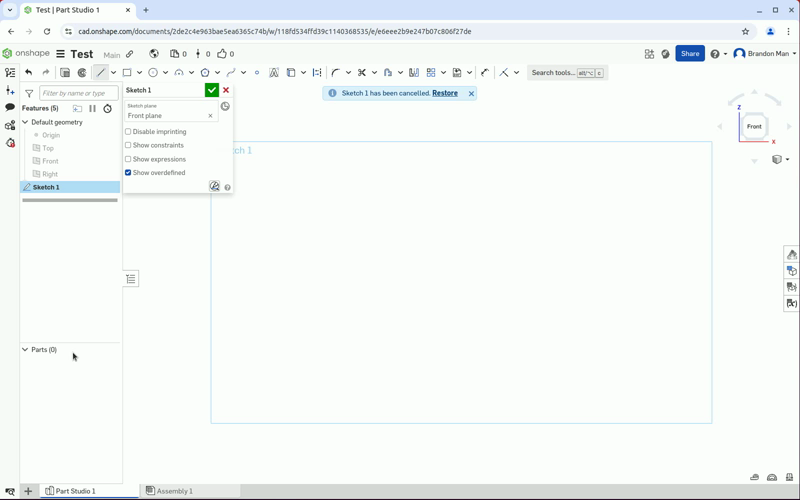
key_down(shift)
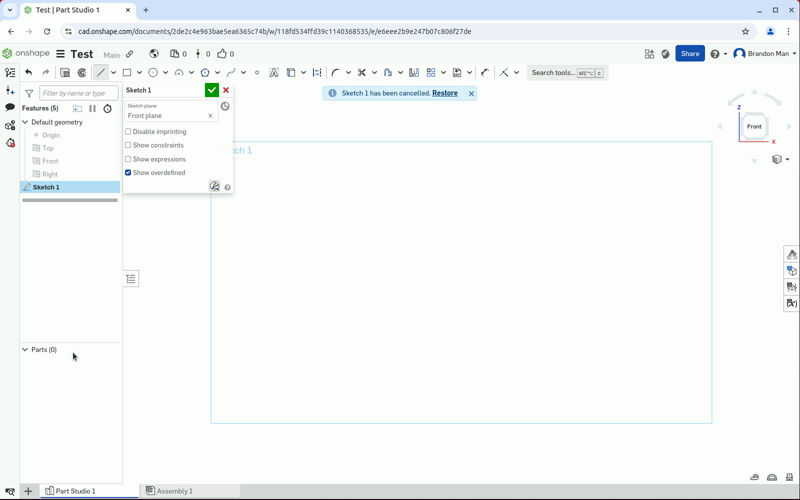
mouse_move(460, 282)
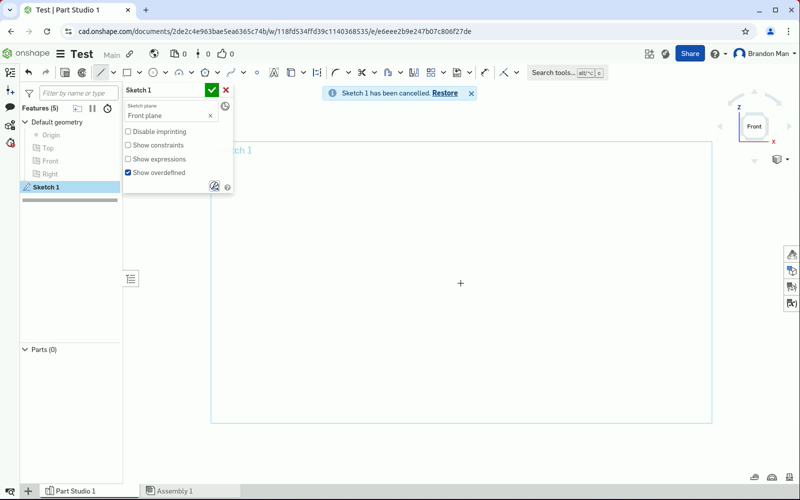
click(460, 282)
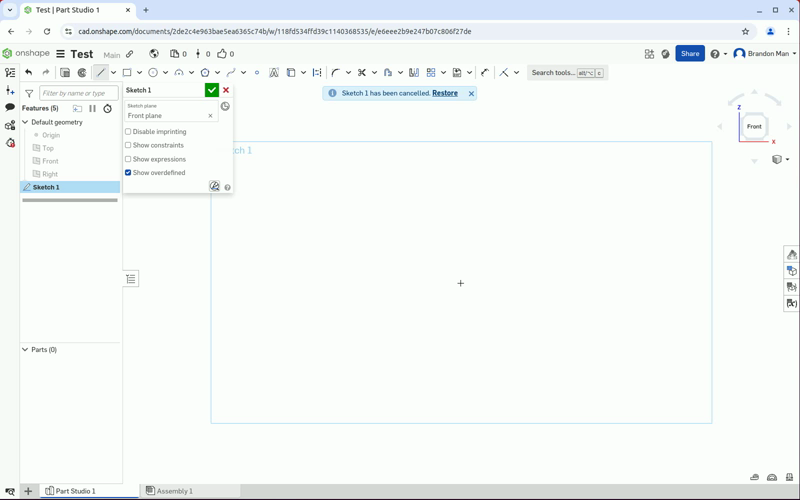
key_up(shift)
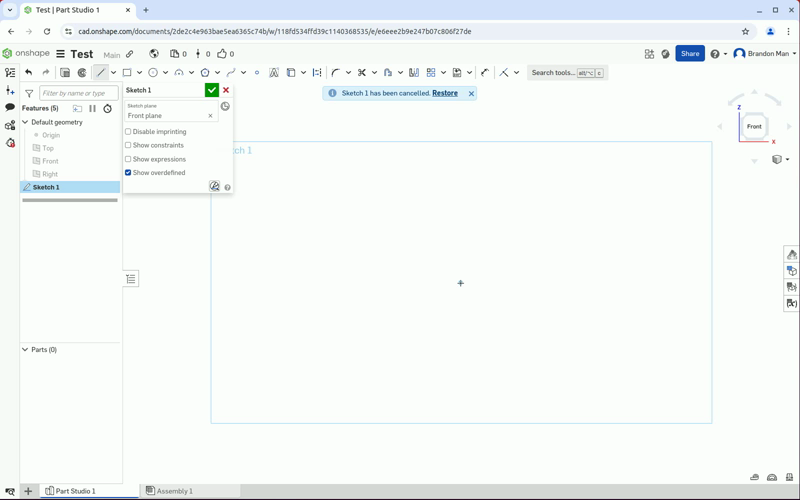
key_down(shift)
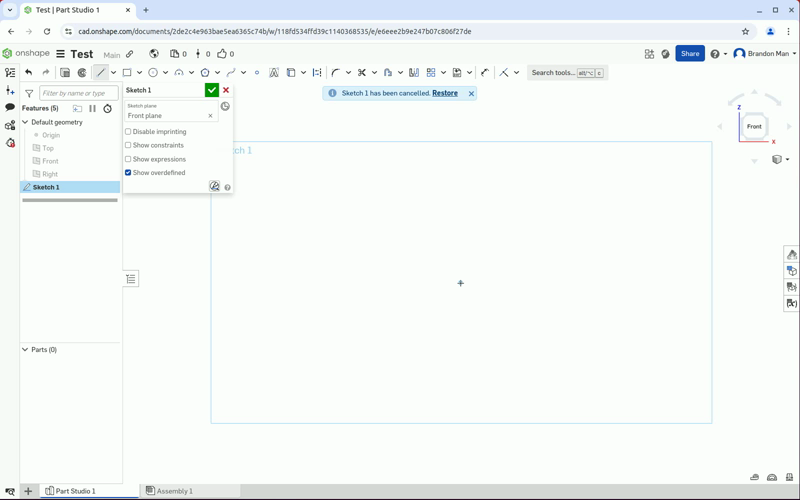
mouse_move(553, 282)
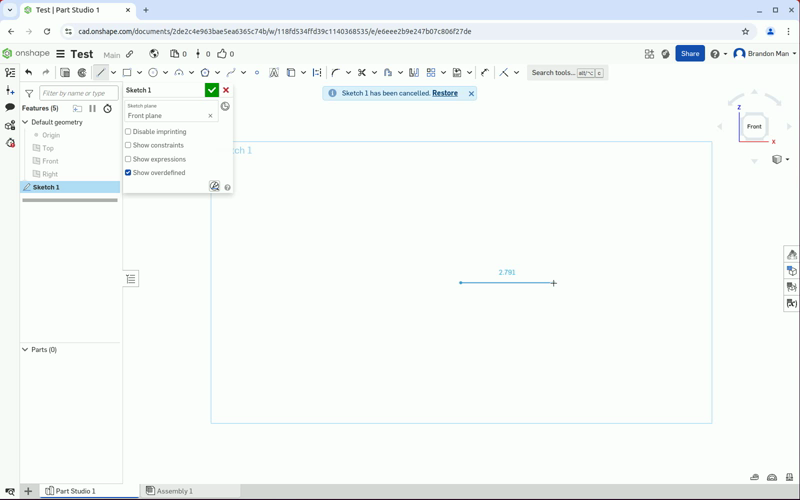
click(553, 282)
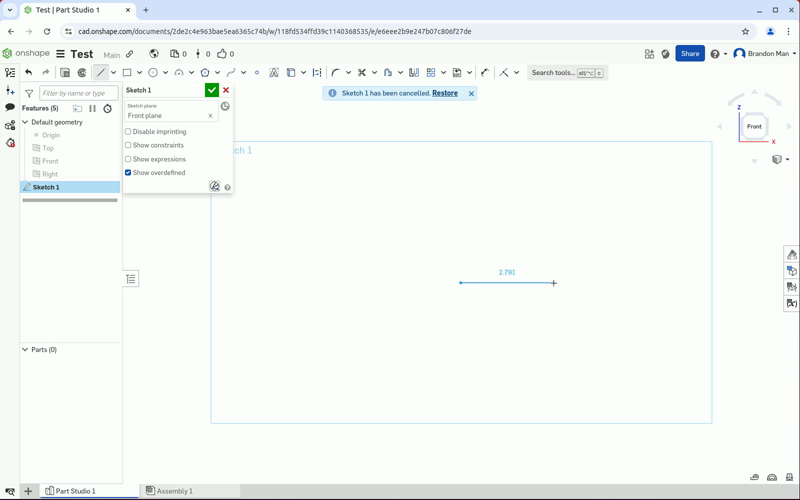
key_up(shift)
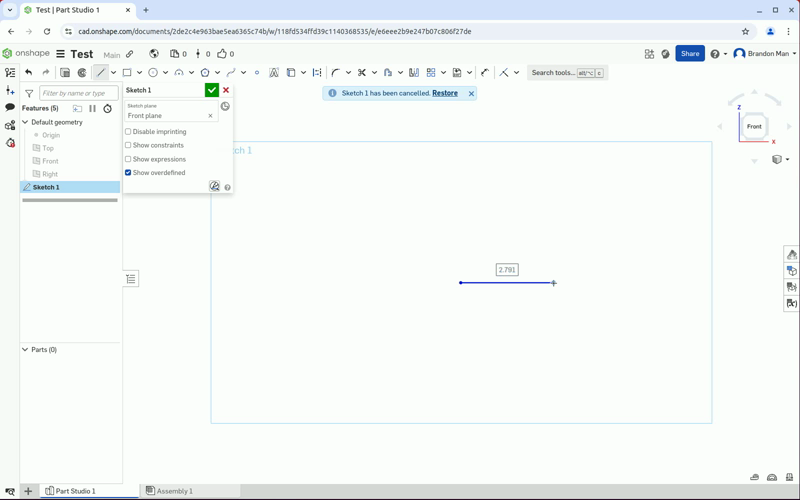
key_down(shift)
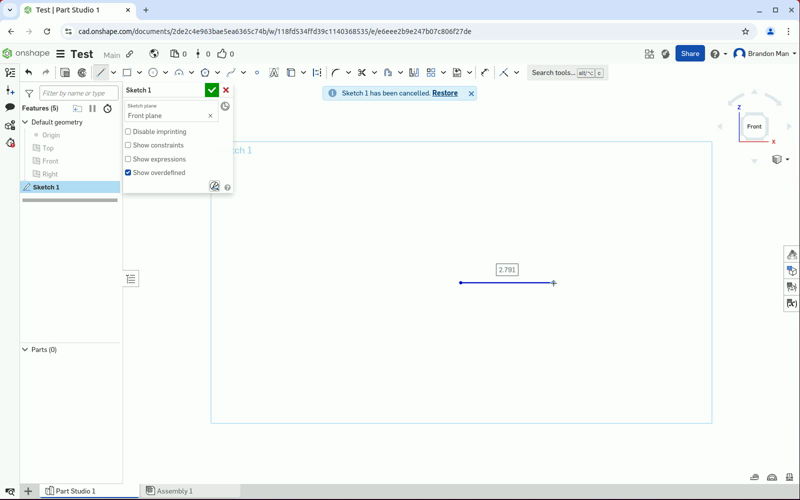
mouse_move(583, 282)
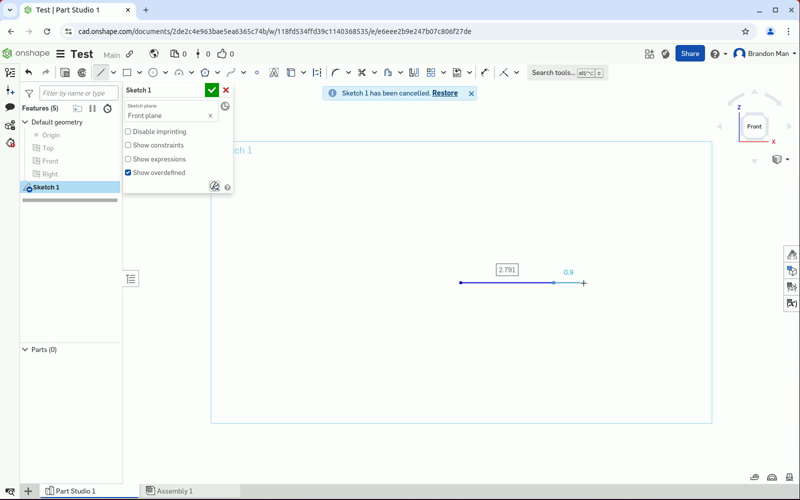
mouse_move(553, 276)
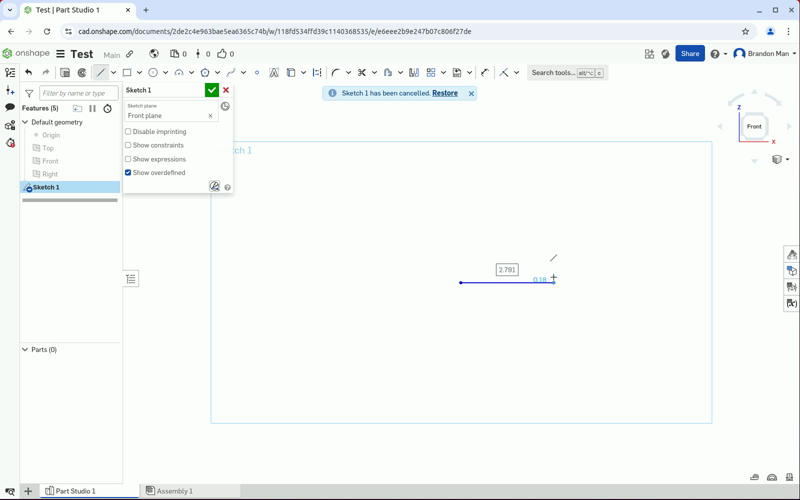
scroll(6)
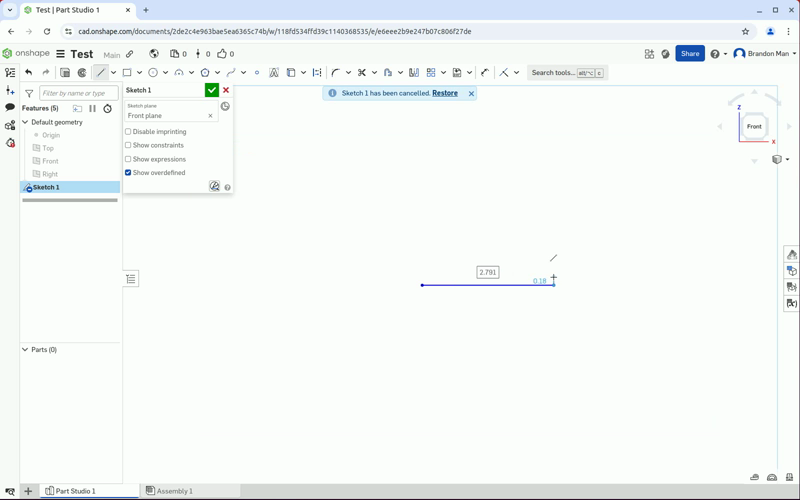
scroll(6)
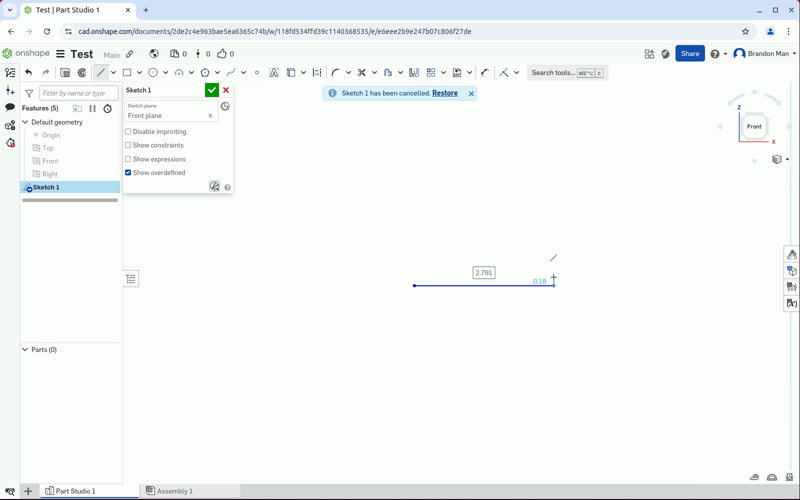
scroll(6)
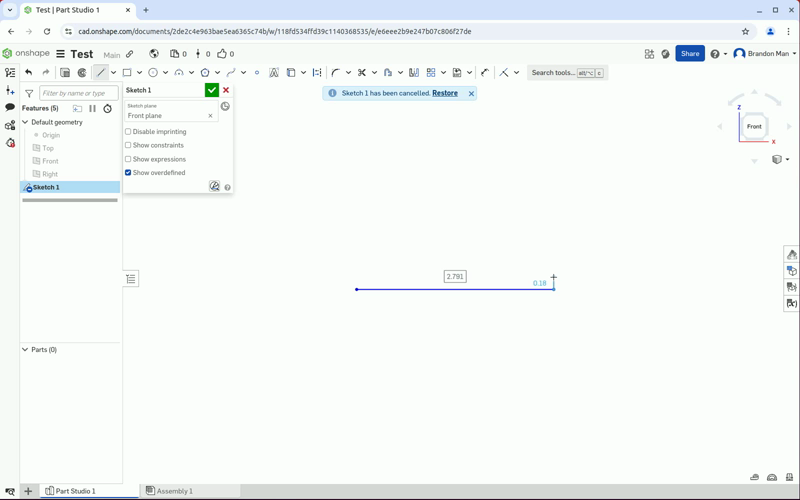
scroll(6)
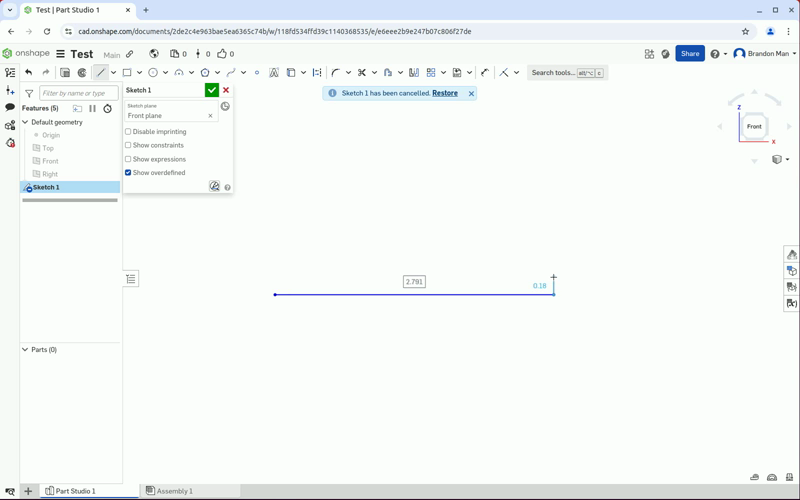
scroll(6)
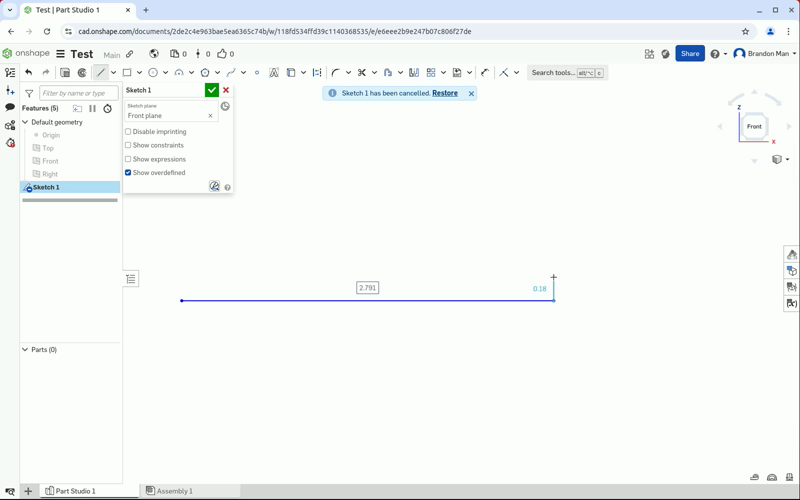
scroll(6)
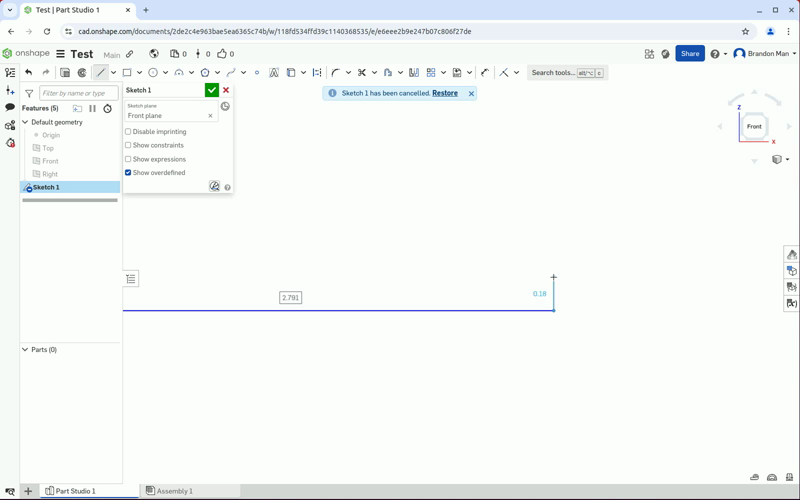
scroll(6)
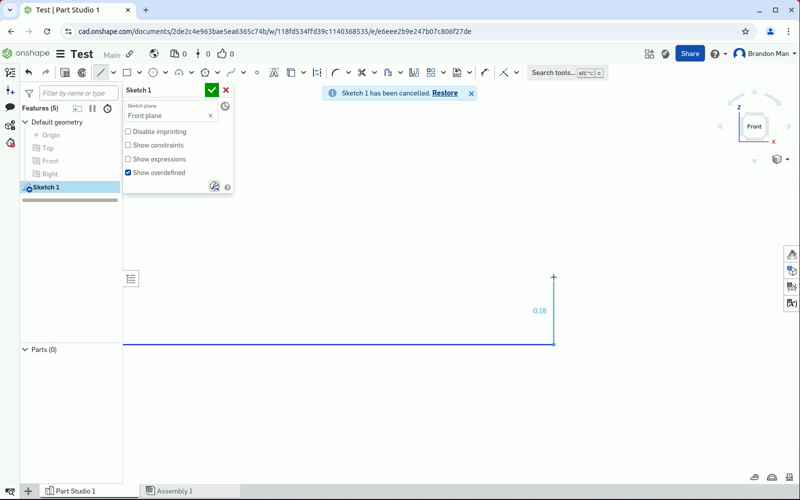
click(553, 276)
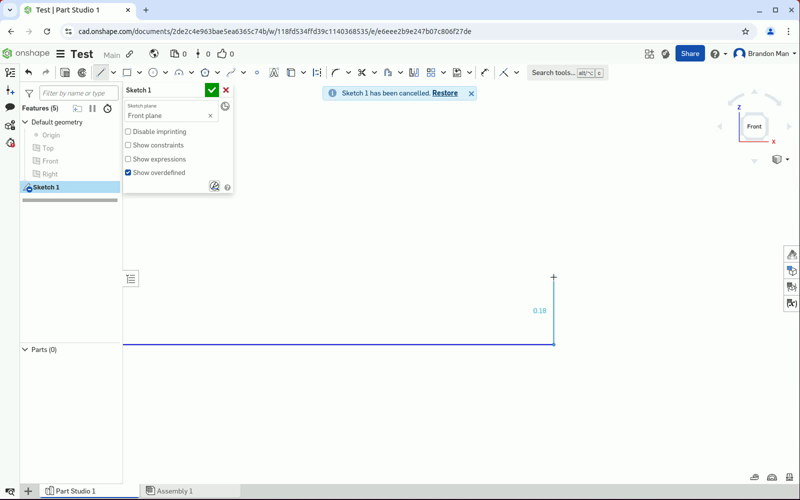
scroll(-6)
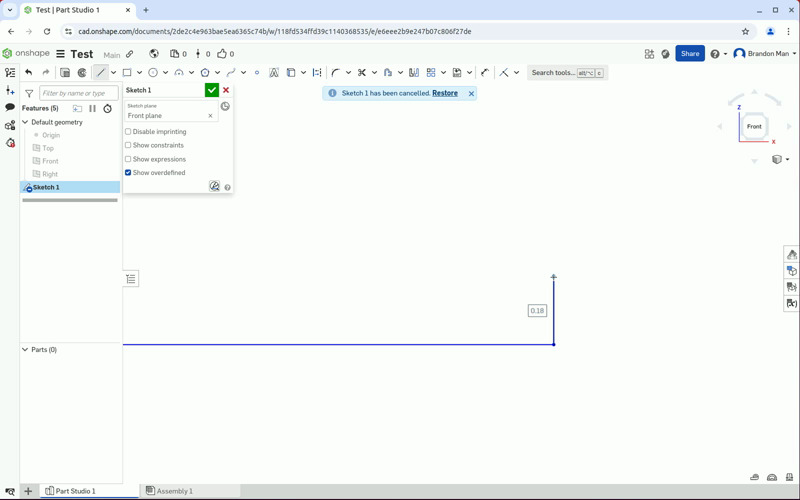
scroll(-6)
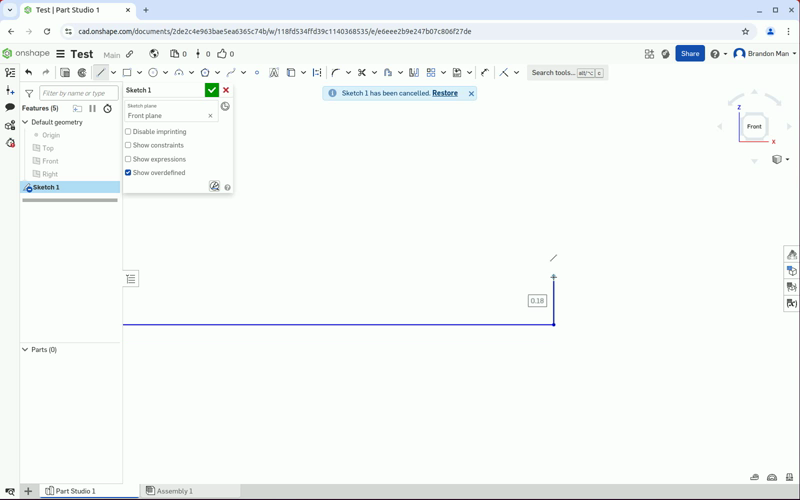
scroll(-6)
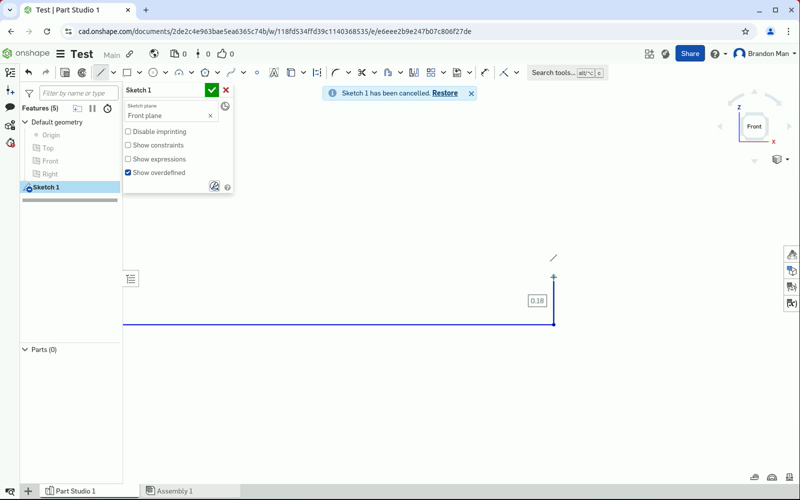
scroll(-6)
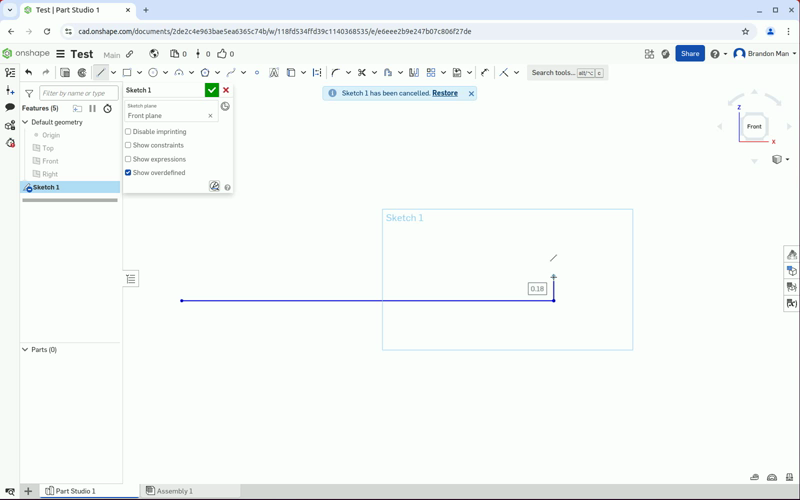
scroll(-6)
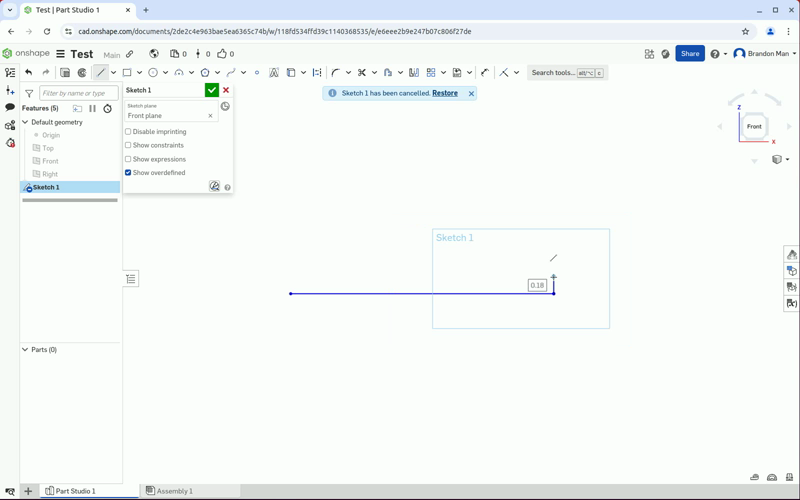
scroll(-6)
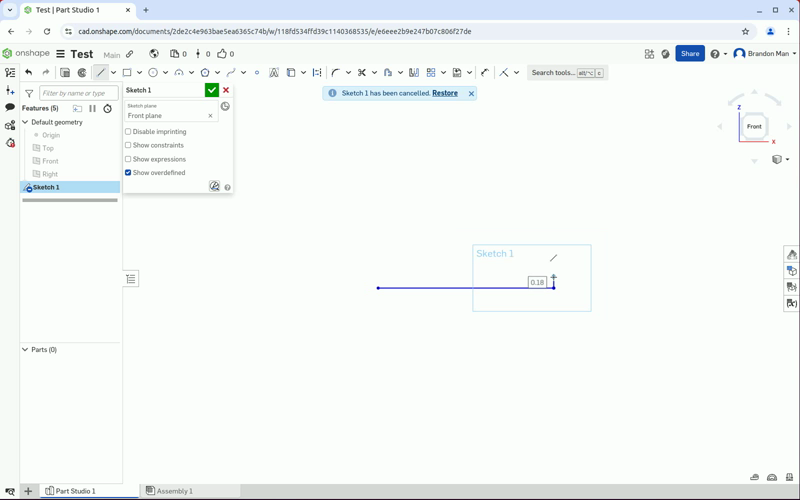
scroll(-6)
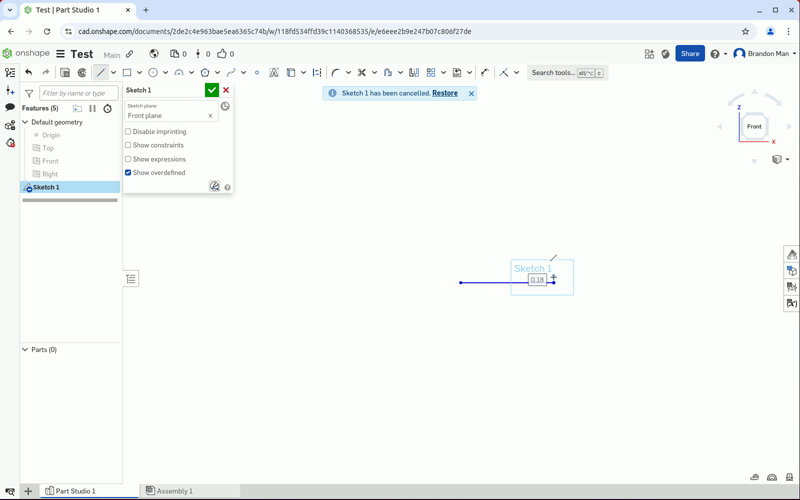
key_up(shift)
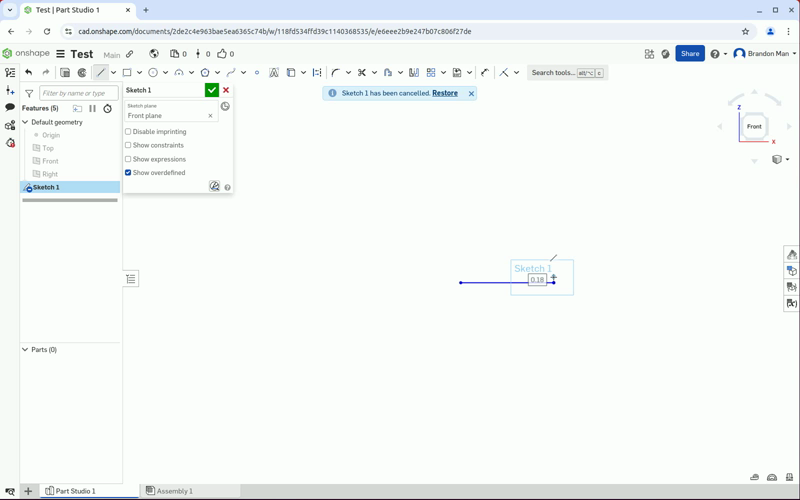
key(esc)
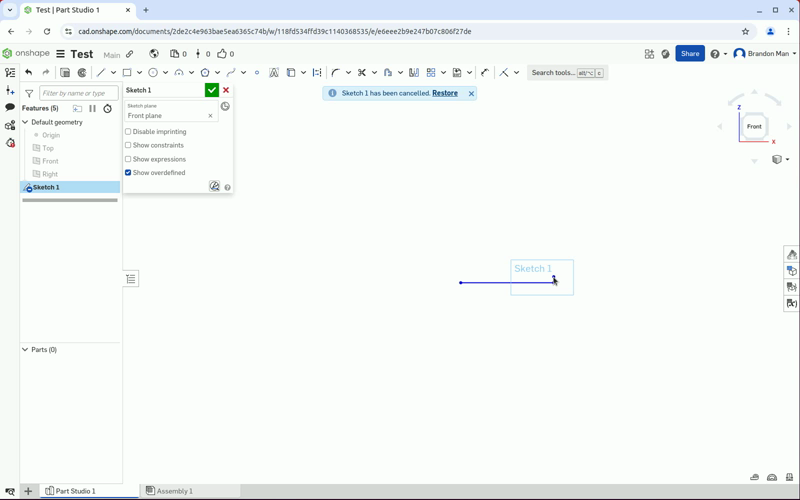
key(a)
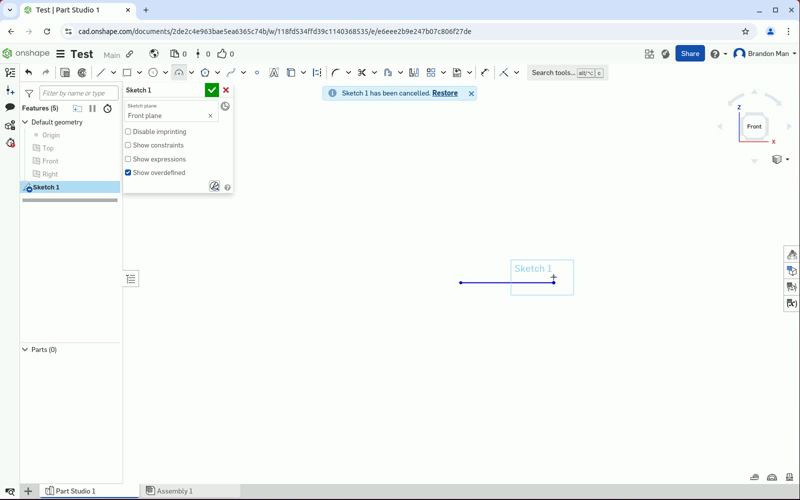
mouse_move(553, 276)
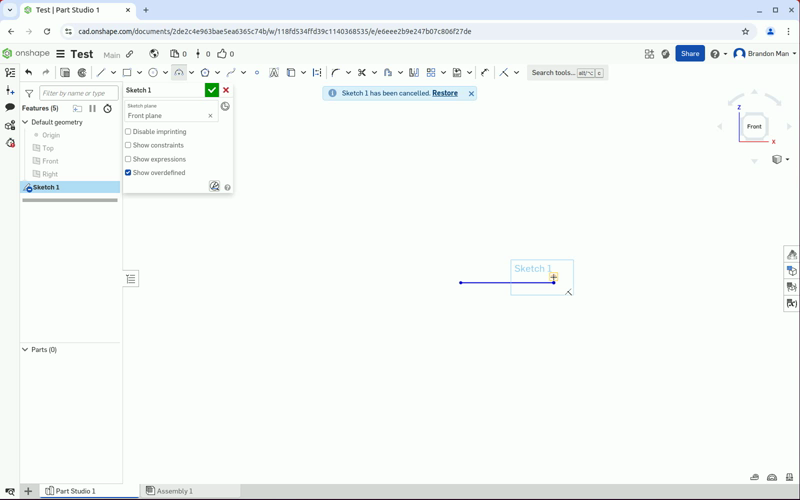
click(553, 276)
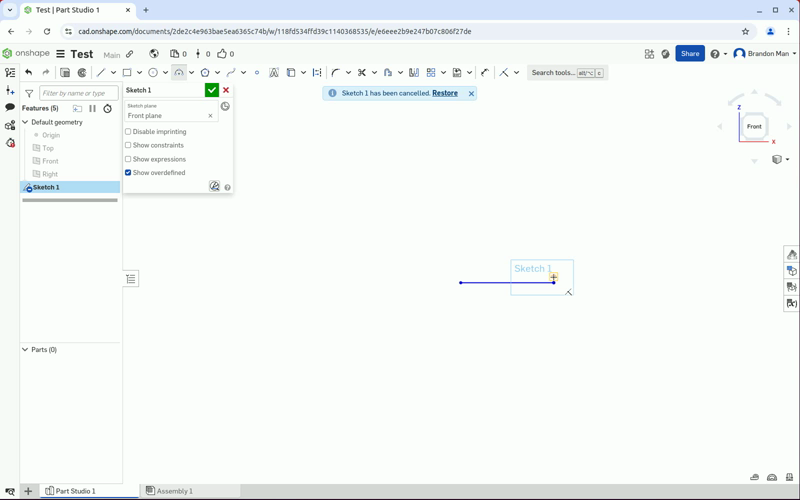
key_down(shift)
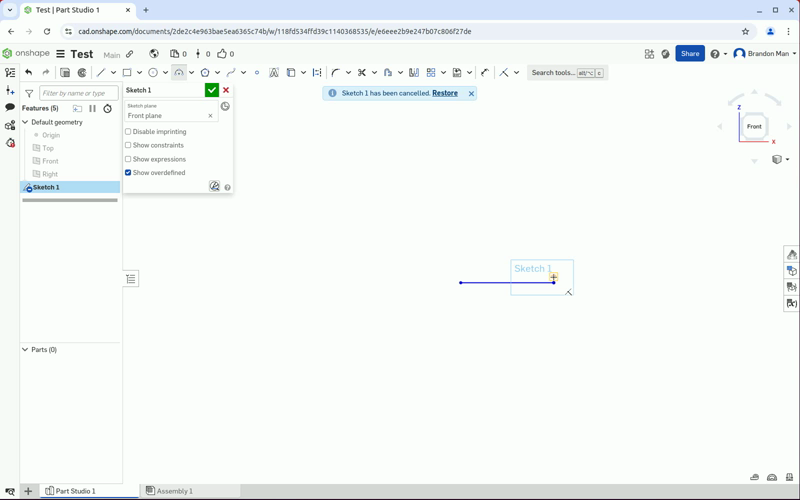
mouse_move(547, 270)
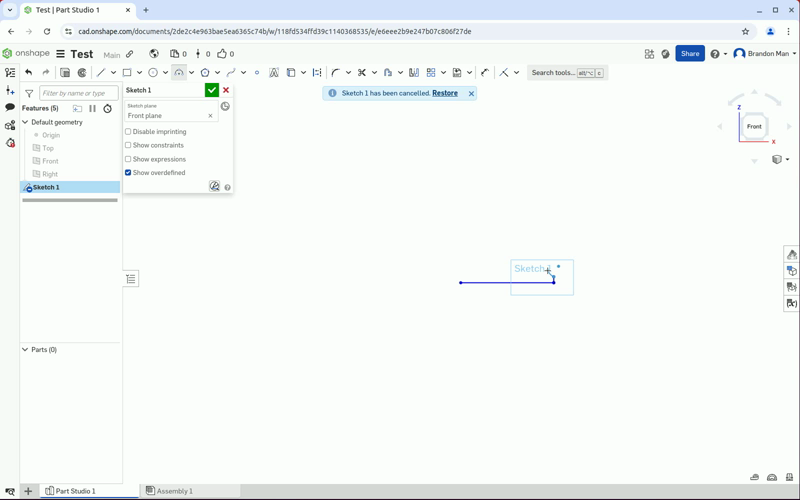
click(547, 270)
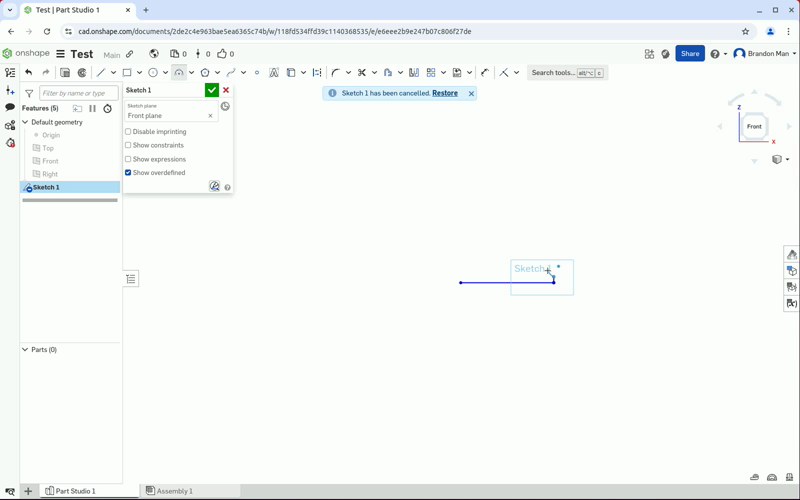
mouse_move(552, 272)
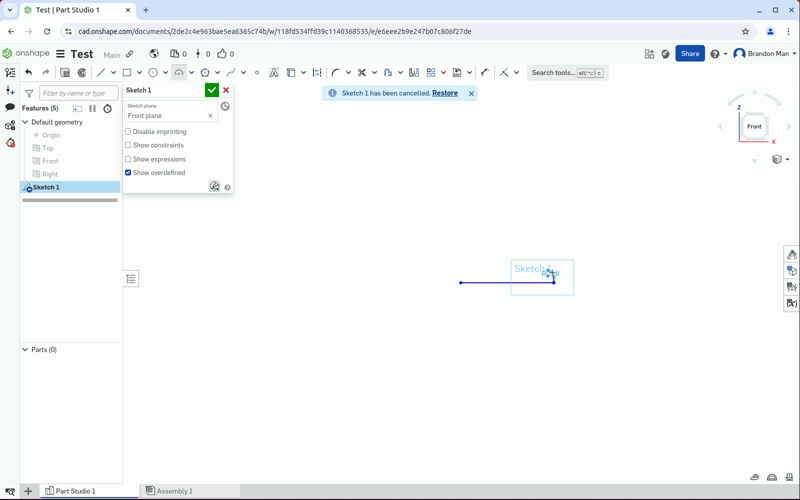
click(552, 272)
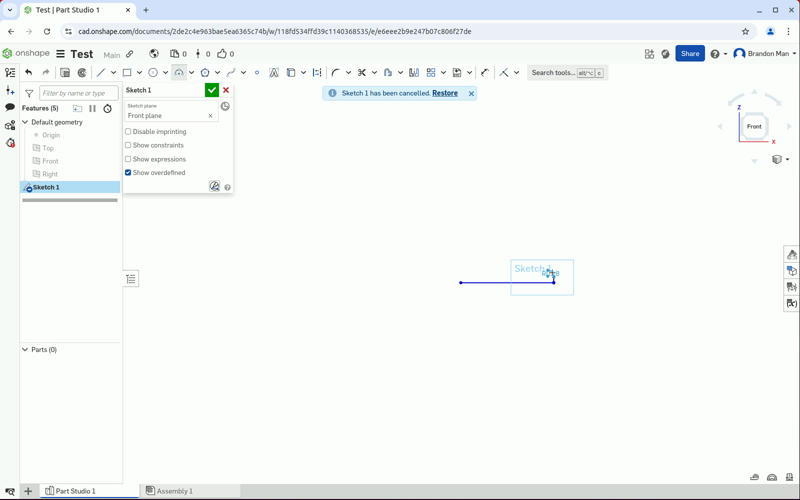
key_up(shift)
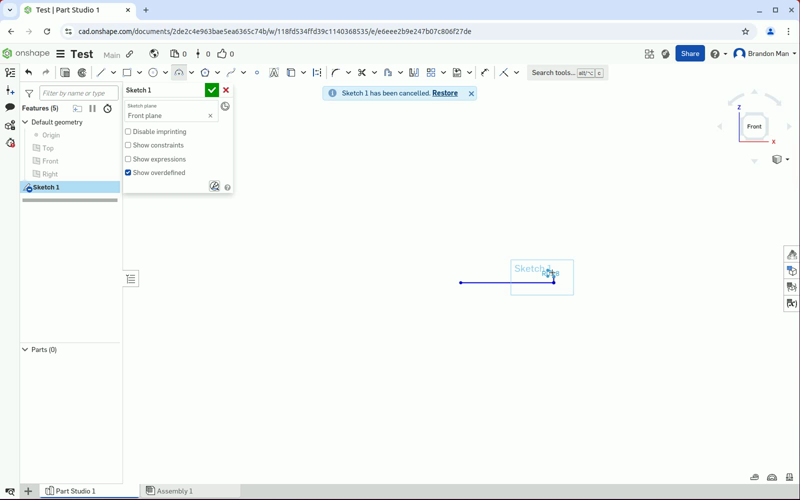
key(esc)
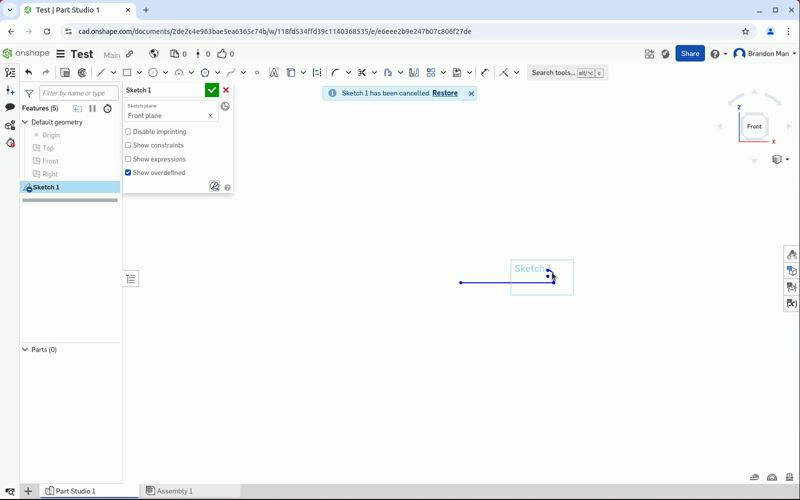
key(l)
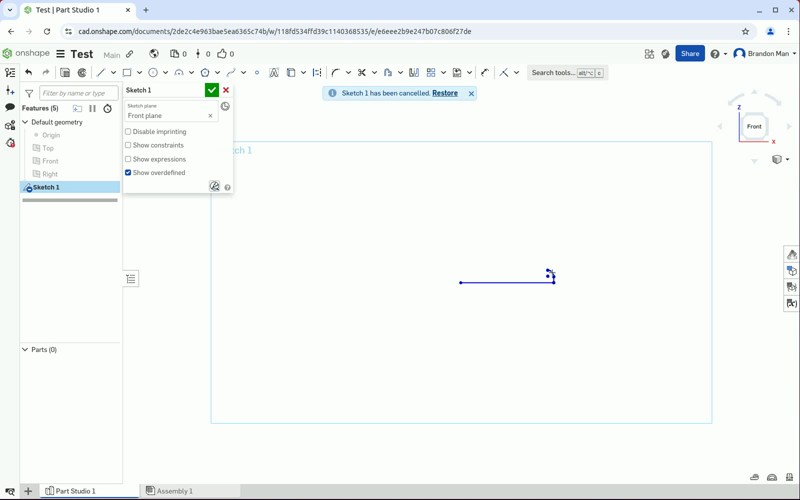
mouse_move(547, 270)
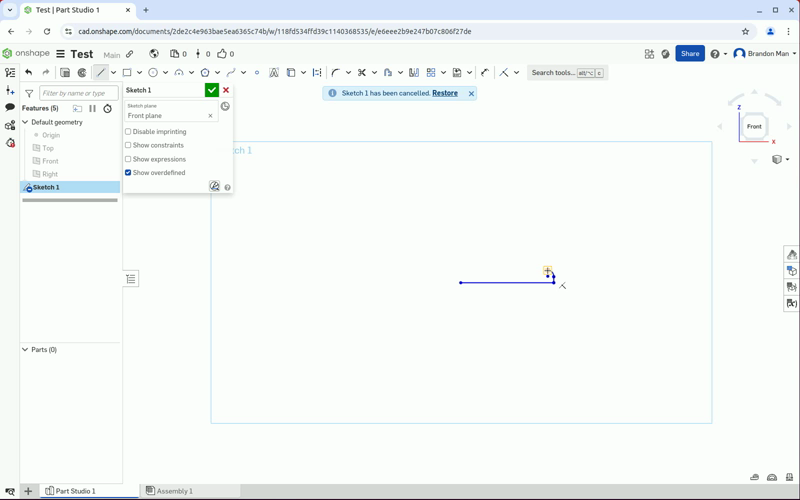
click(547, 270)
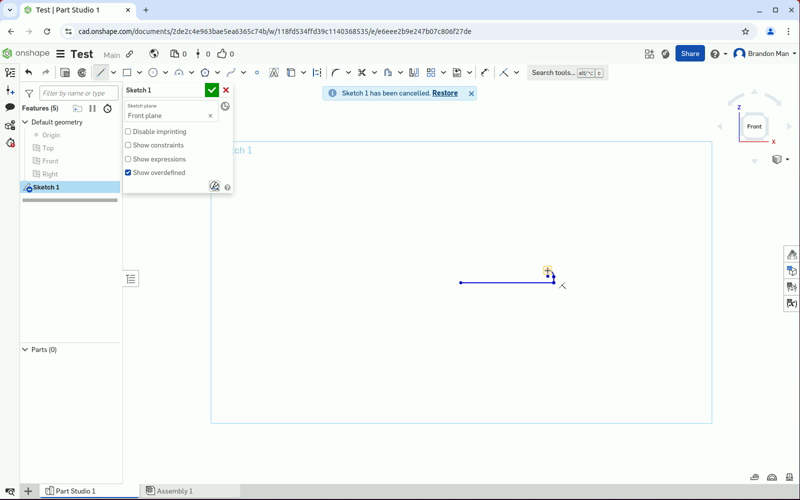
key_down(shift)
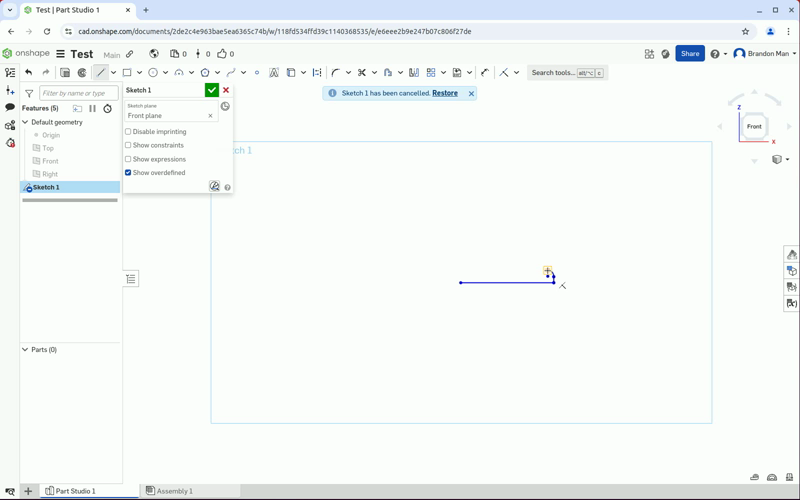
mouse_move(485, 270)
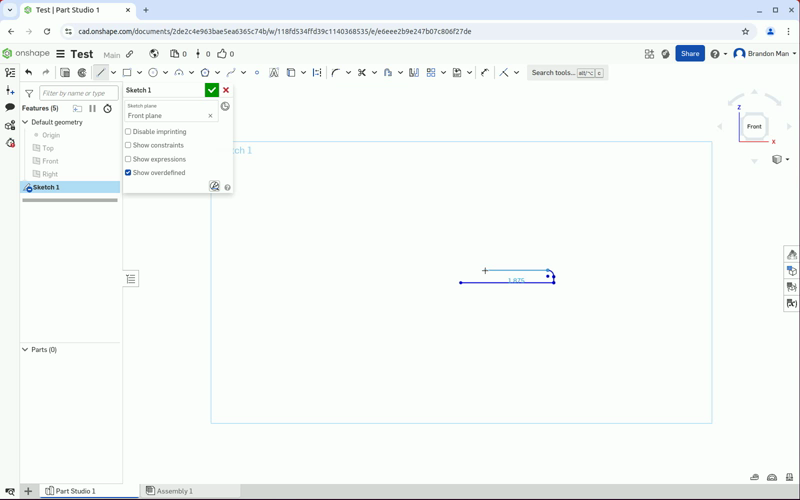
click(485, 270)
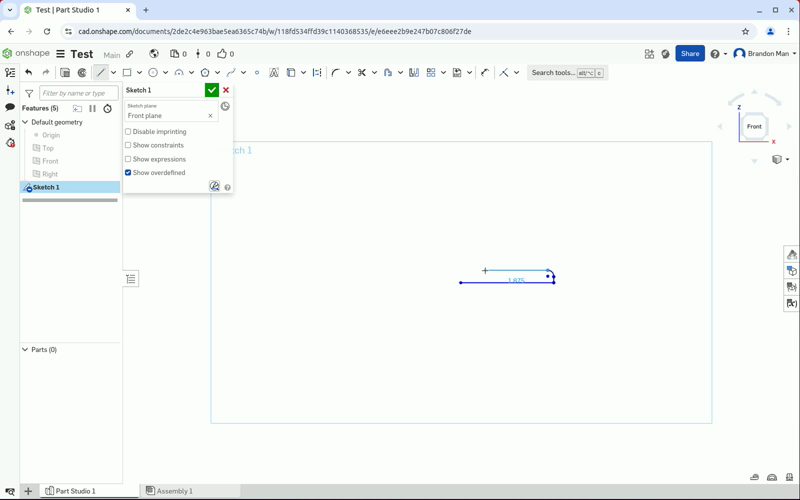
key_up(shift)
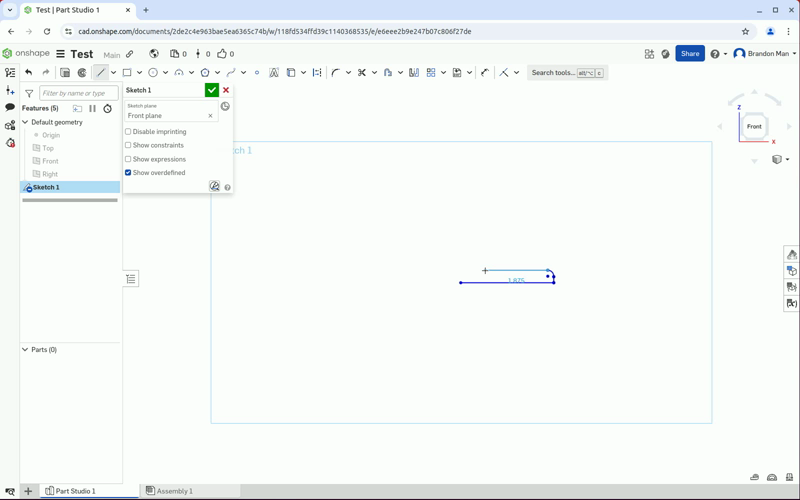
key(esc)
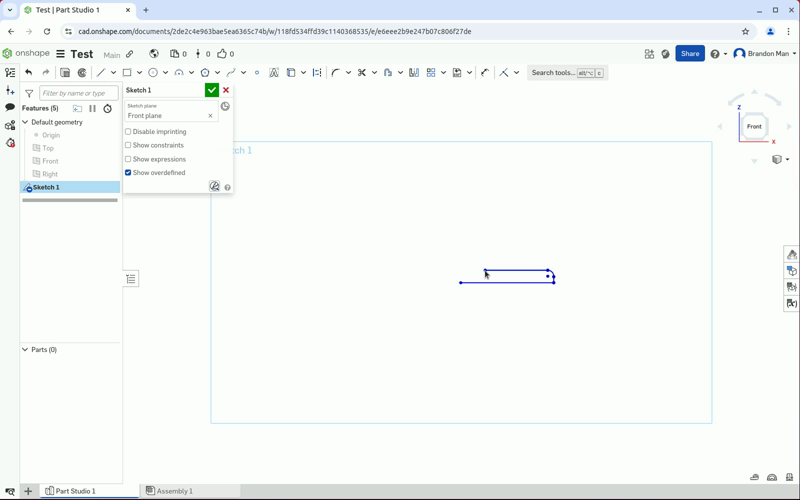
key(a)
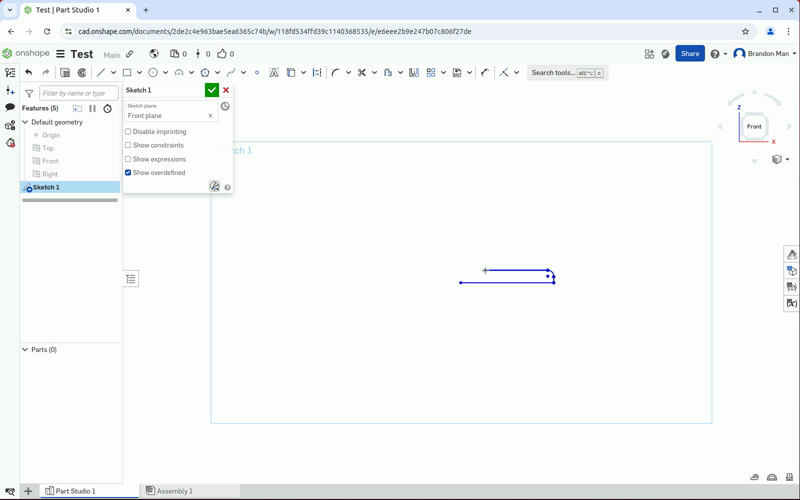
mouse_move(485, 270)
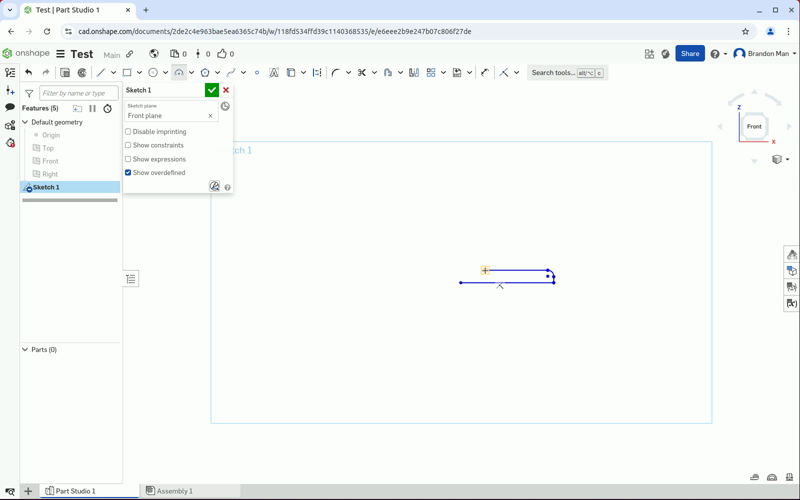
click(485, 270)
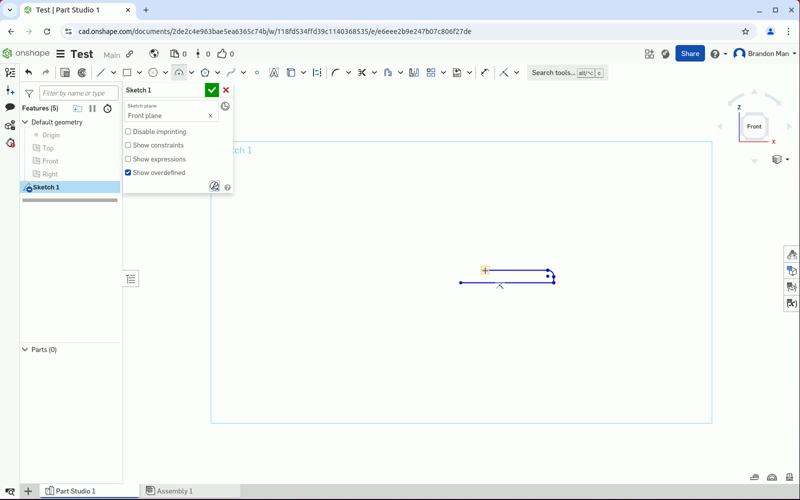
key_down(shift)
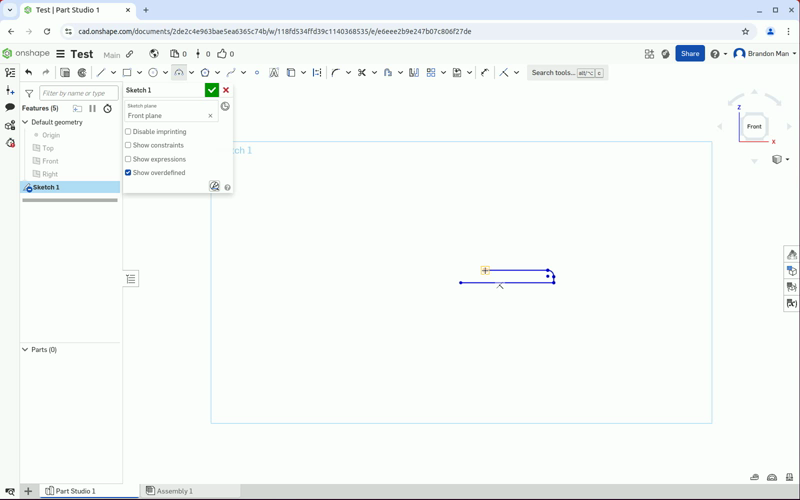
mouse_move(473, 258)
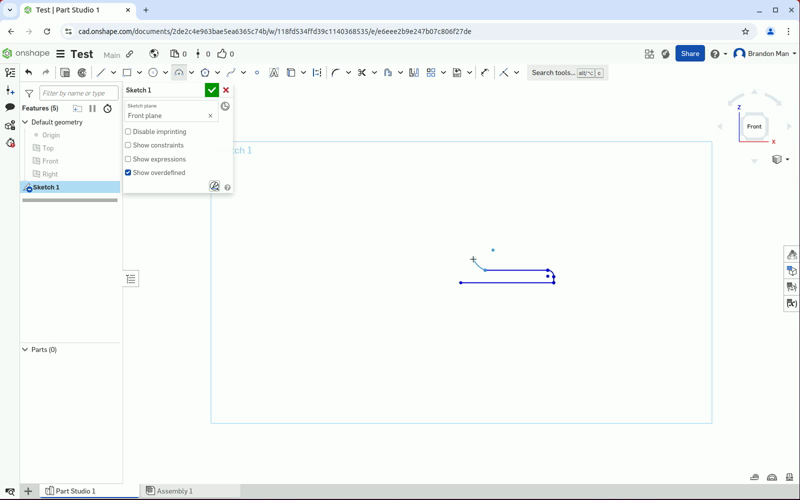
click(473, 258)
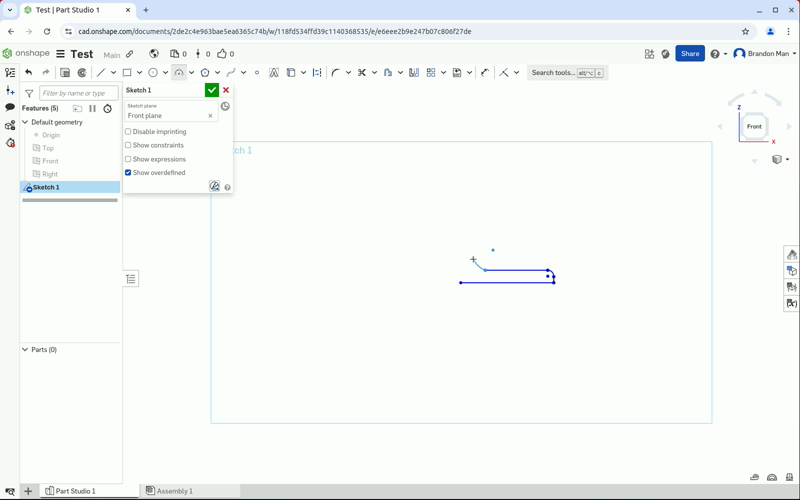
mouse_move(477, 266)
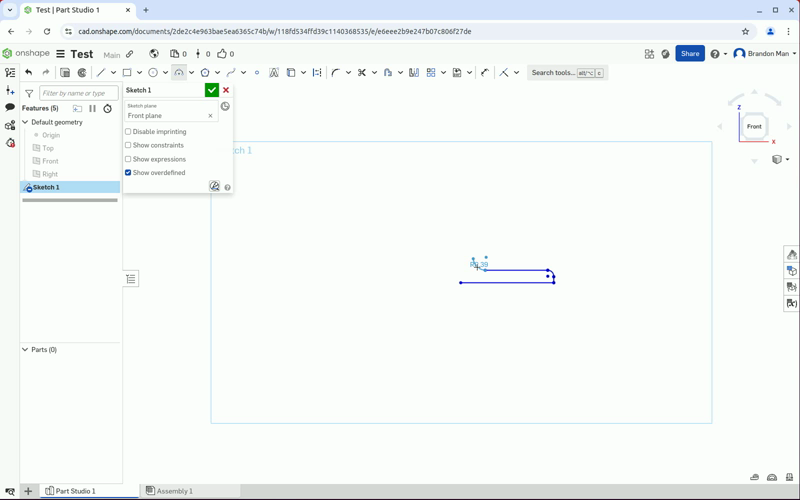
click(477, 266)
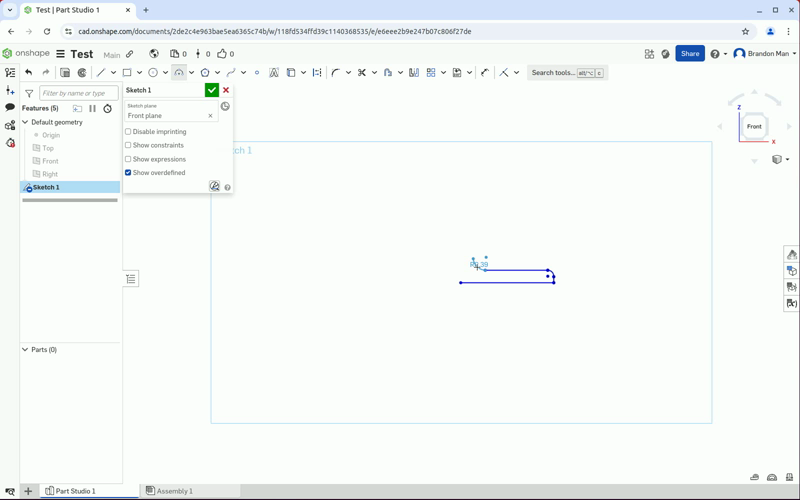
key_up(shift)
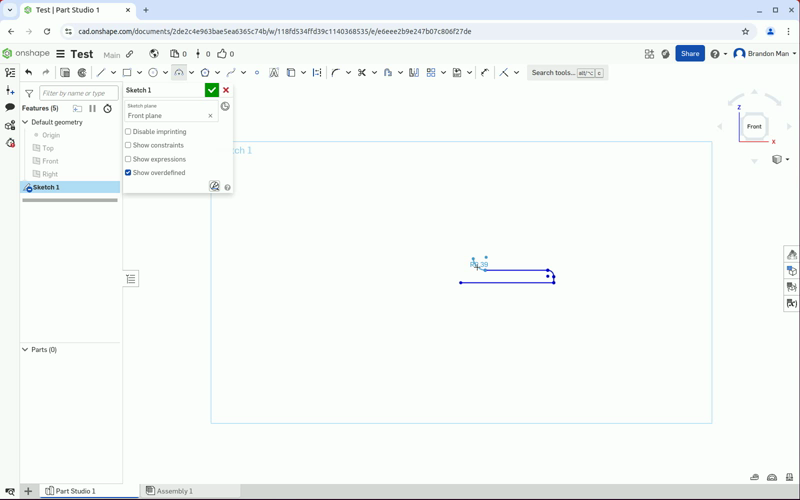
key(esc)
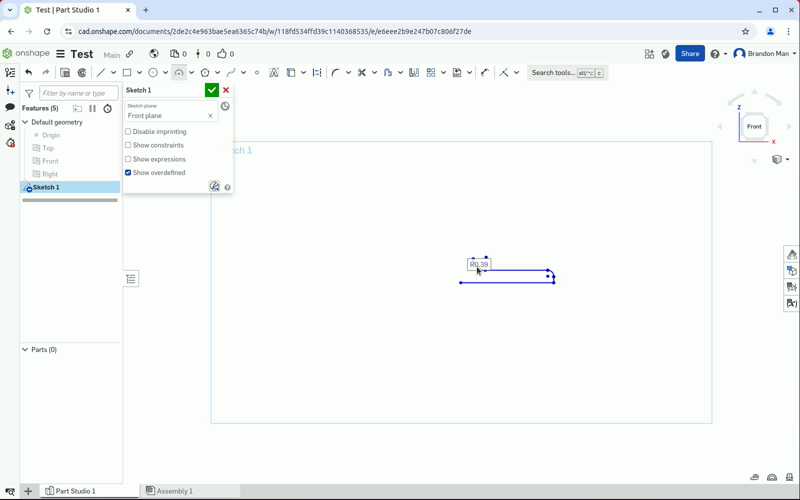
key(l)
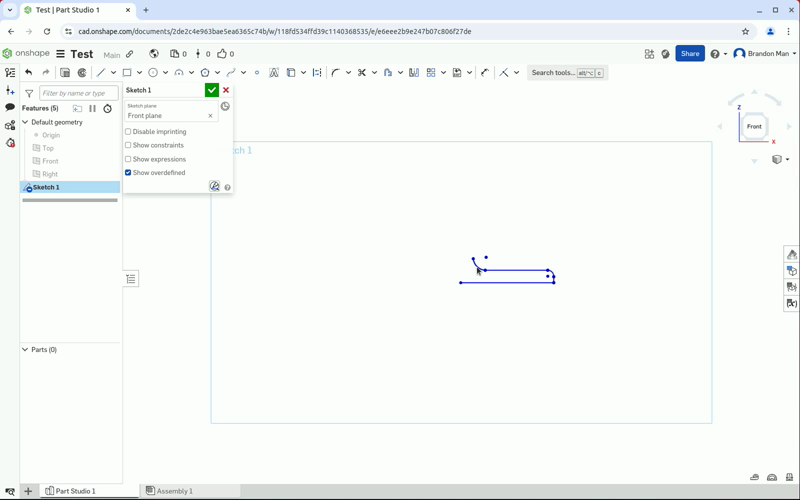
mouse_move(473, 258)
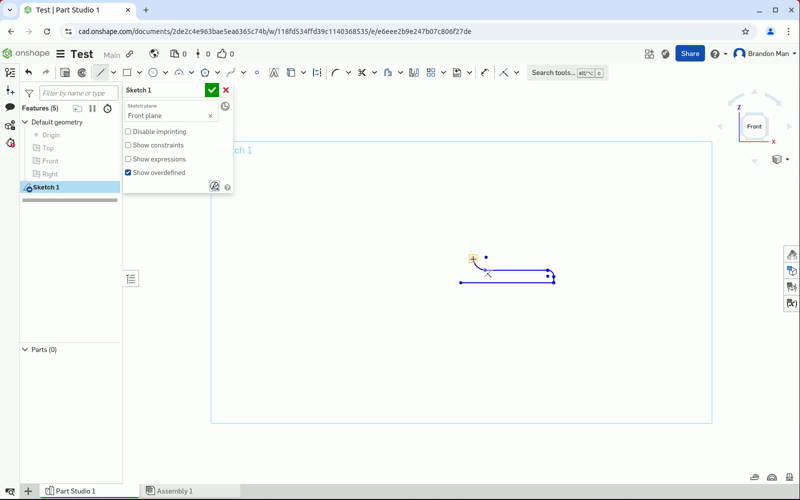
click(473, 258)
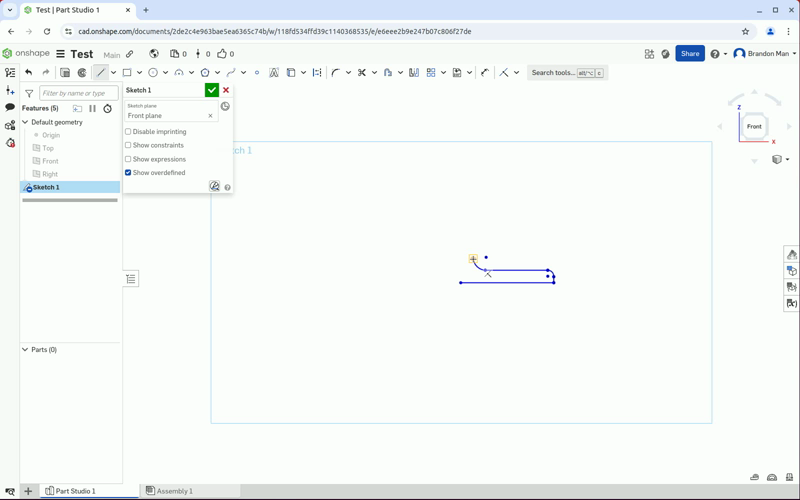
key_down(shift)
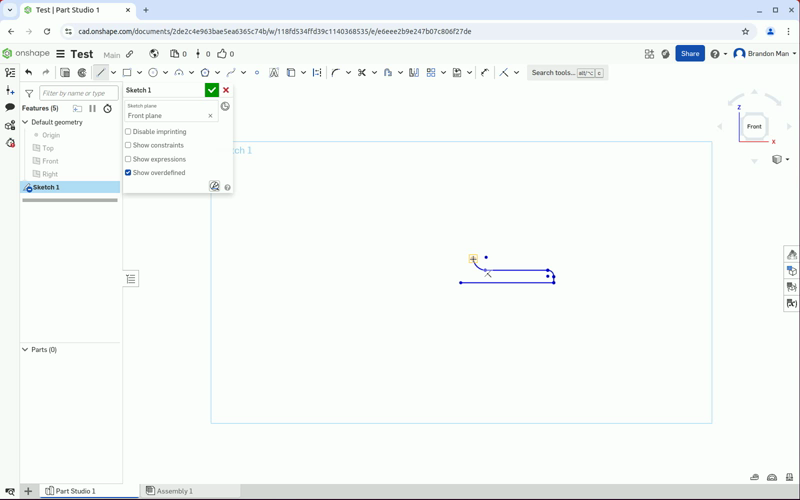
mouse_move(473, 195)
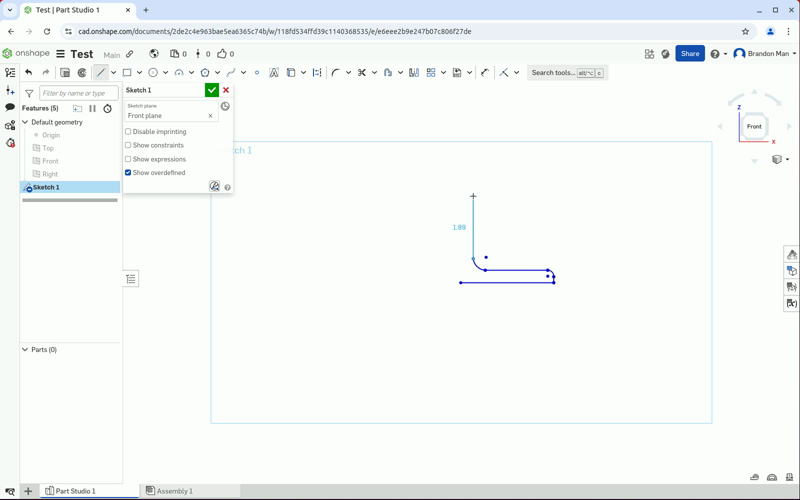
click(473, 195)
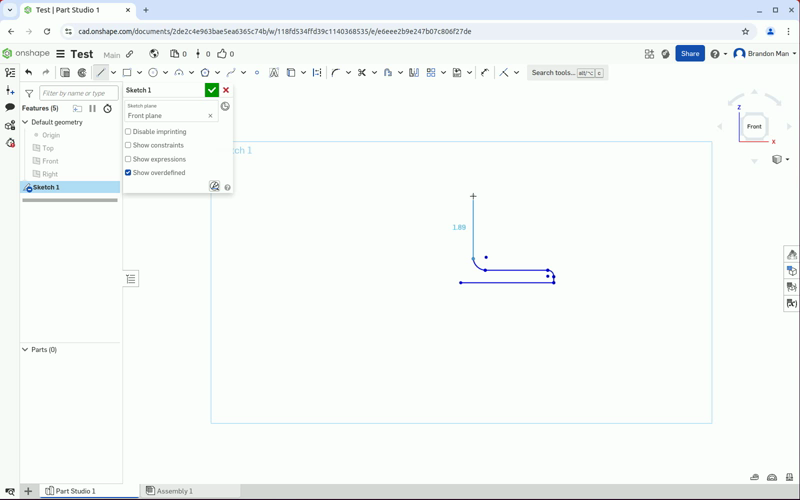
key_up(shift)
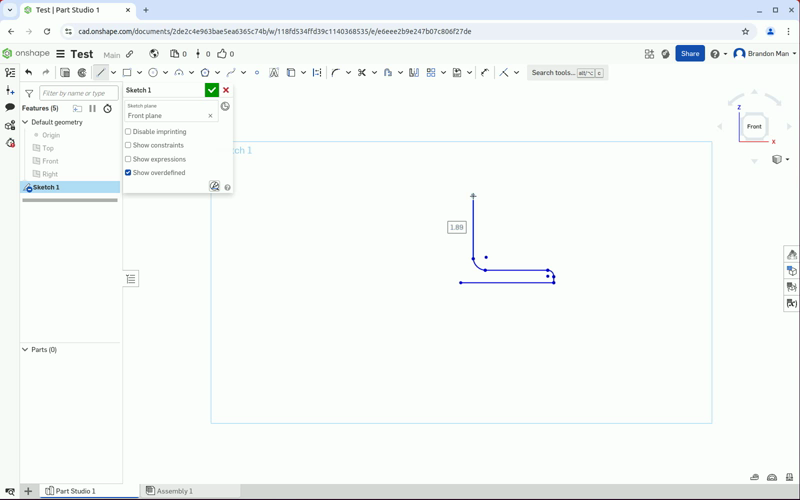
key(esc)
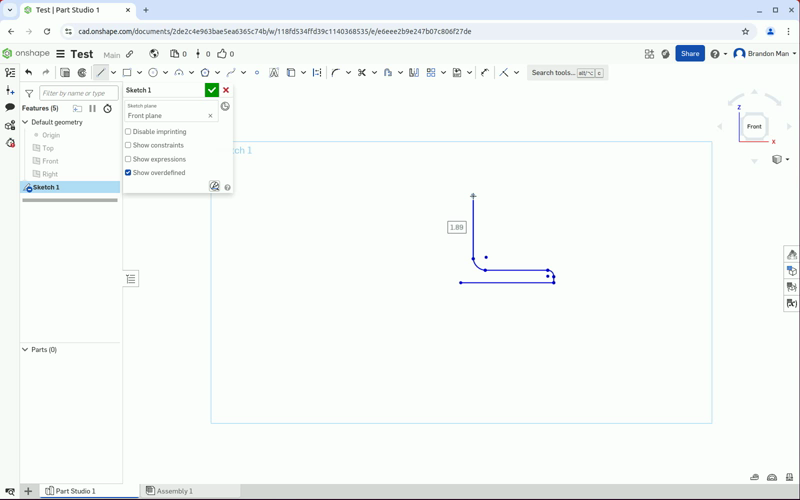
key(a)
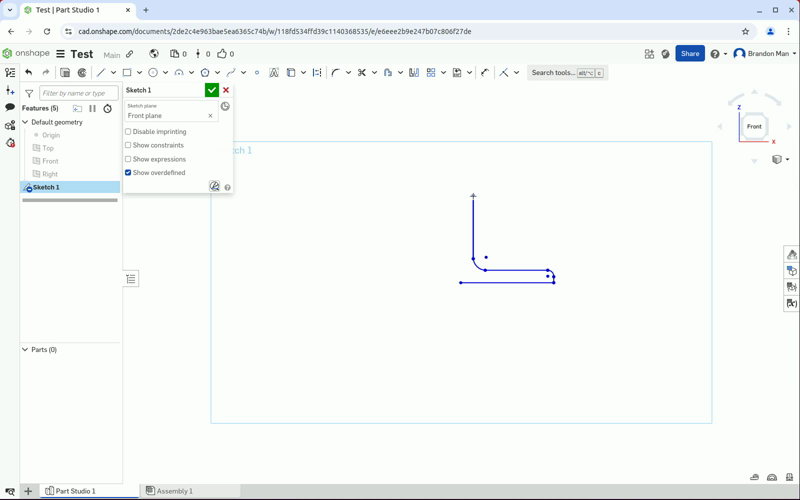
mouse_move(473, 195)
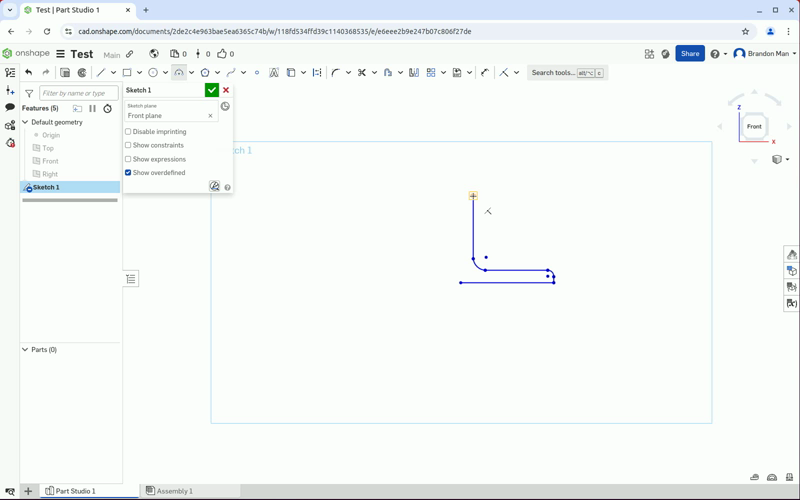
click(473, 195)
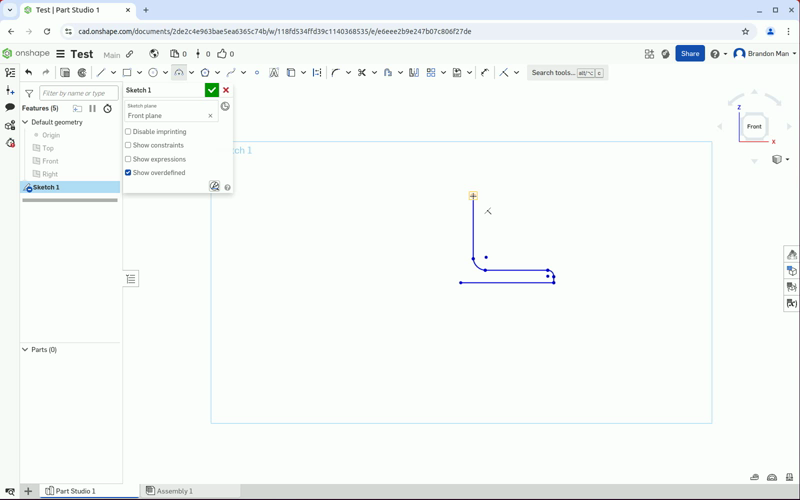
key_down(shift)
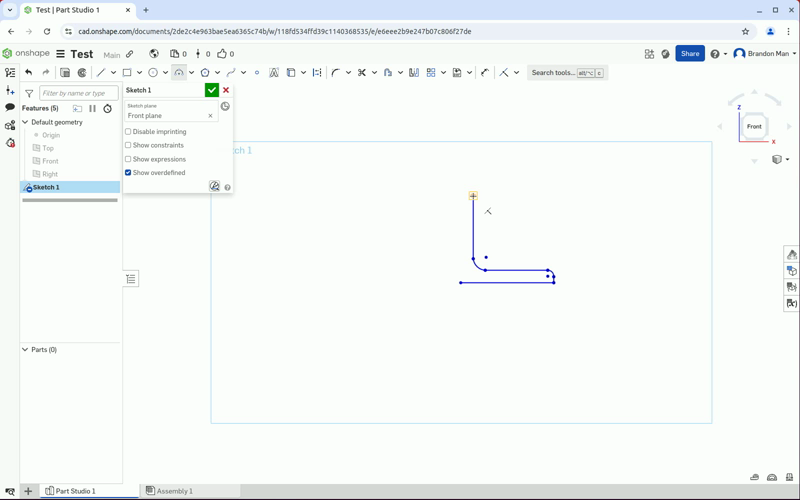
mouse_move(466, 190)
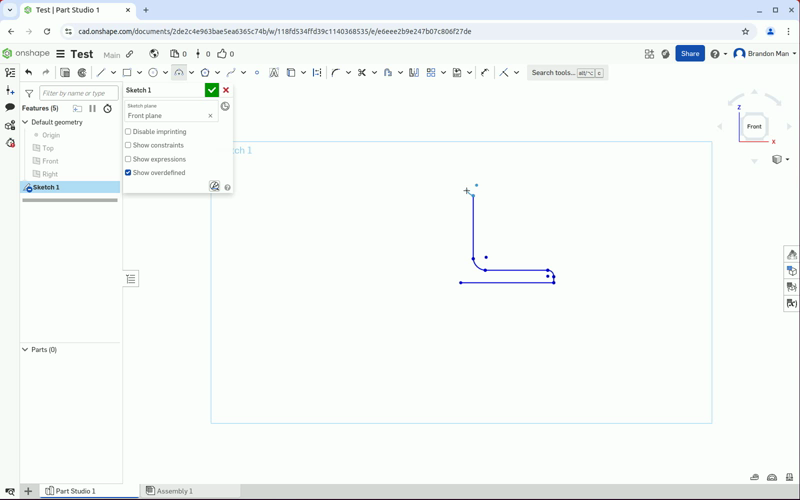
click(466, 190)
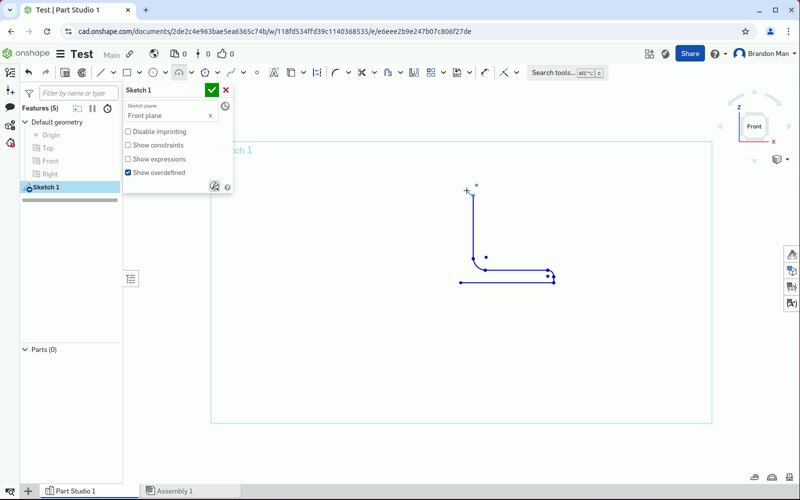
mouse_move(471, 191)
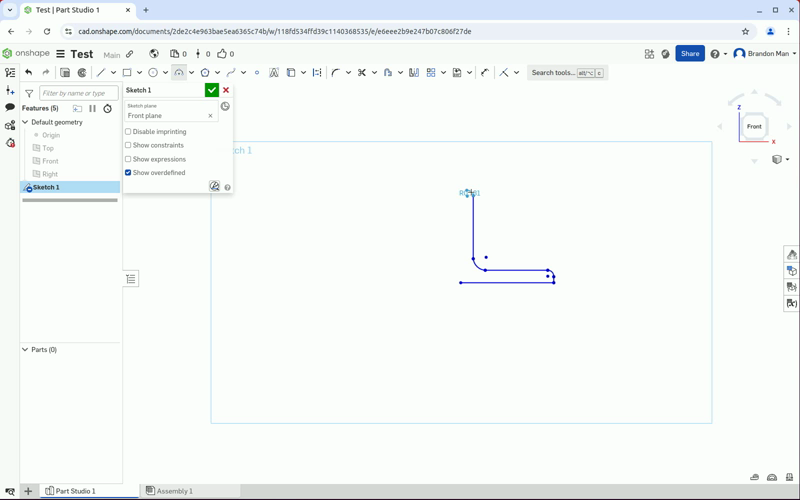
click(471, 191)
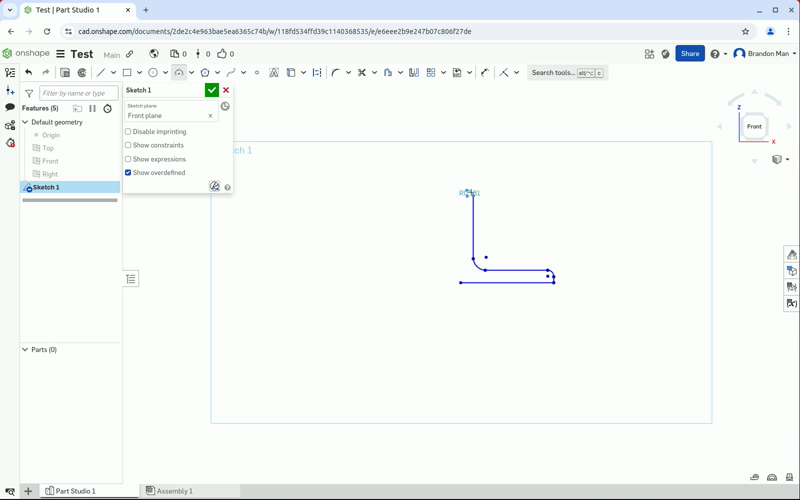
key_up(shift)
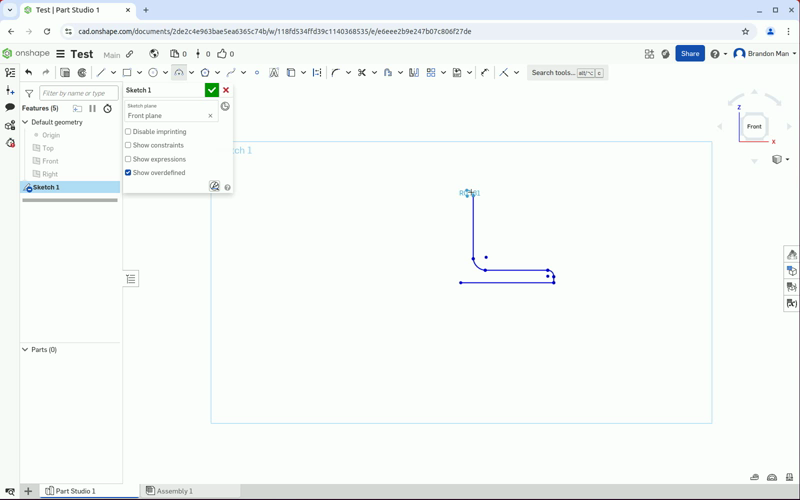
key(esc)
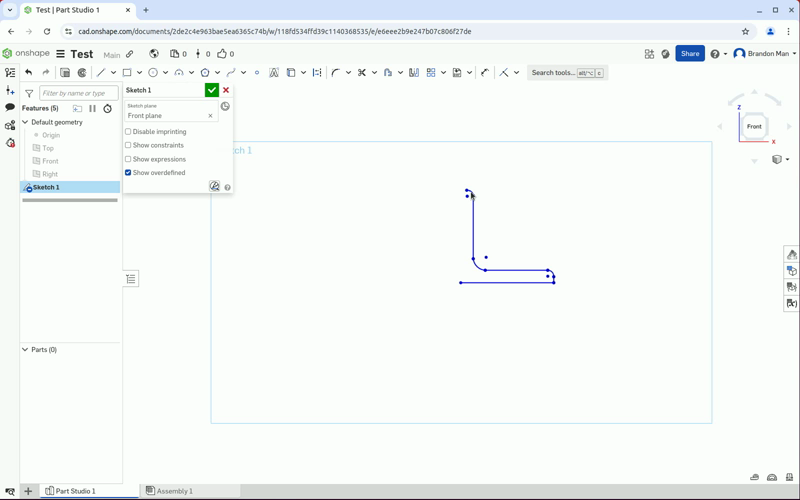
key(l)
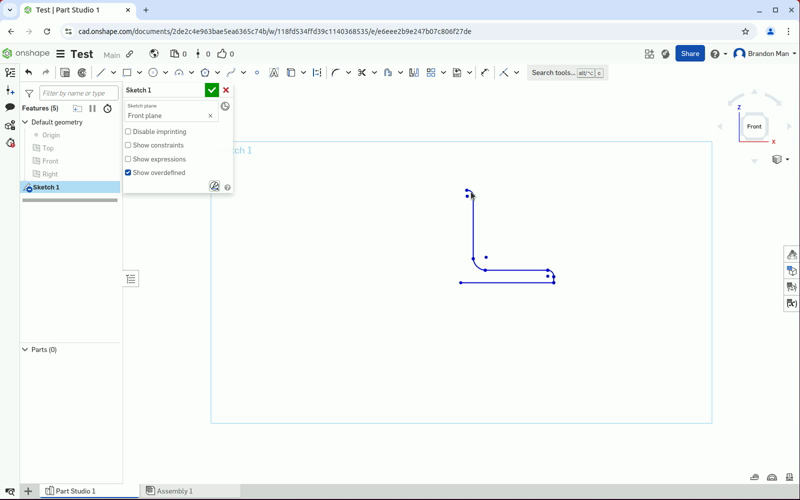
mouse_move(466, 190)
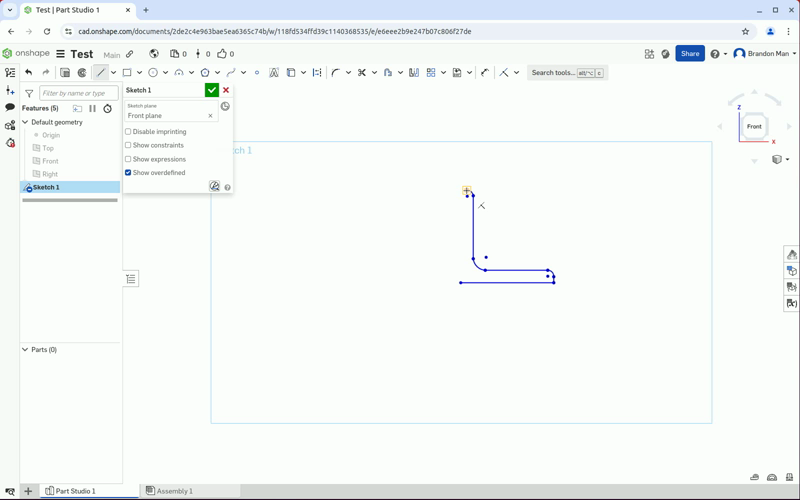
click(466, 190)
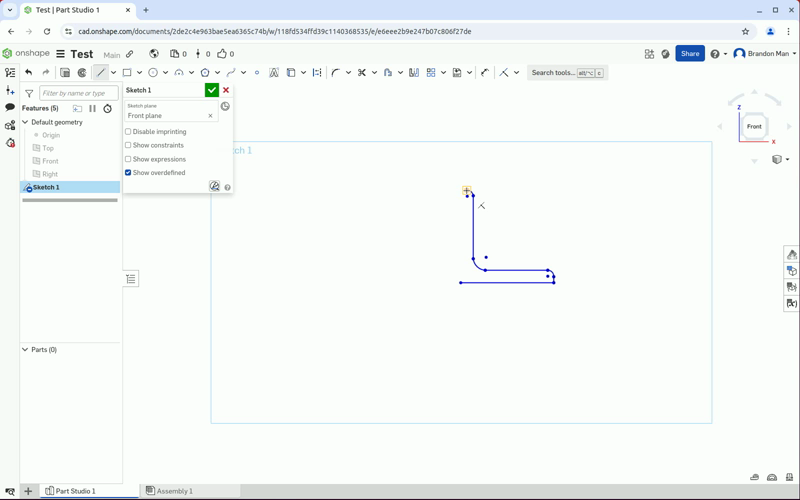
key_down(shift)
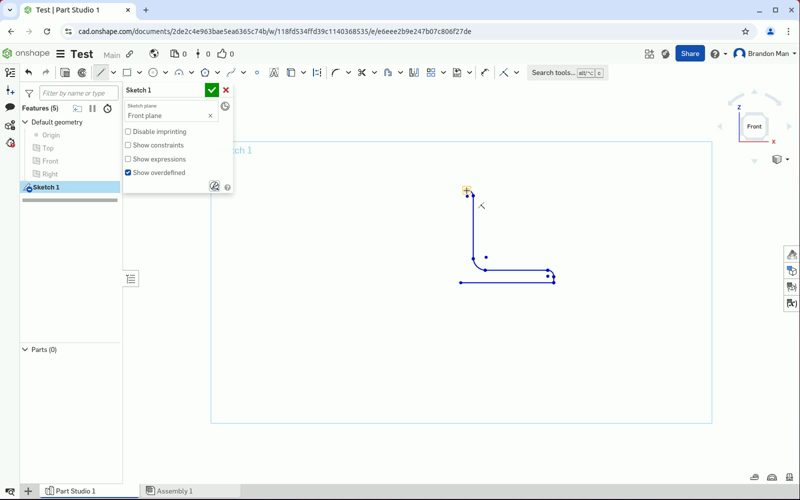
mouse_move(496, 190)
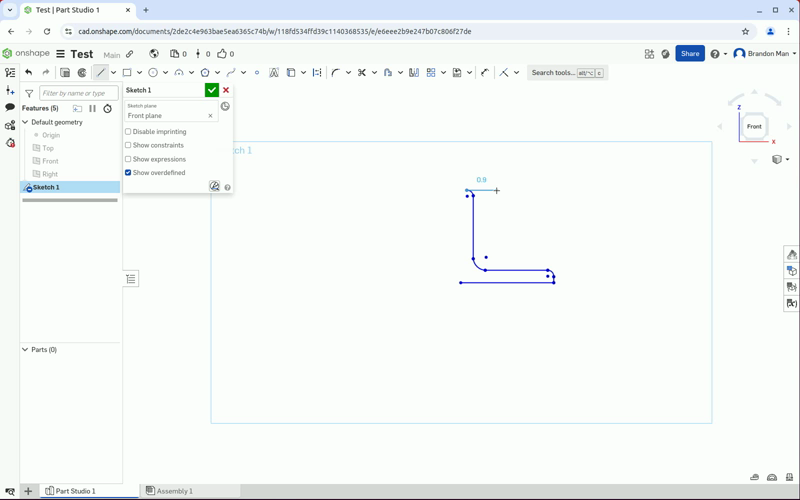
mouse_move(460, 190)
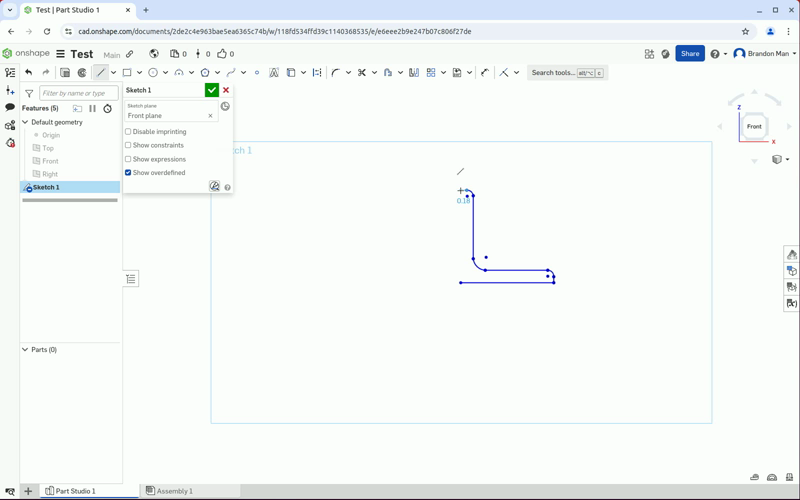
scroll(6)
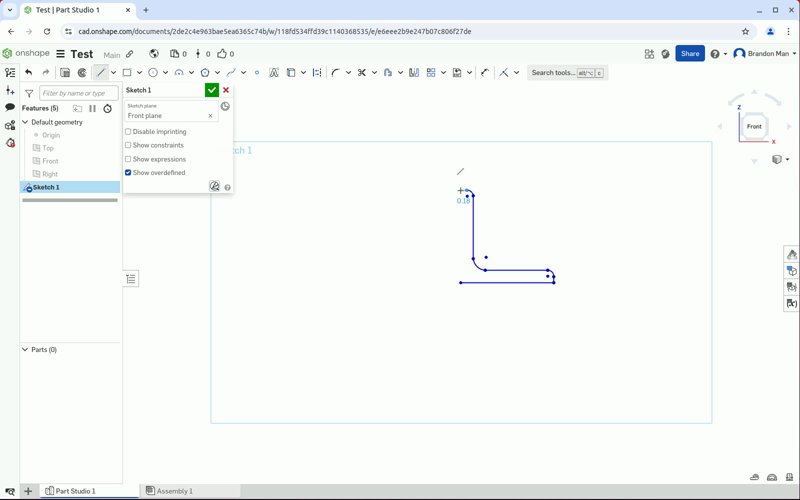
scroll(6)
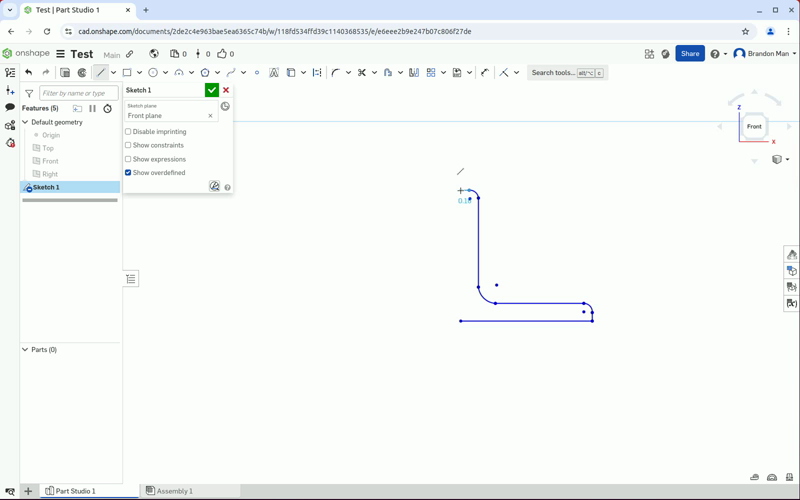
scroll(6)
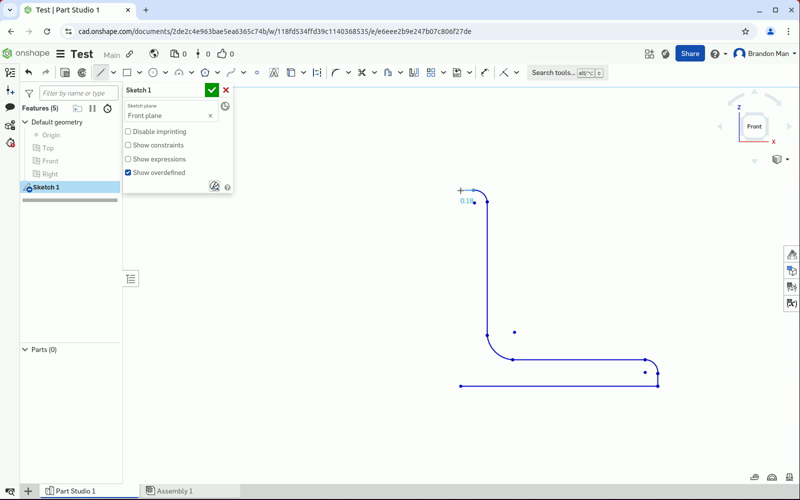
scroll(6)
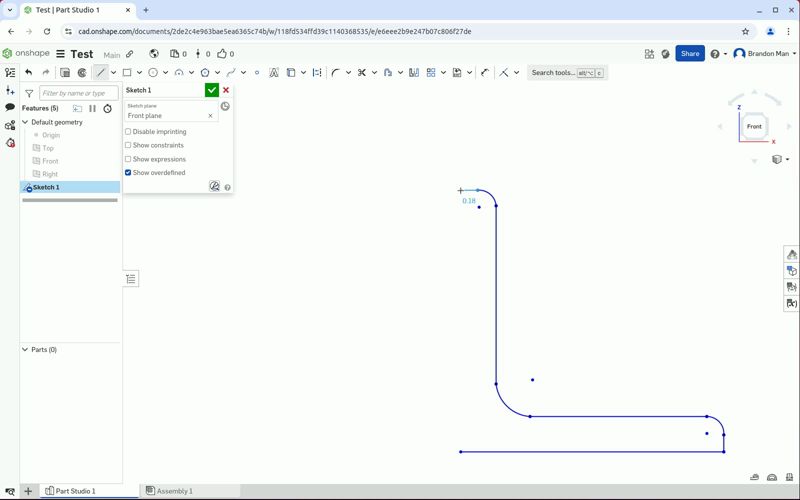
scroll(6)
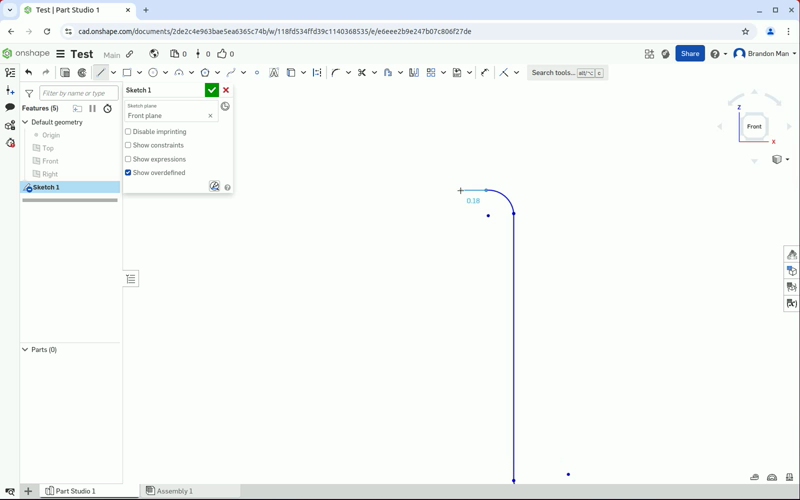
scroll(6)
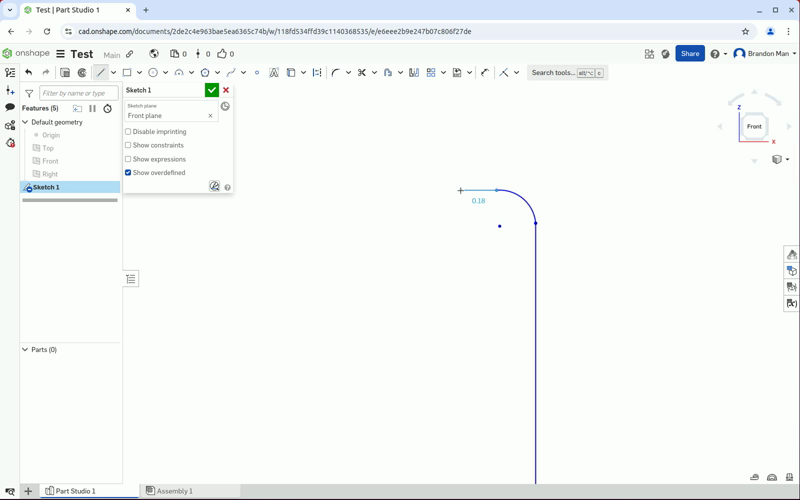
scroll(6)
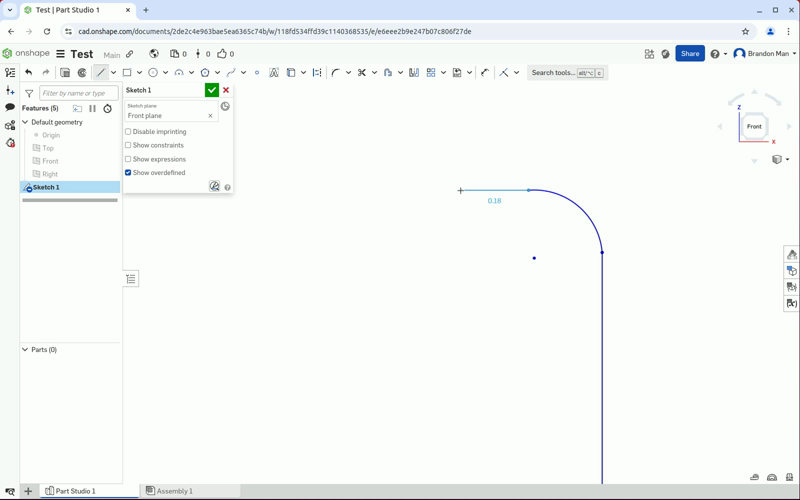
click(460, 190)
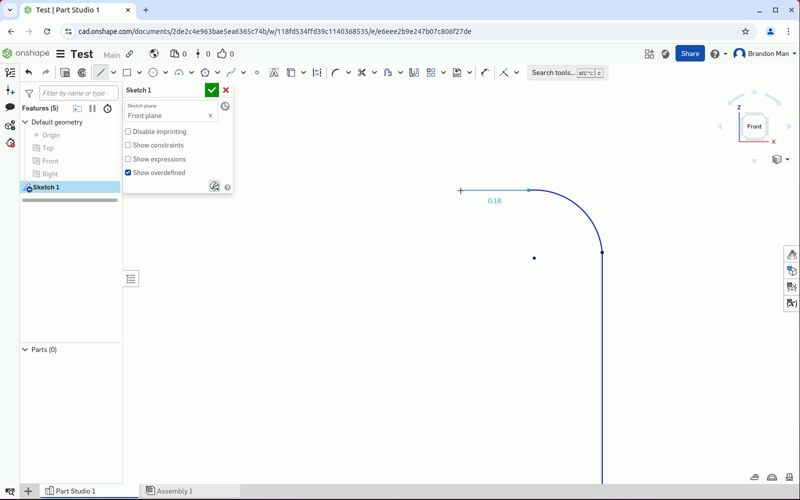
scroll(-6)
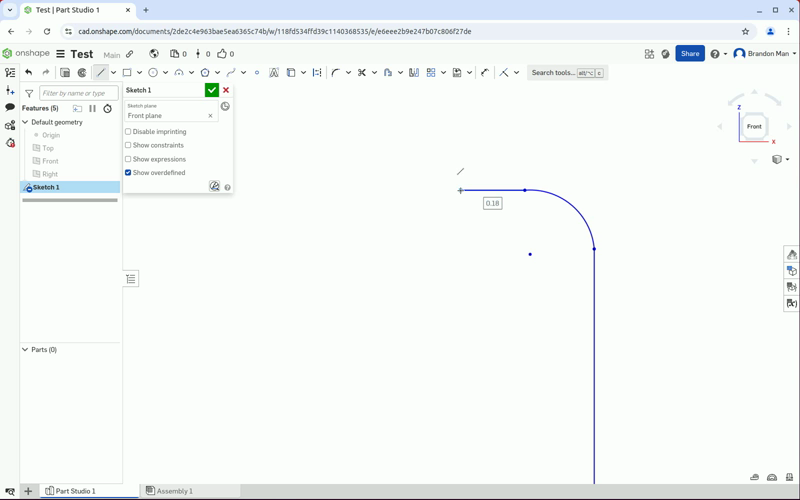
scroll(-6)
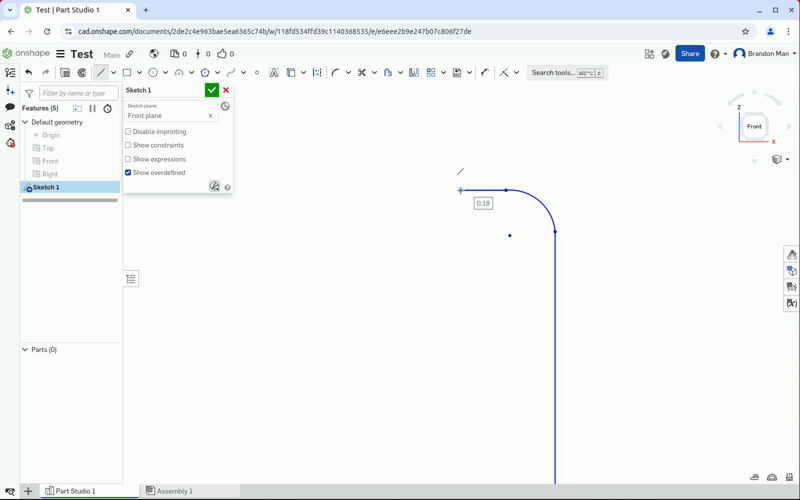
scroll(-6)
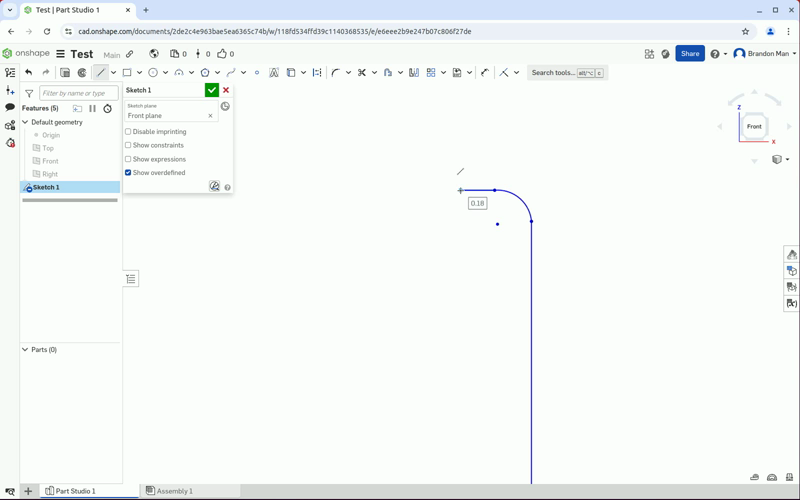
scroll(-6)
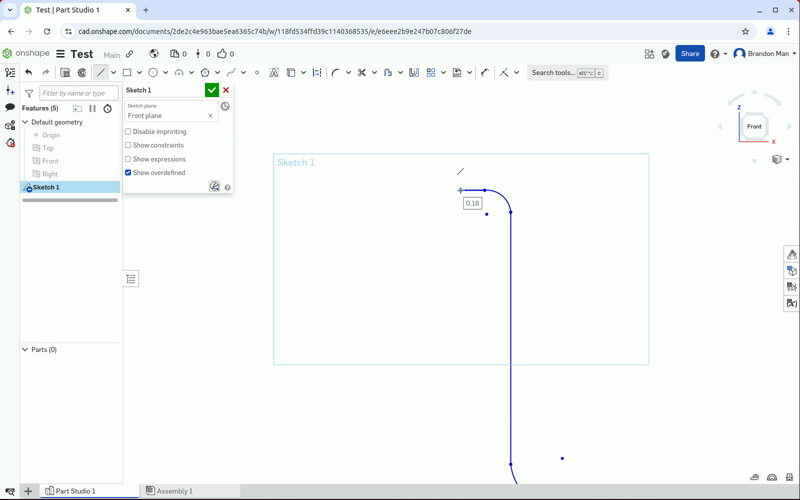
scroll(-6)
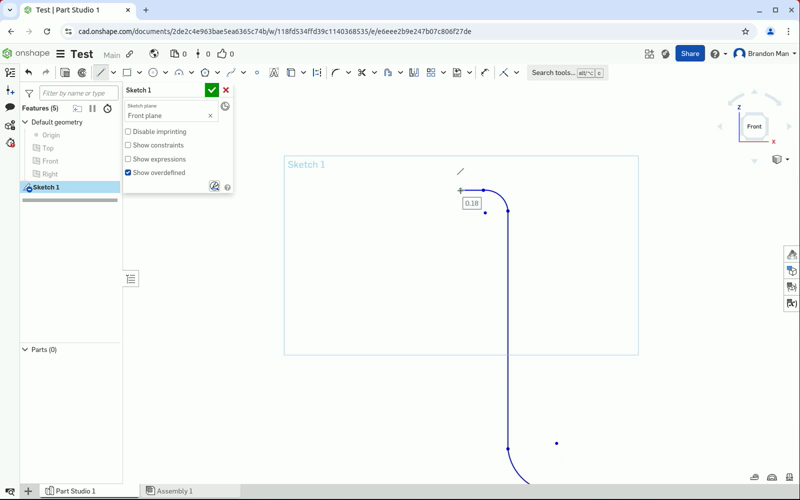
scroll(-6)
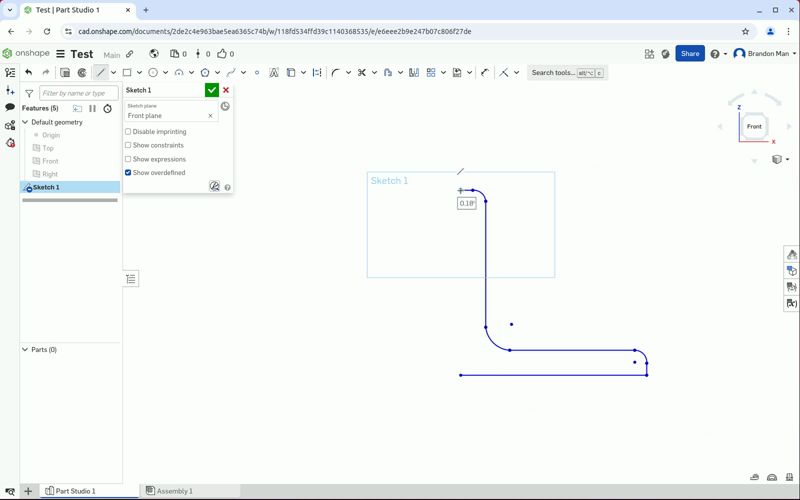
scroll(-6)
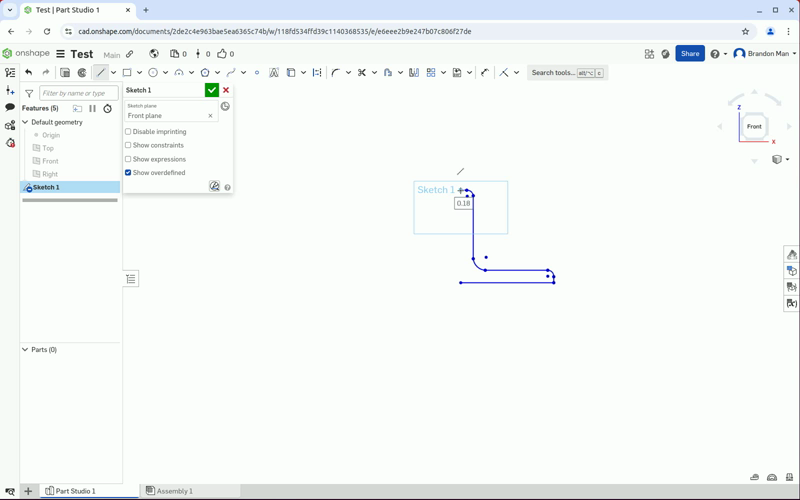
key_up(shift)
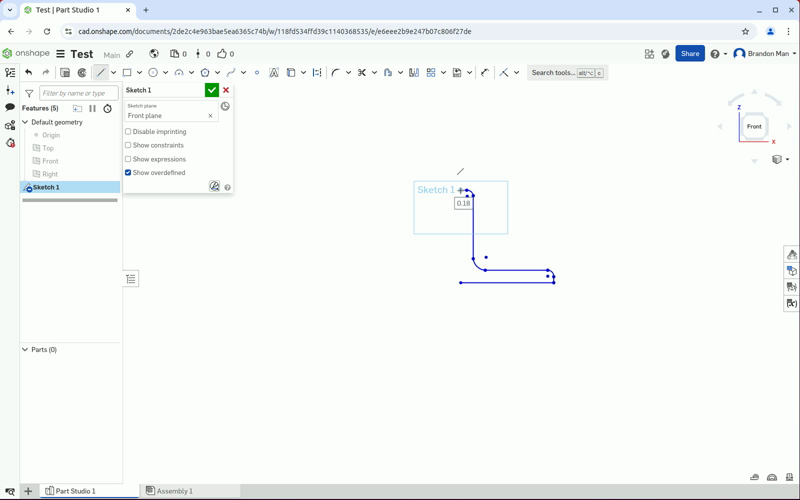
key_down(shift)
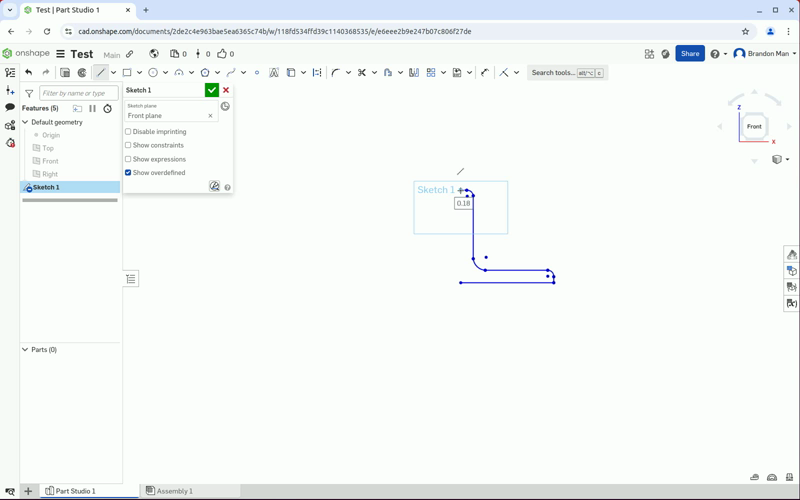
mouse_move(460, 282)
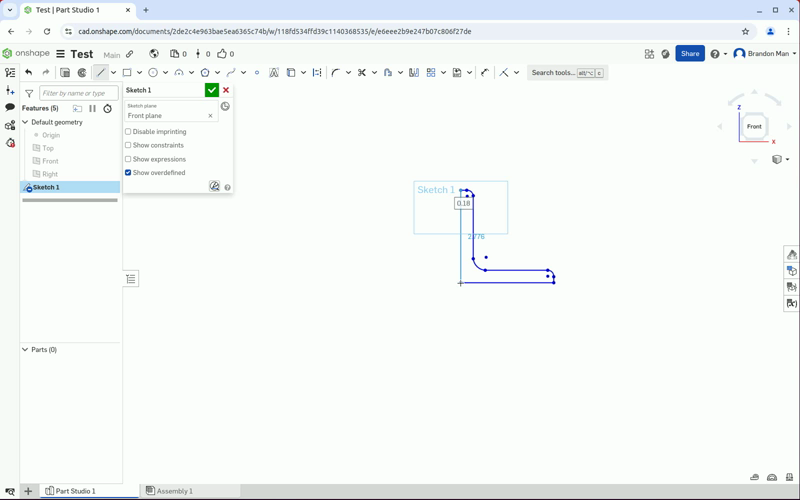
key_up(shift)
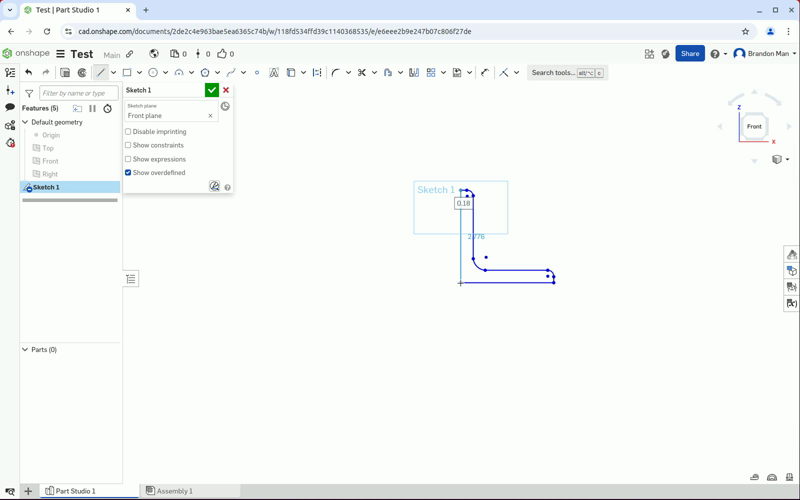
click(460, 282)
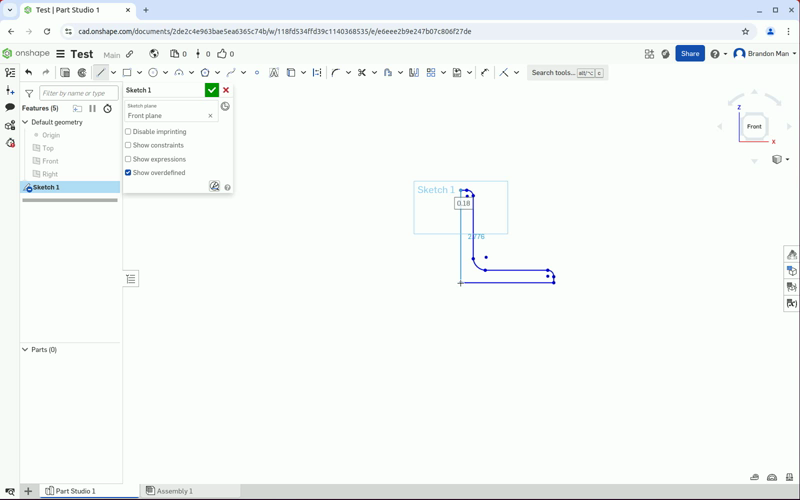
key(esc)
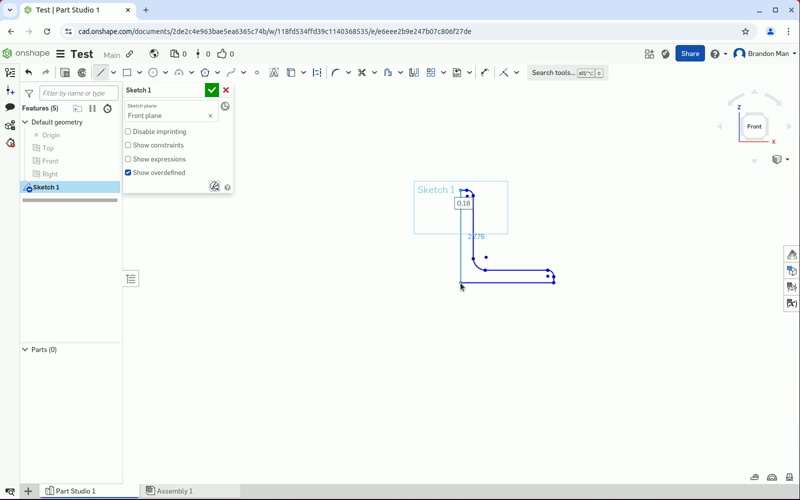
mouse_move(470, 232)
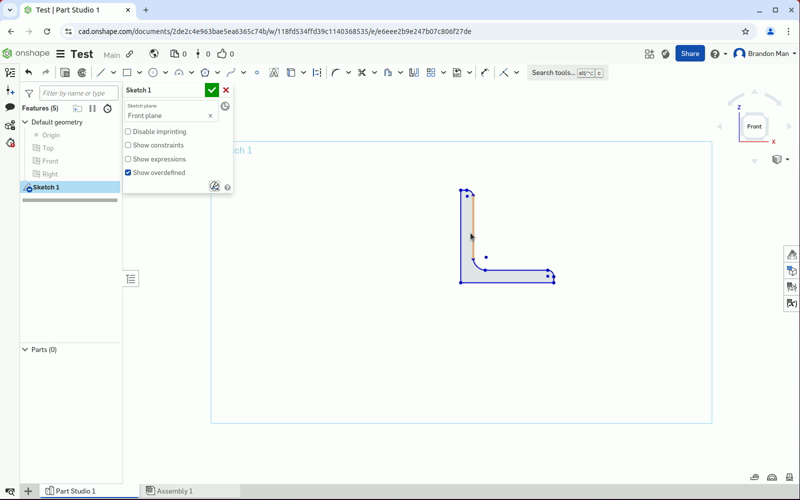
click(470, 232)
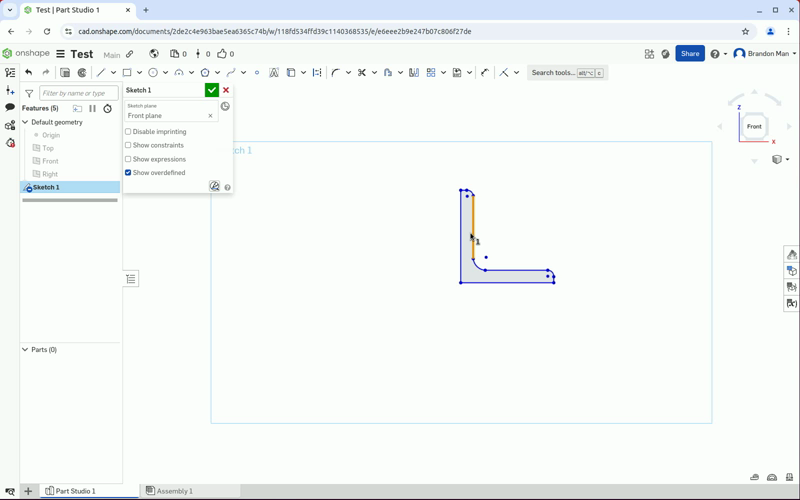
mouse_move(73, 352)
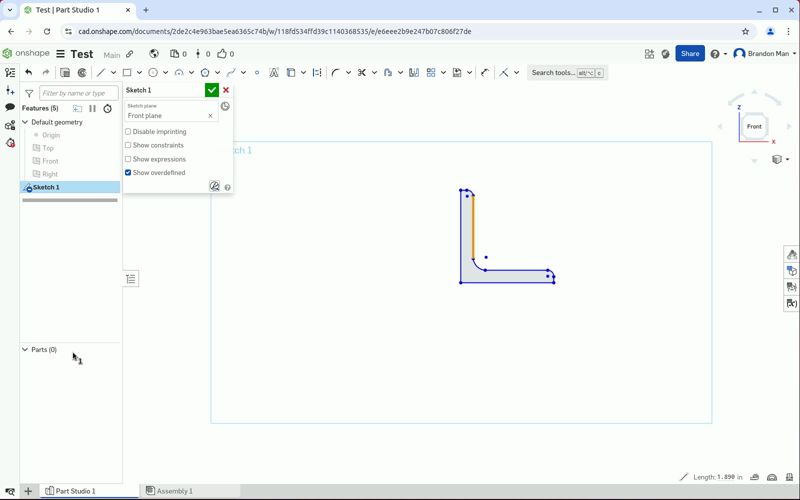
key(shift+y)
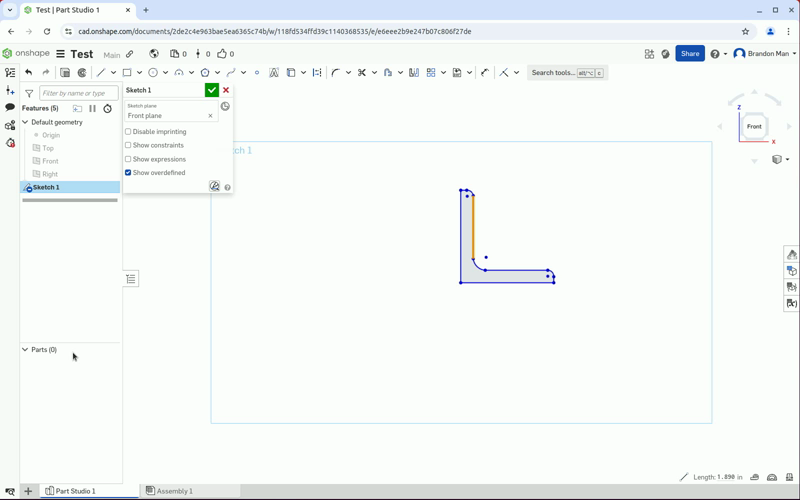
key(shift+e)
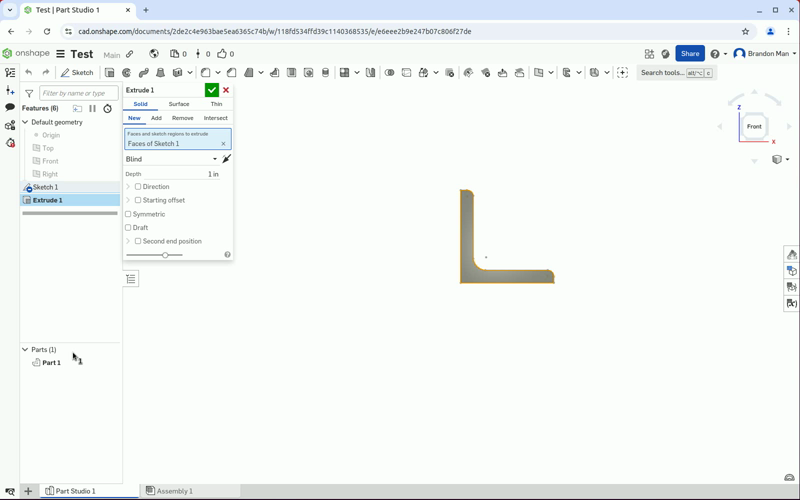
mouse_move(143, 106)
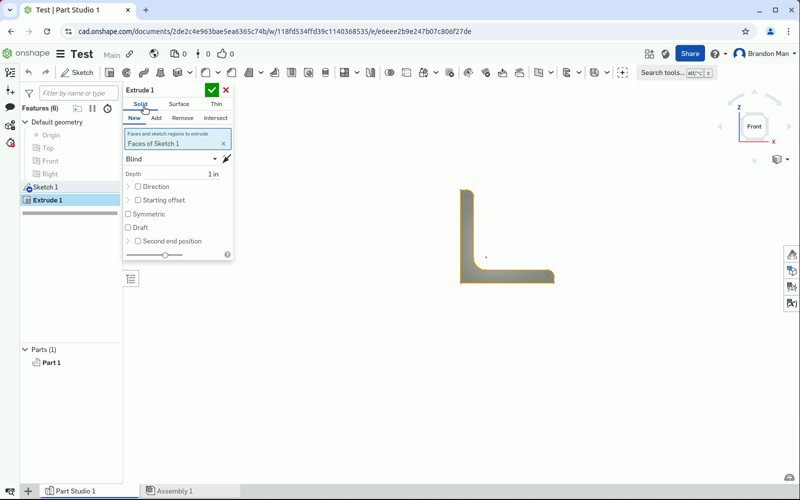
click(143, 106)
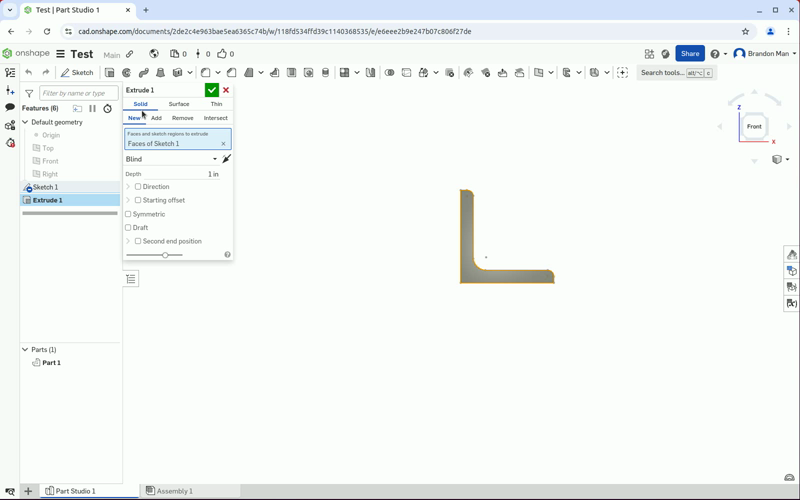
mouse_move(137, 120)
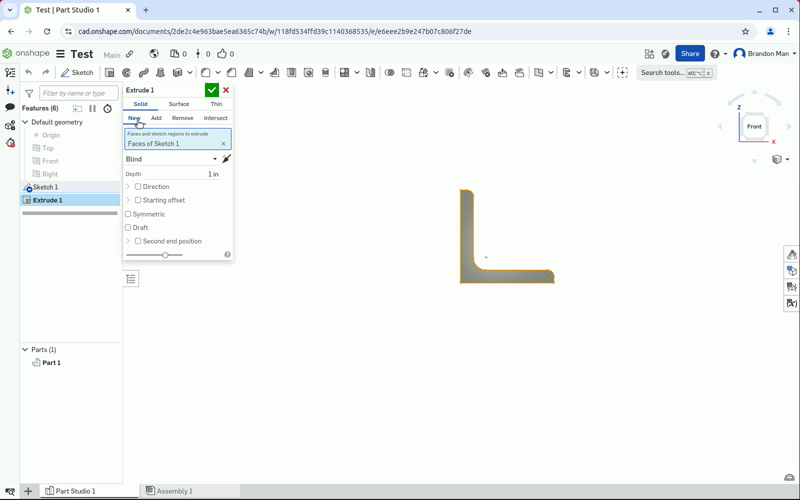
click(137, 120)
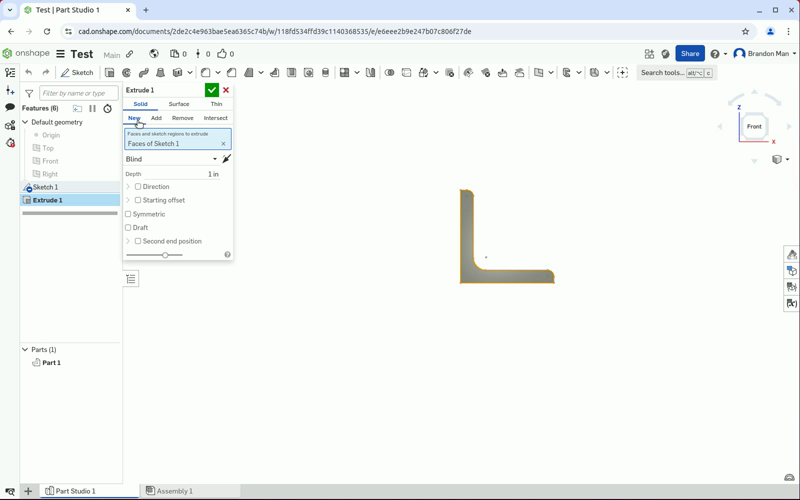
key(tab, 4)
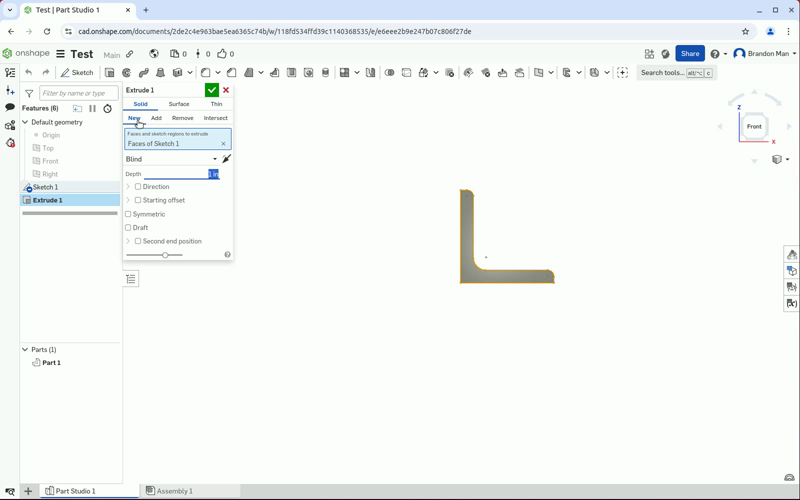
text(-1.864)
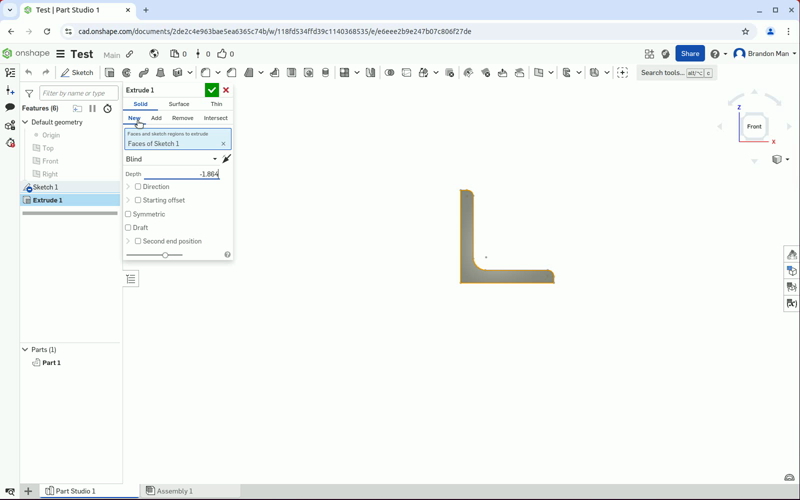
key(enter)
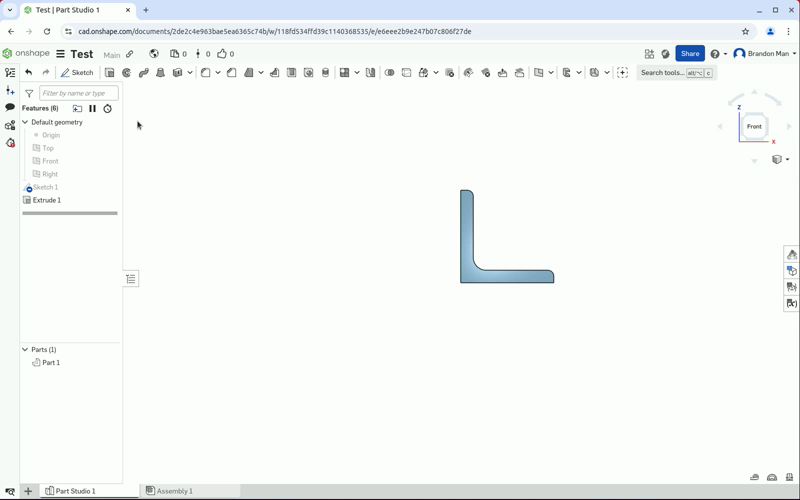
key(shift+h)
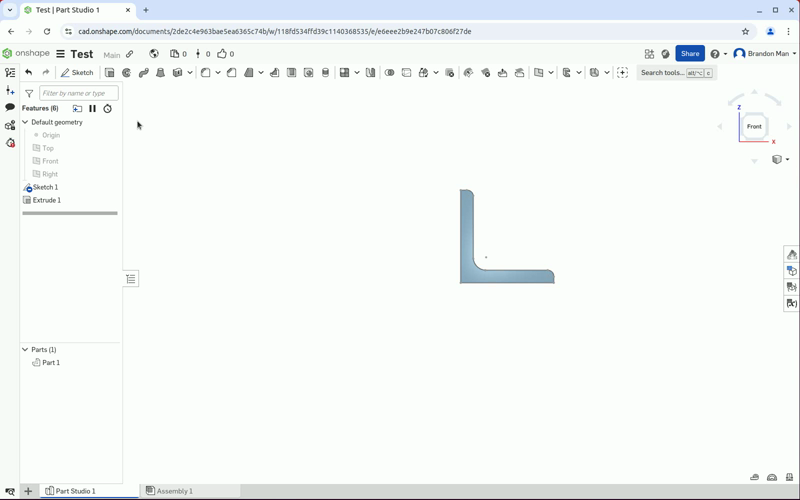
key(shift+h)
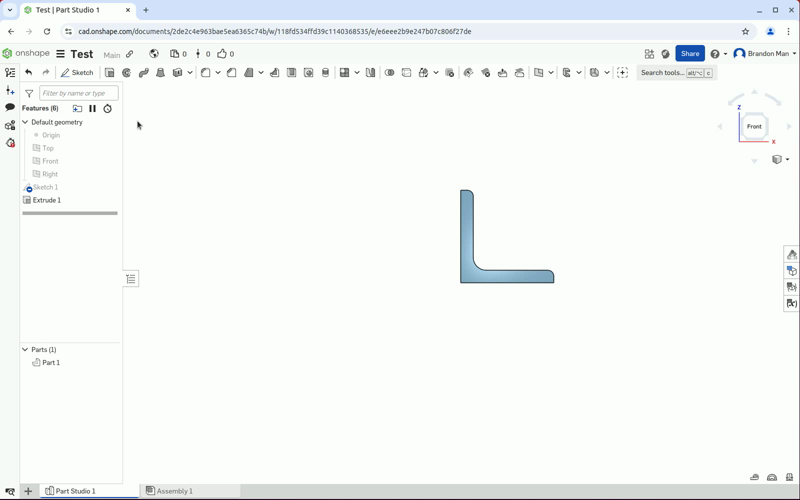
mouse_move(73, 189)
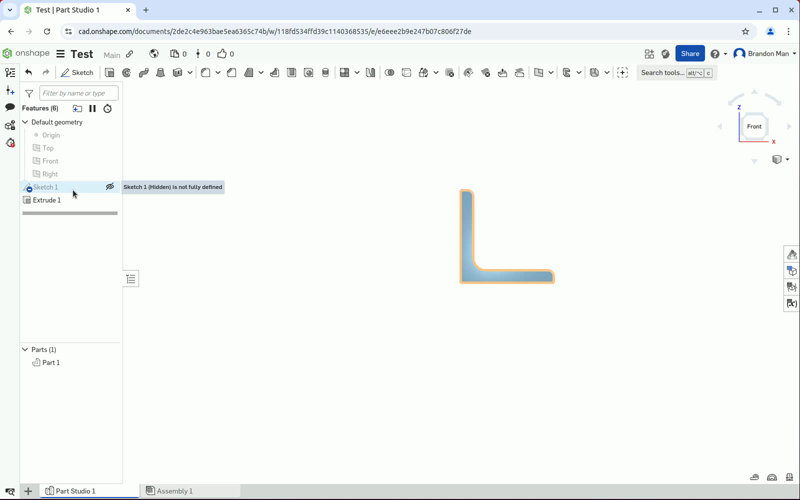
click(73, 189)
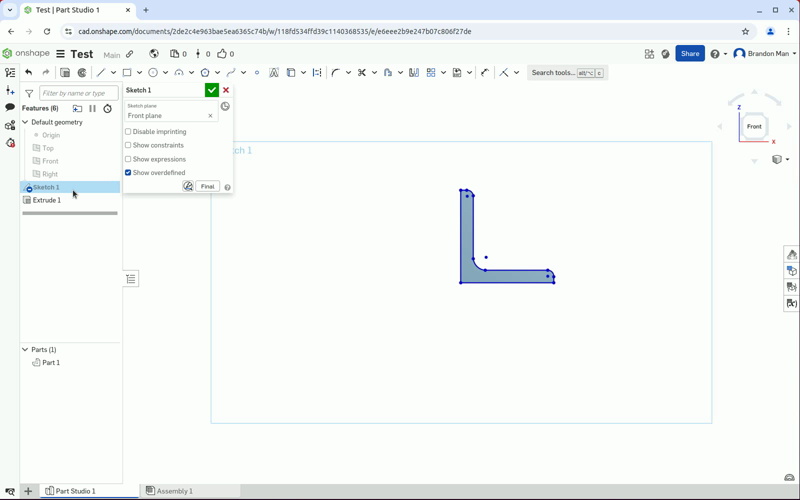
mouse_move(229, 92)
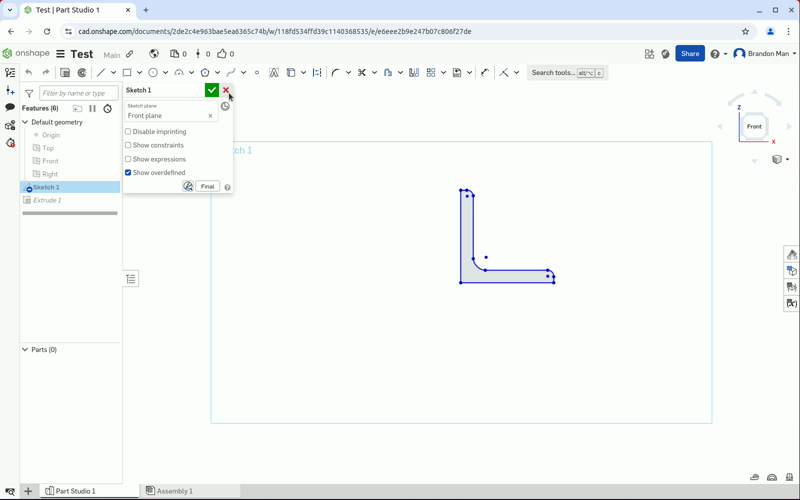
click(229, 92)
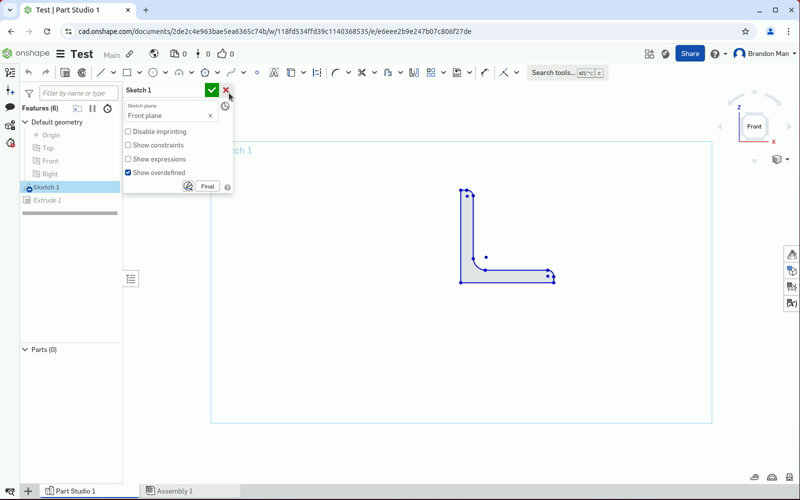
key(shift+s)
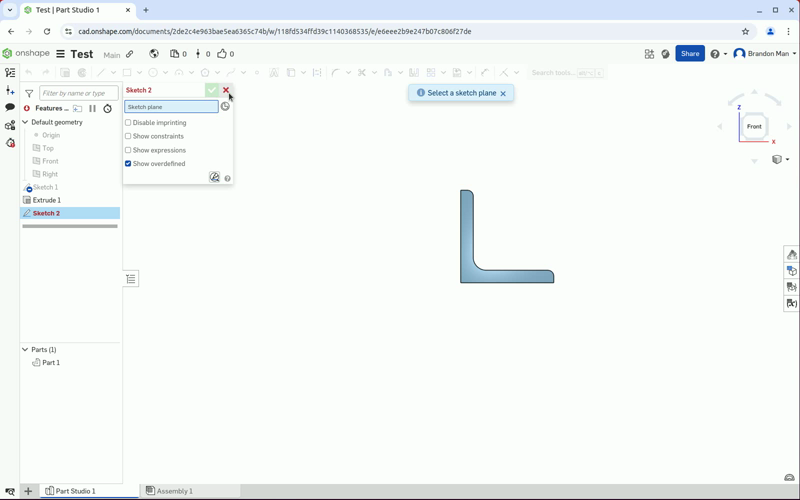
mouse_move(73, 163)
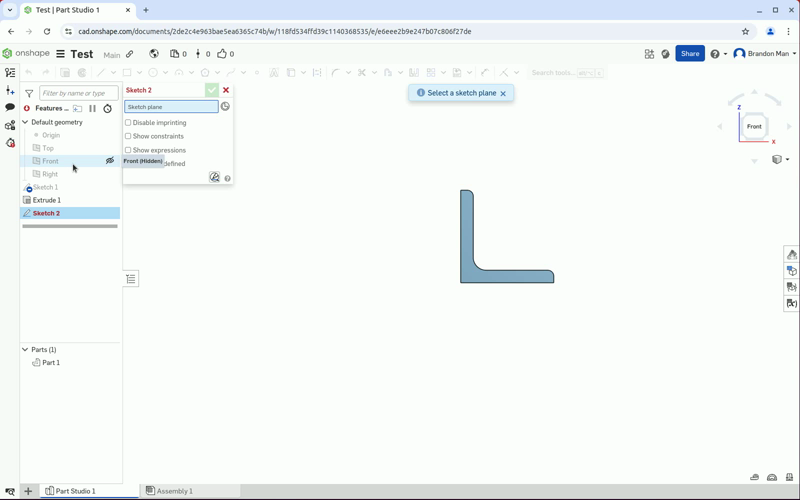
click(73, 163)
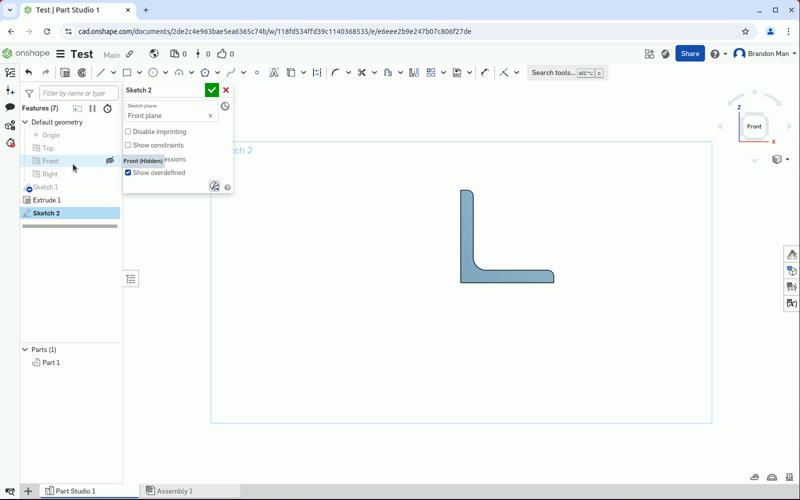
mouse_move(73, 352)
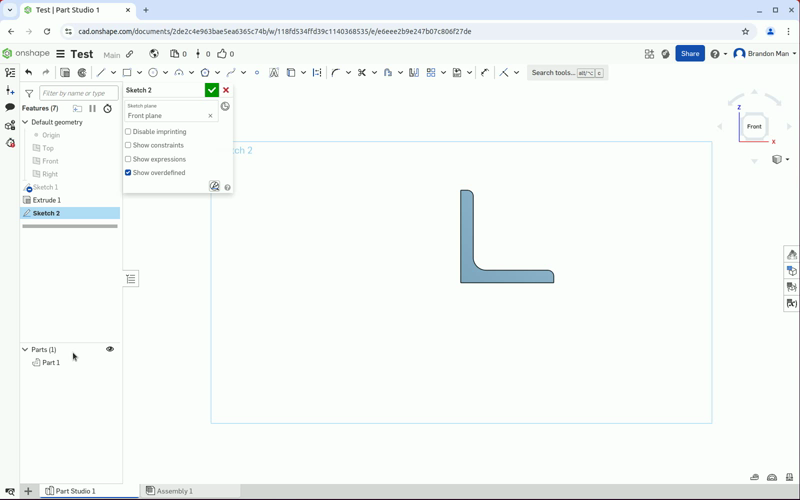
key(y)
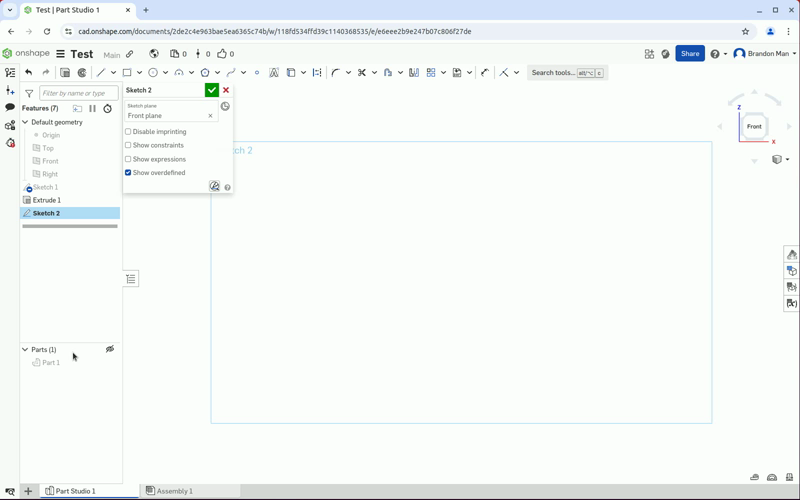
key(l)
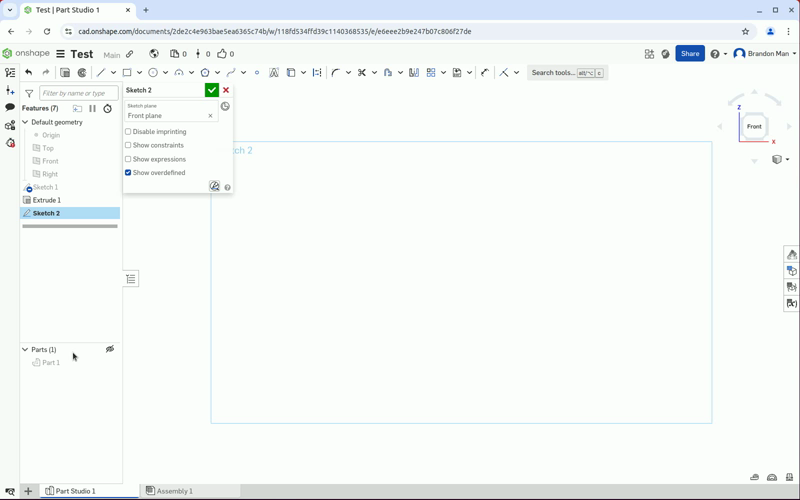
key_down(shift)
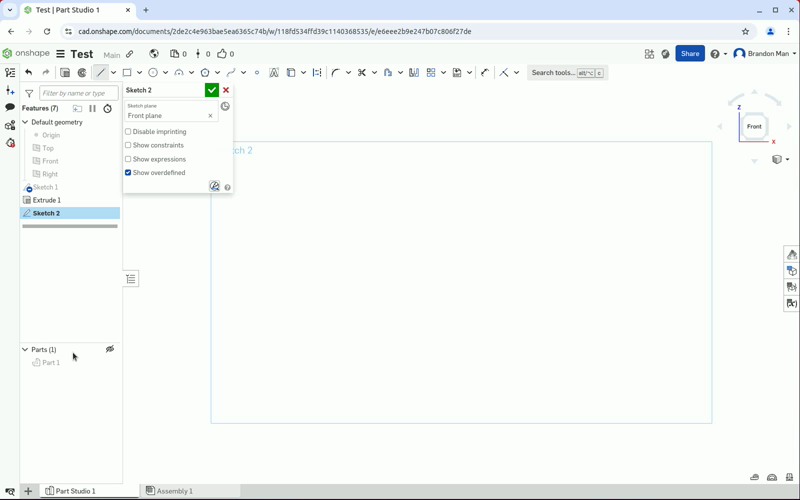
mouse_move(348, 282)
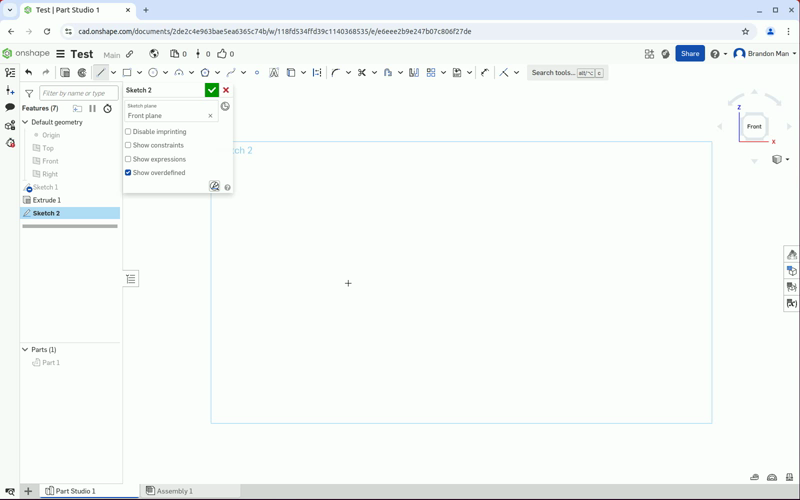
click(348, 282)
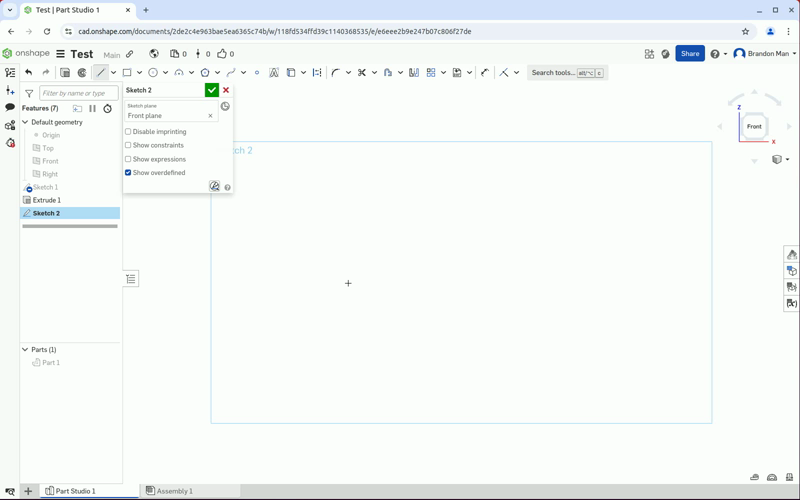
key_up(shift)
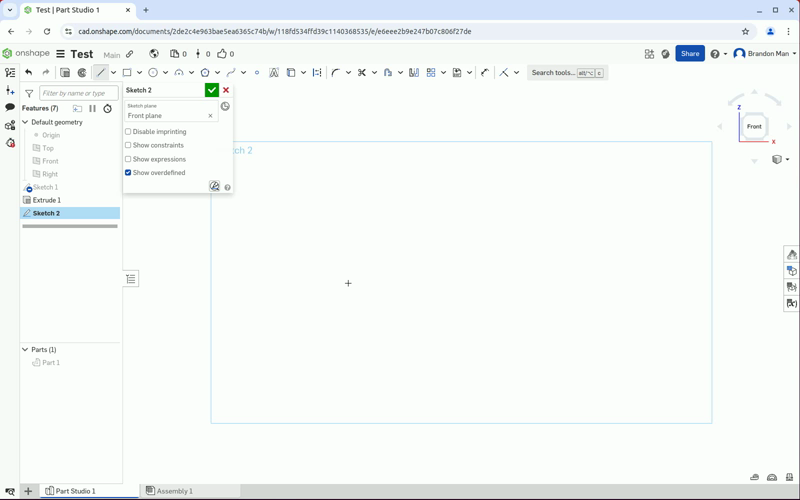
key_down(shift)
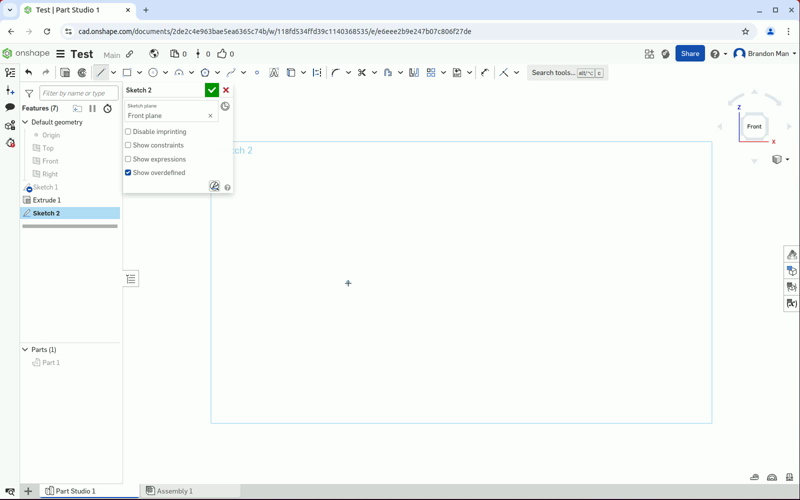
mouse_move(440, 282)
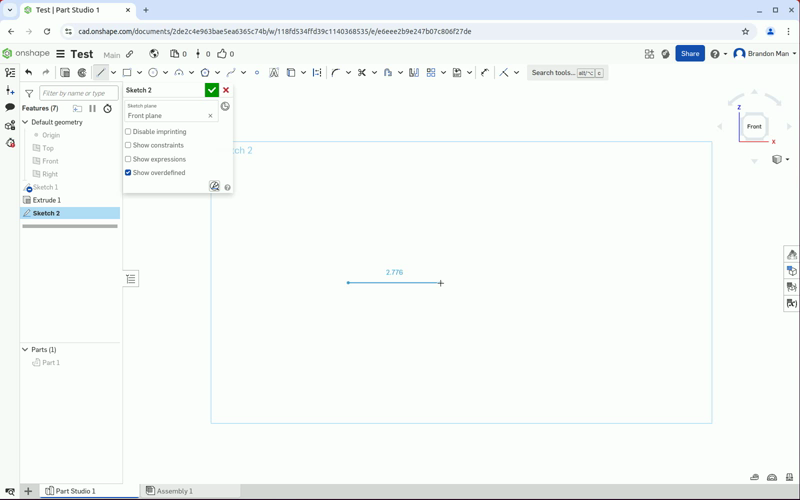
click(440, 282)
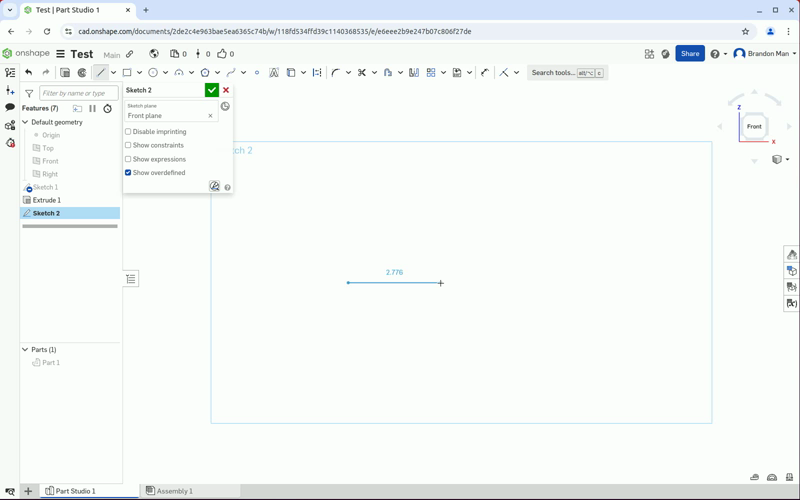
key_up(shift)
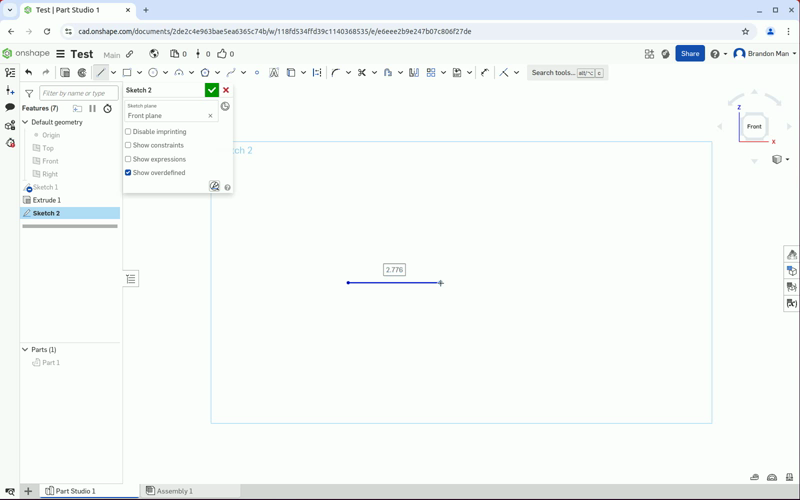
key_down(shift)
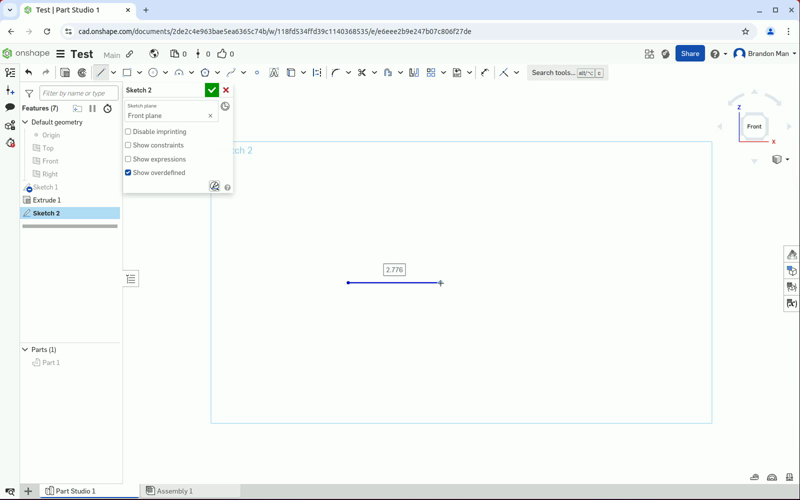
mouse_move(470, 282)
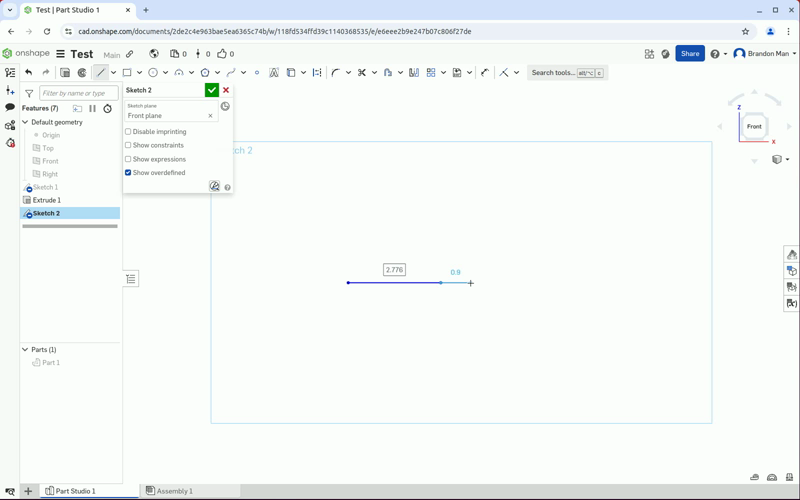
mouse_move(440, 276)
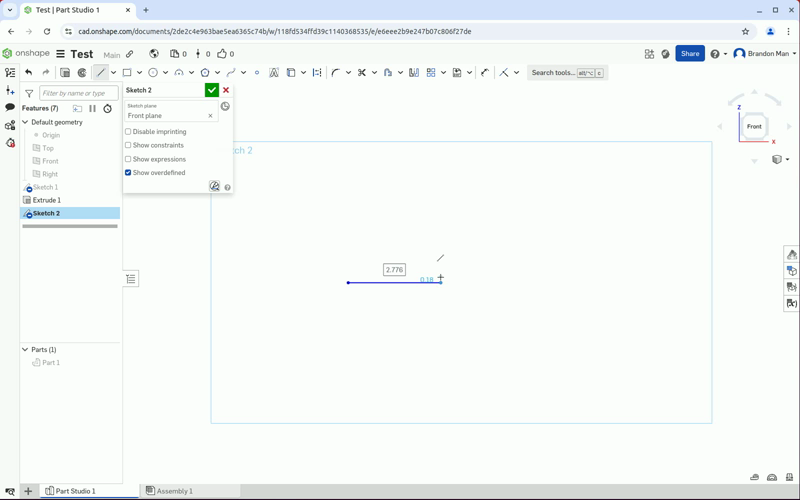
scroll(6)
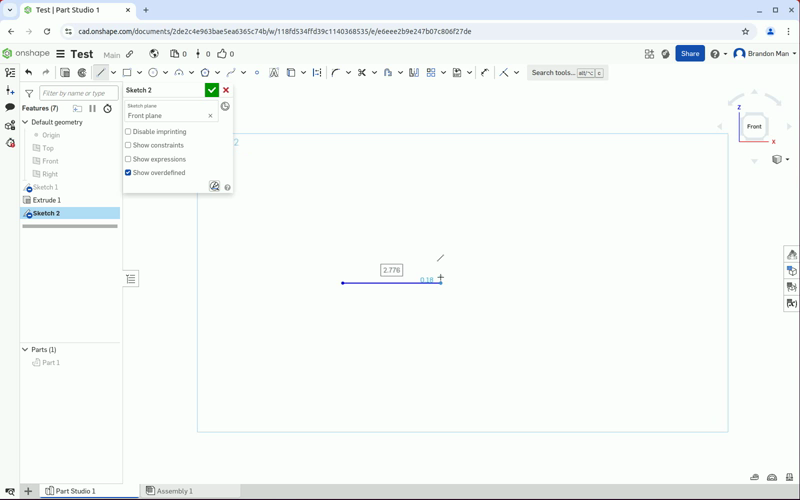
scroll(6)
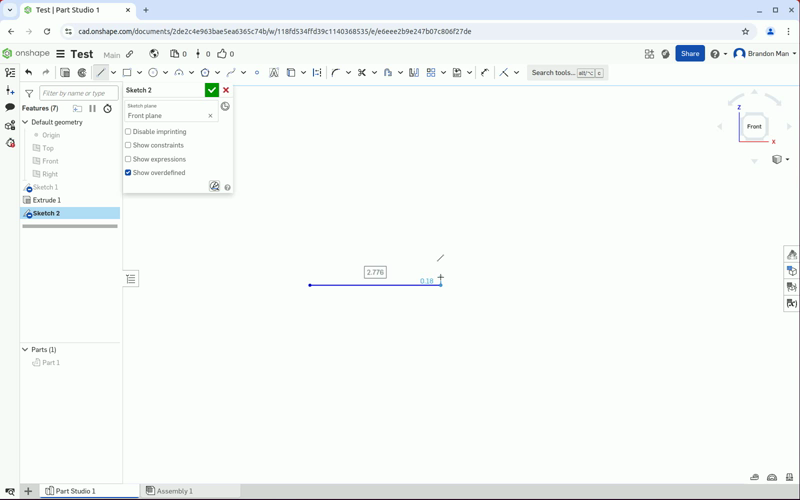
scroll(6)
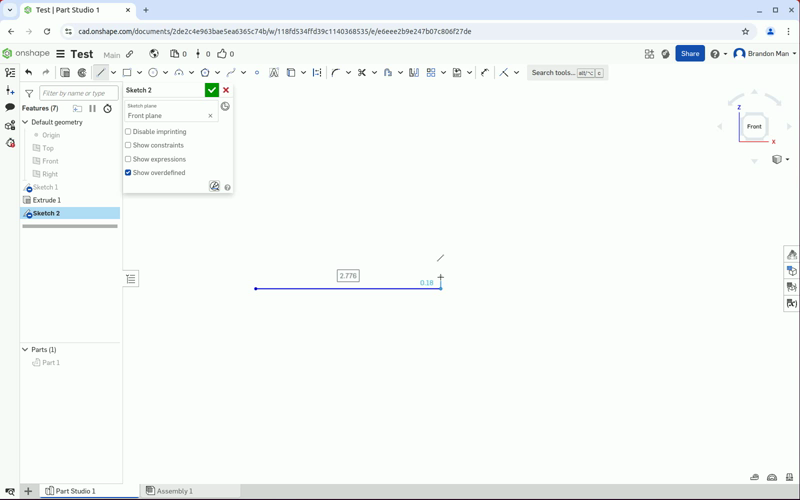
scroll(6)
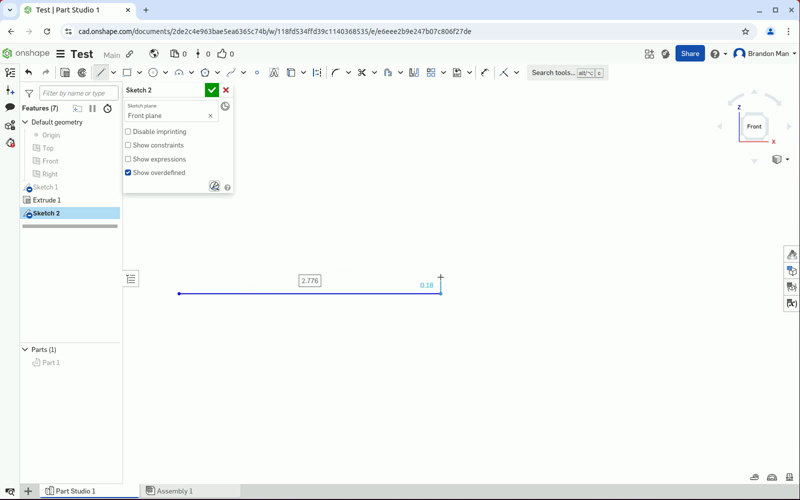
scroll(6)
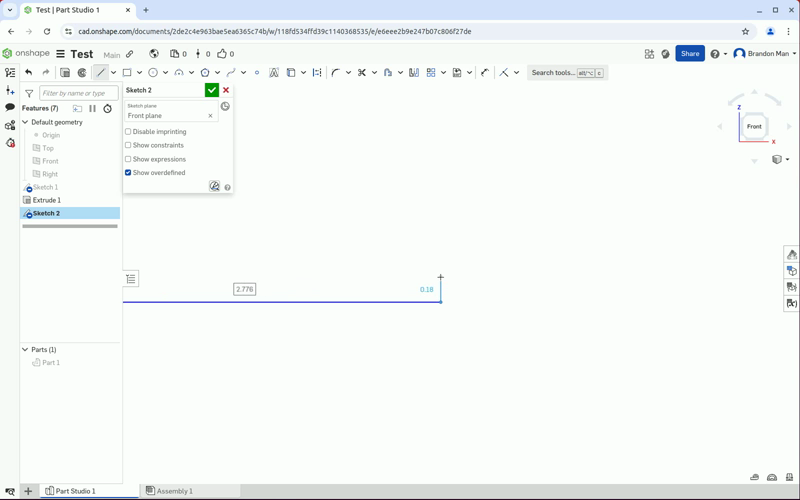
scroll(6)
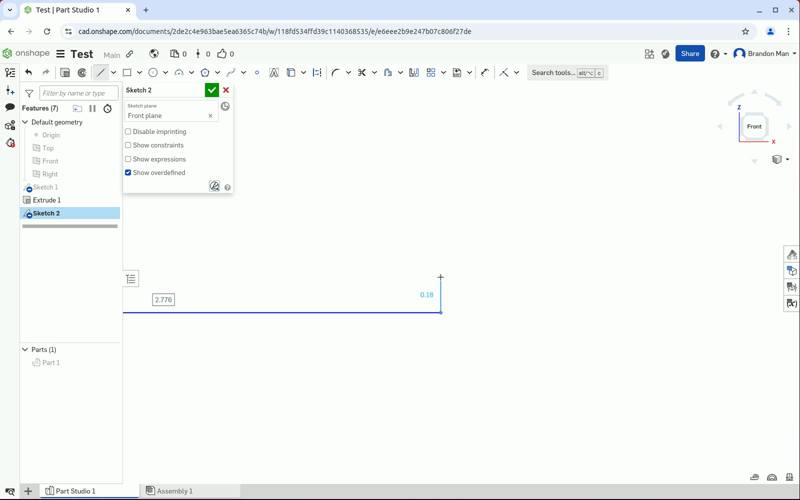
scroll(6)
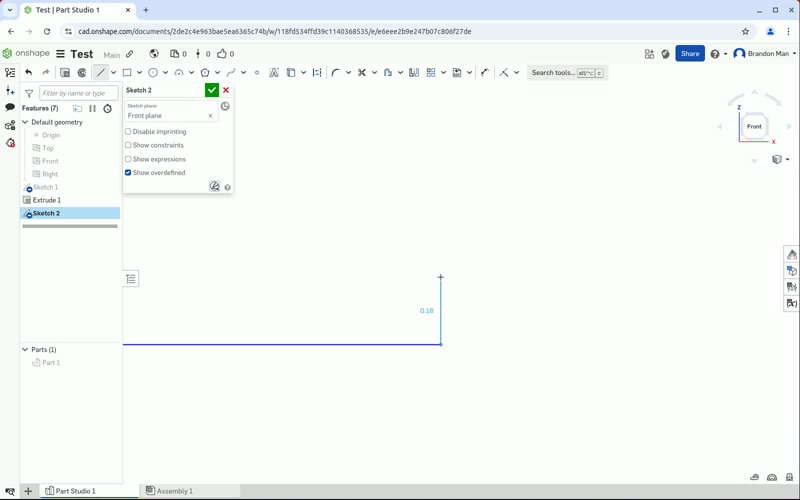
click(440, 276)
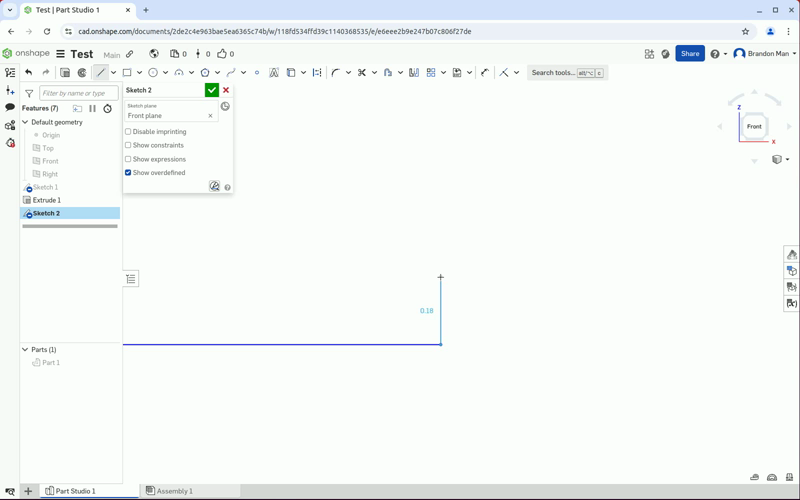
scroll(-6)
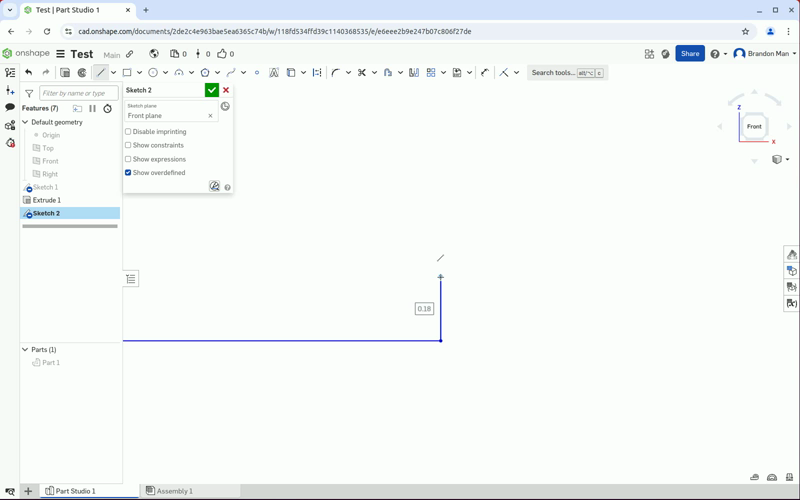
scroll(-6)
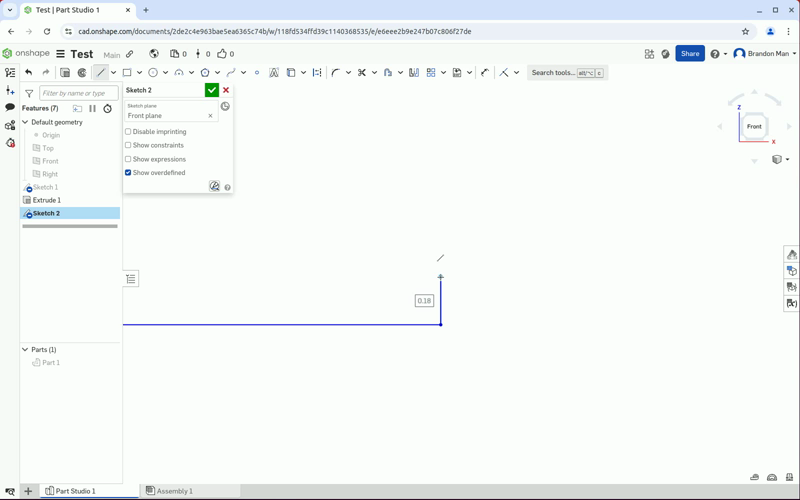
scroll(-6)
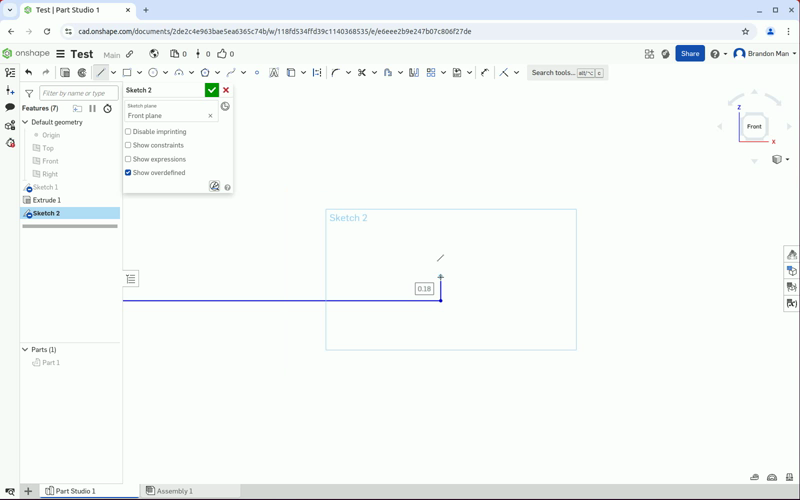
scroll(-6)
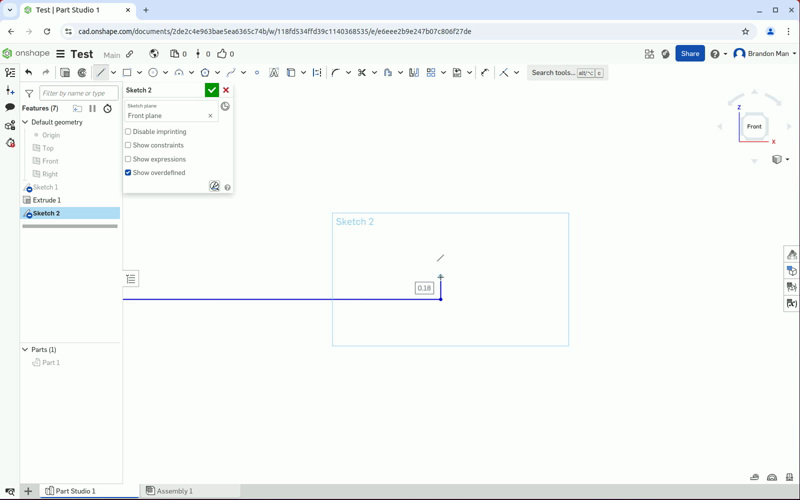
scroll(-6)
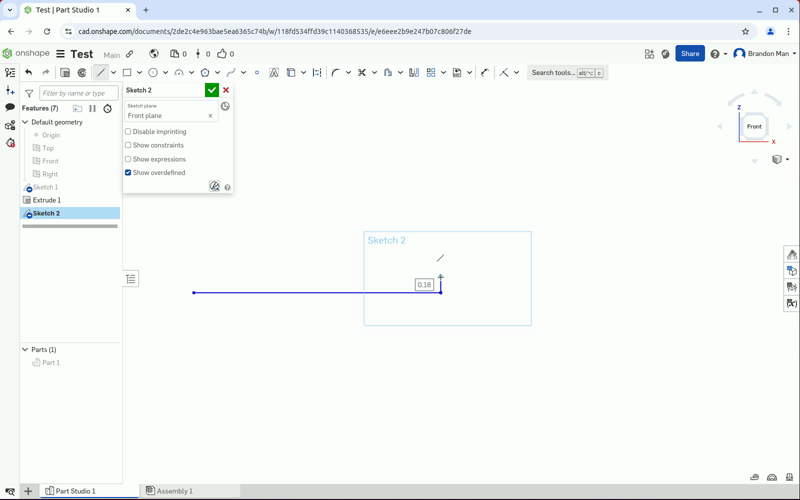
scroll(-6)
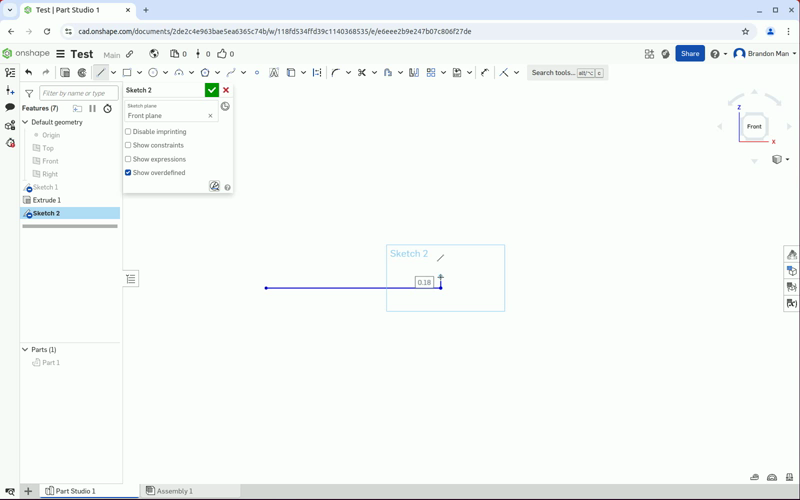
scroll(-6)
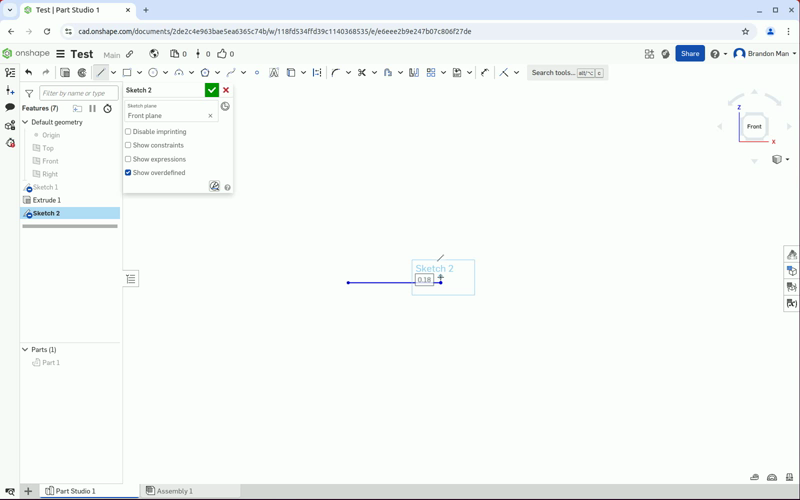
key_up(shift)
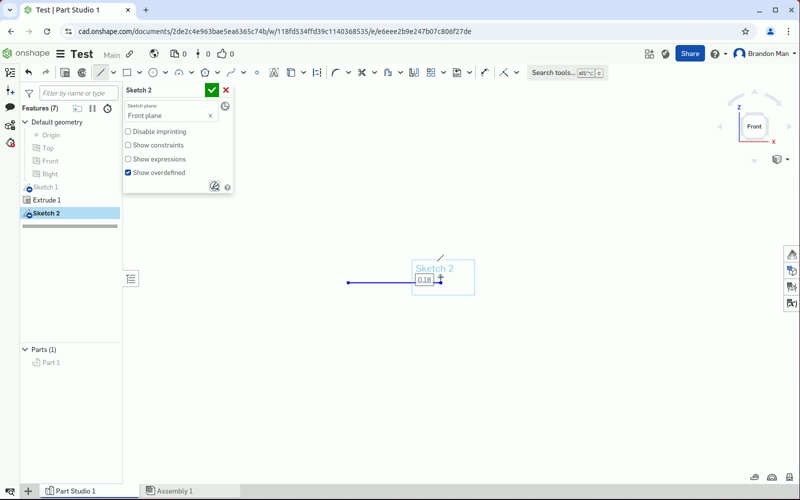
key(esc)
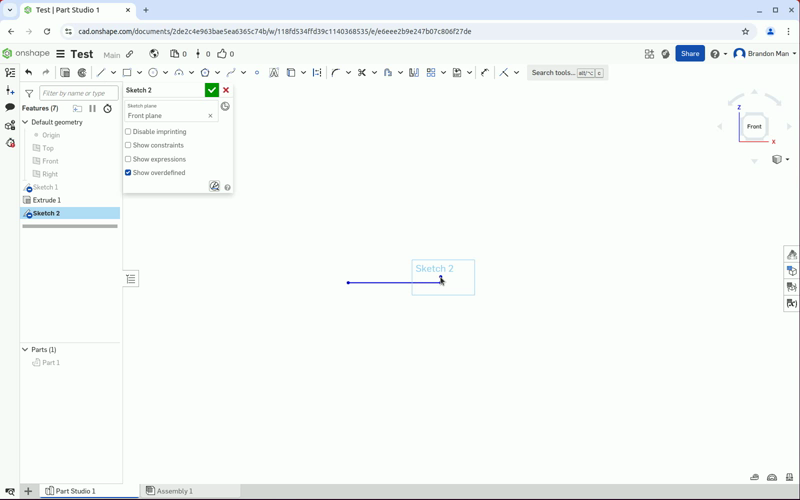
key(a)
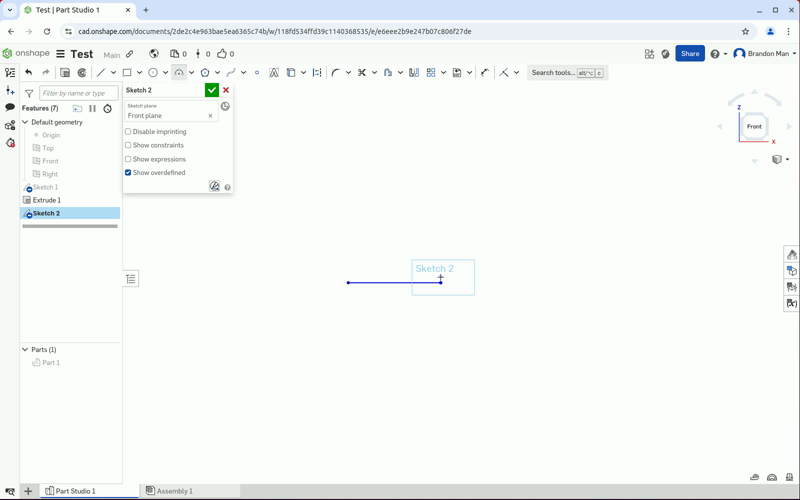
mouse_move(440, 276)
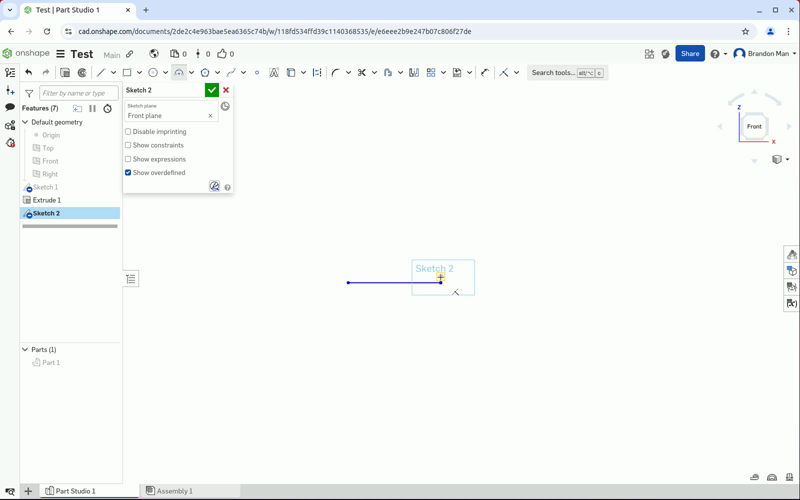
click(440, 276)
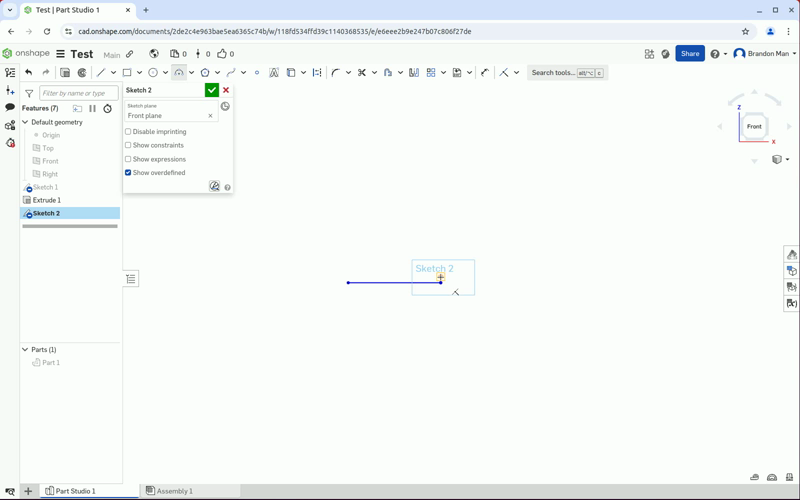
key_down(shift)
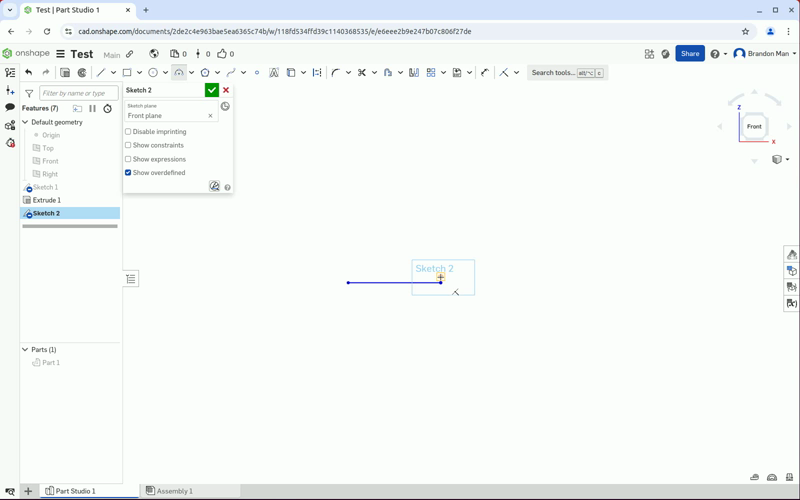
mouse_move(435, 270)
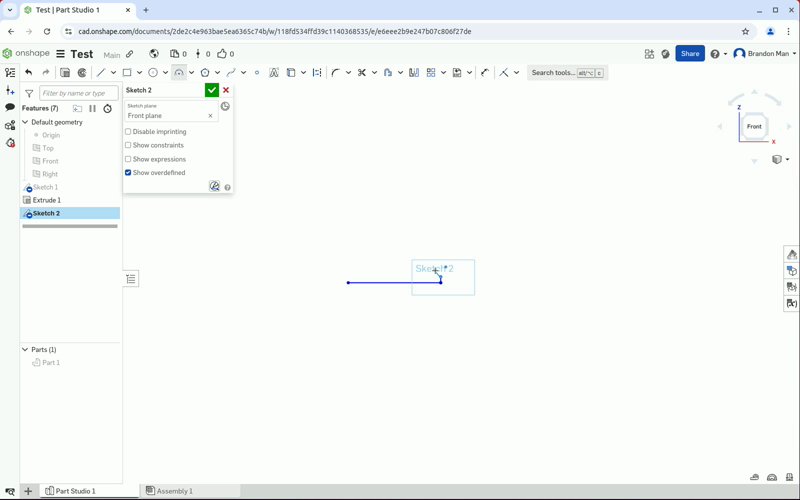
click(435, 270)
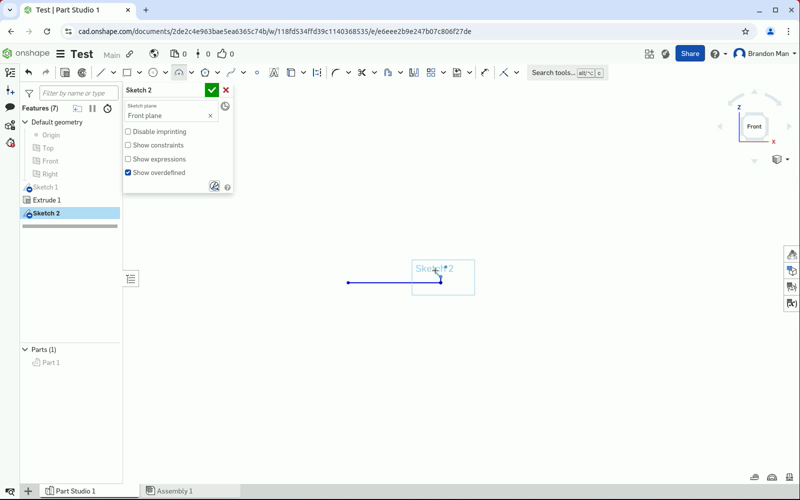
mouse_move(439, 272)
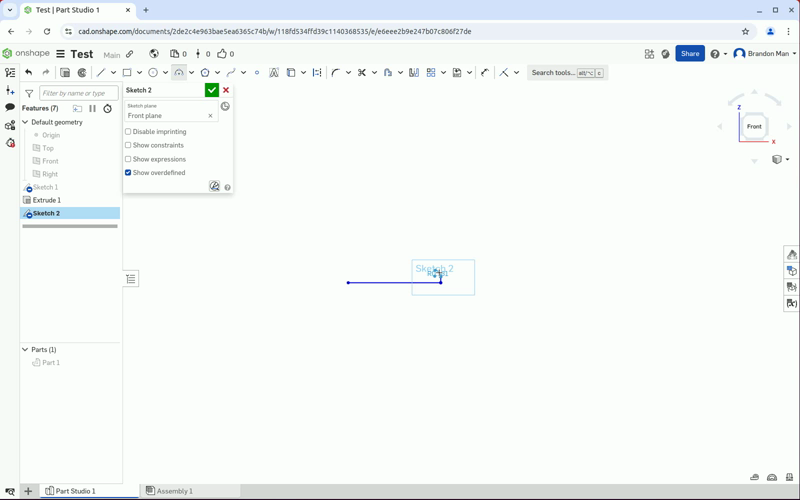
click(439, 272)
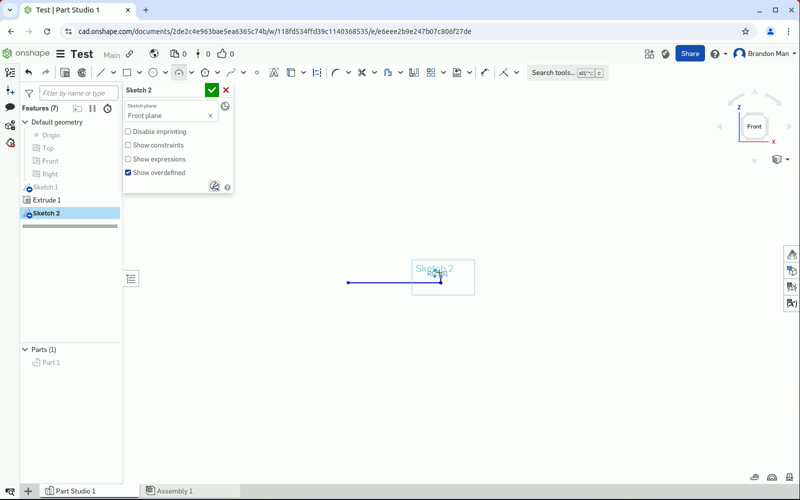
key_up(shift)
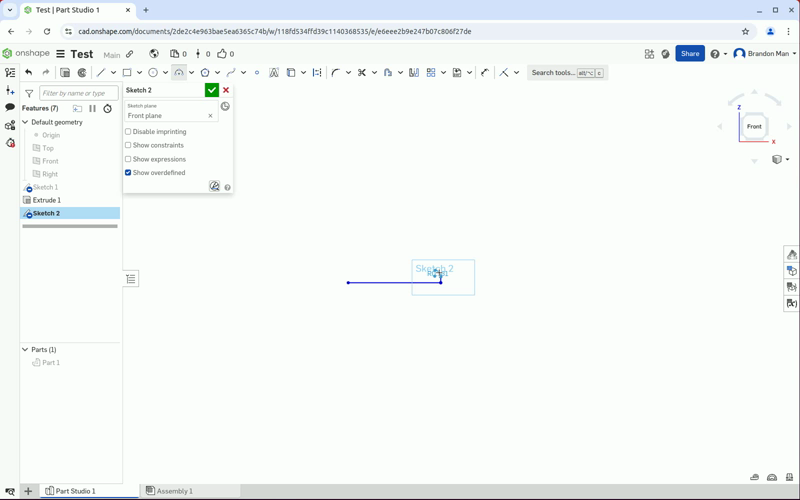
key(esc)
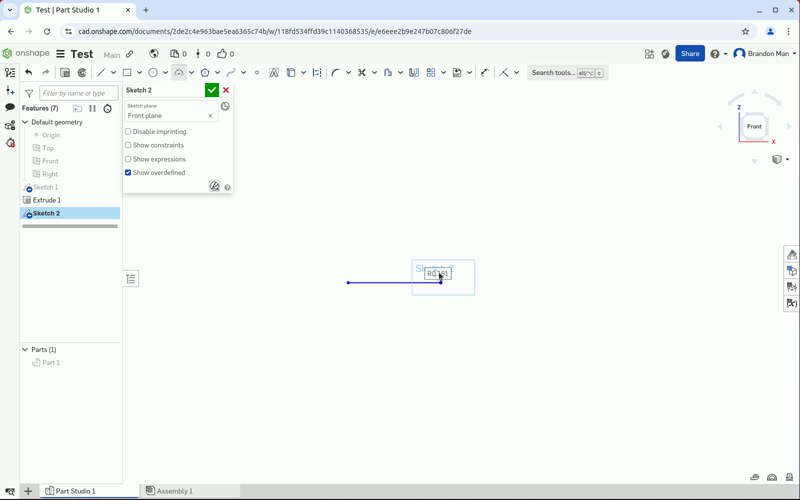
key(l)
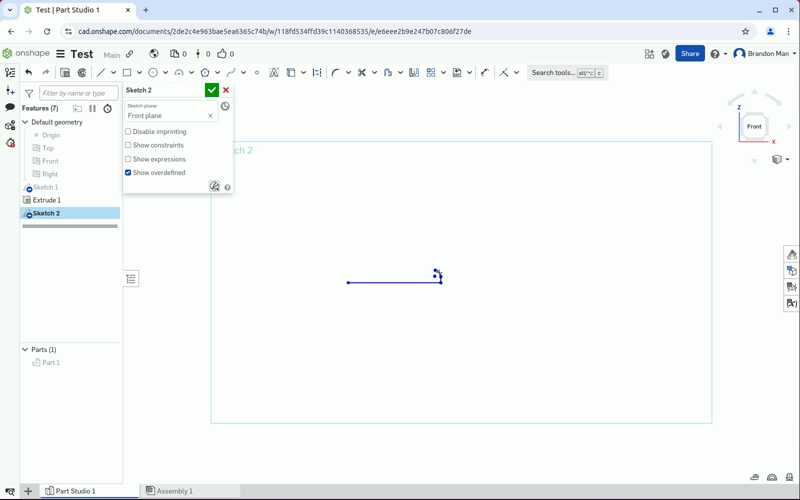
mouse_move(435, 270)
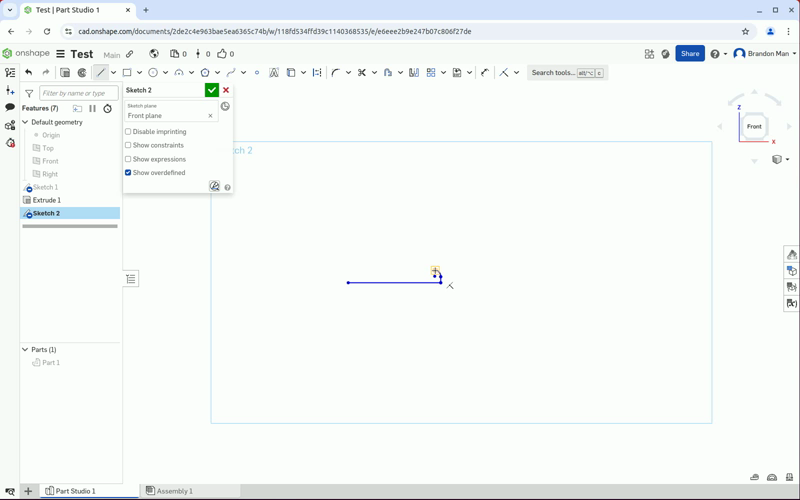
click(435, 270)
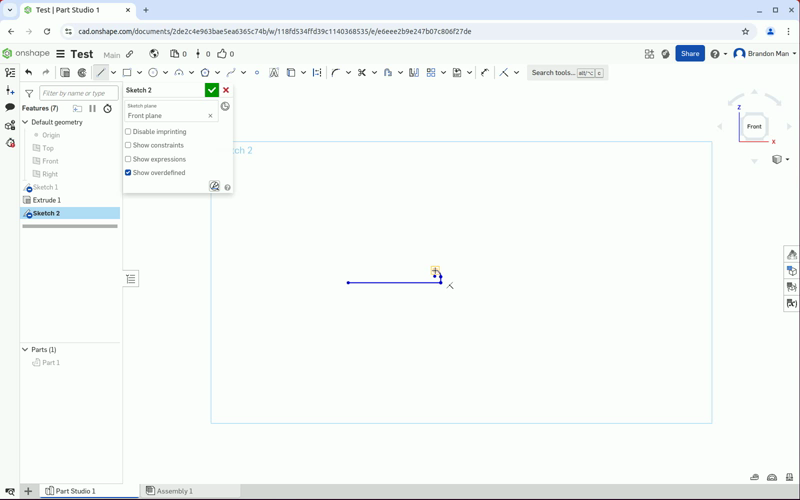
key_down(shift)
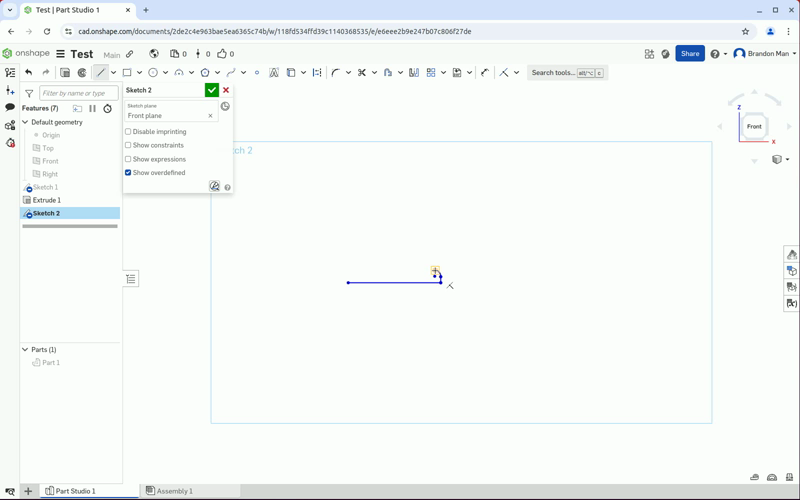
mouse_move(372, 270)
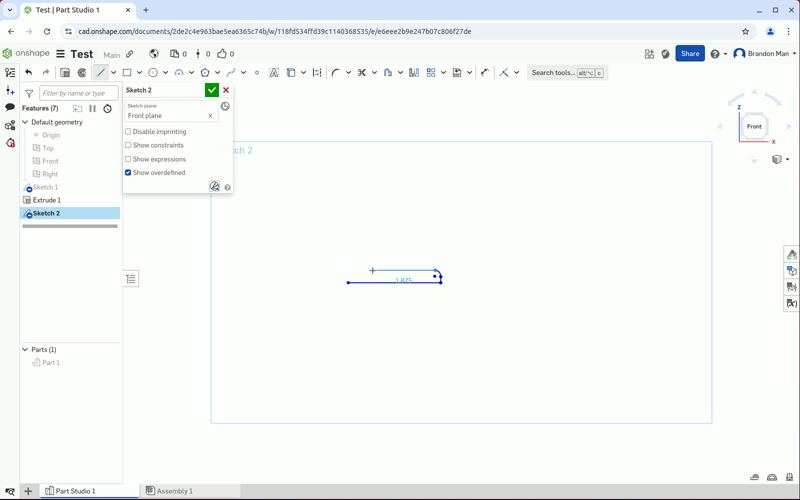
click(372, 270)
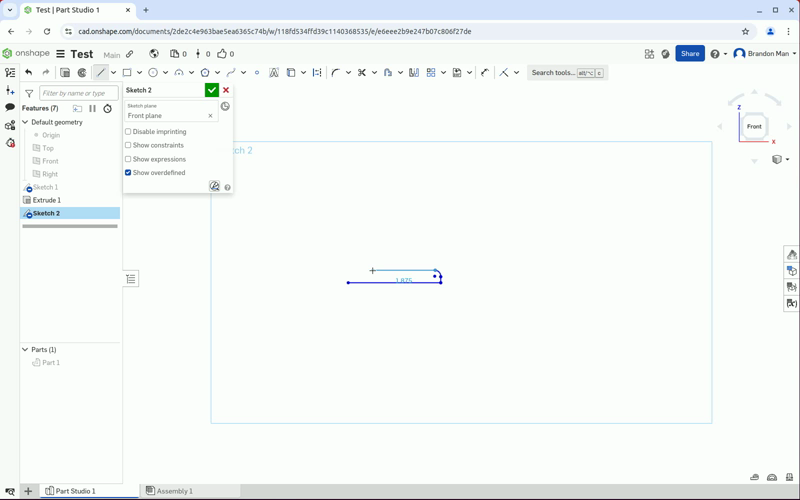
key_up(shift)
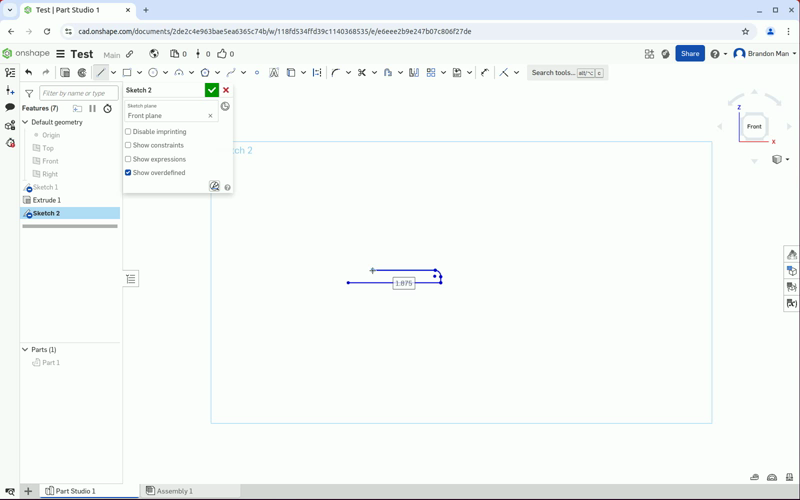
key(esc)
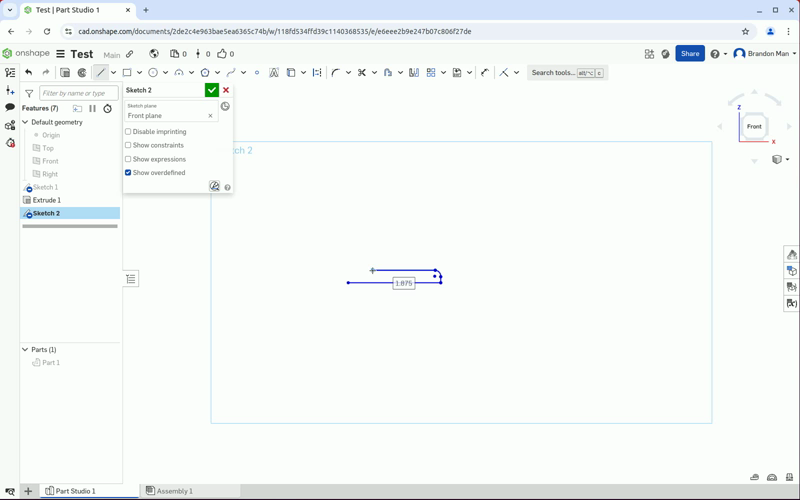
key(a)
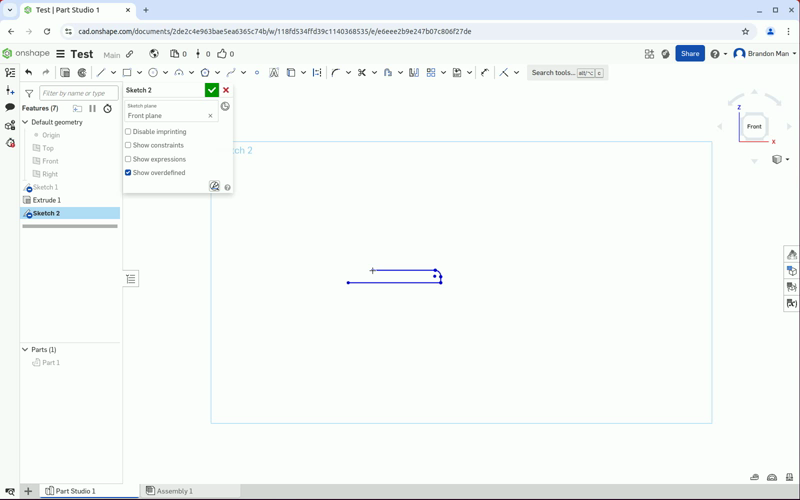
mouse_move(372, 270)
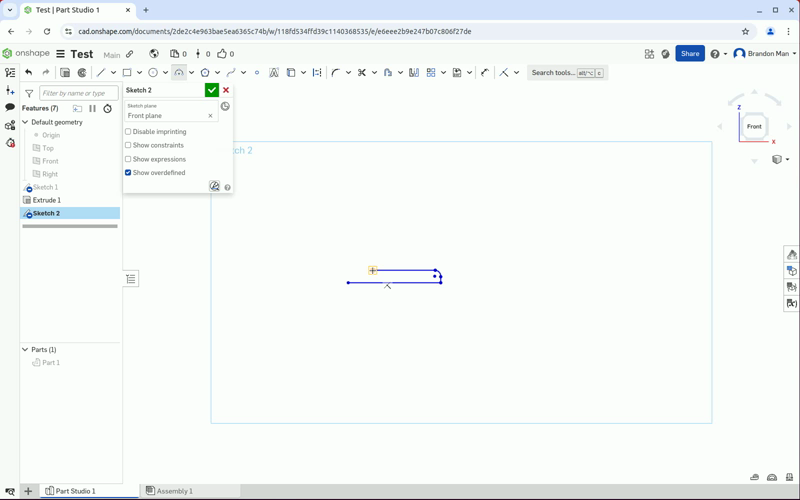
click(372, 270)
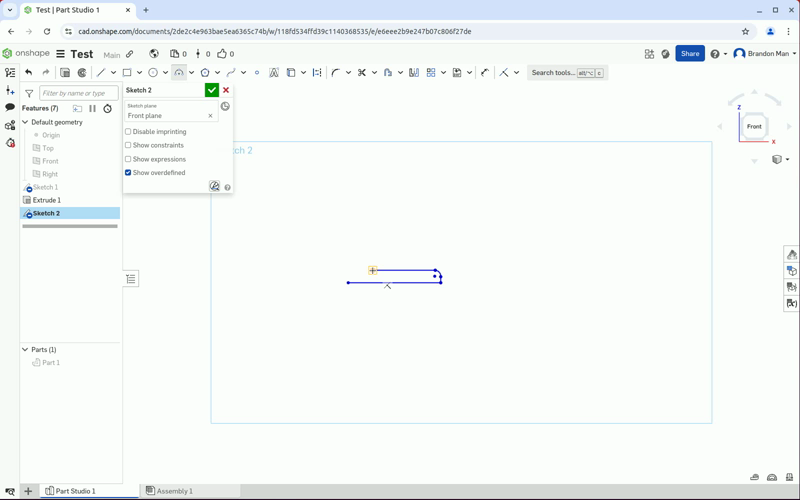
key_down(shift)
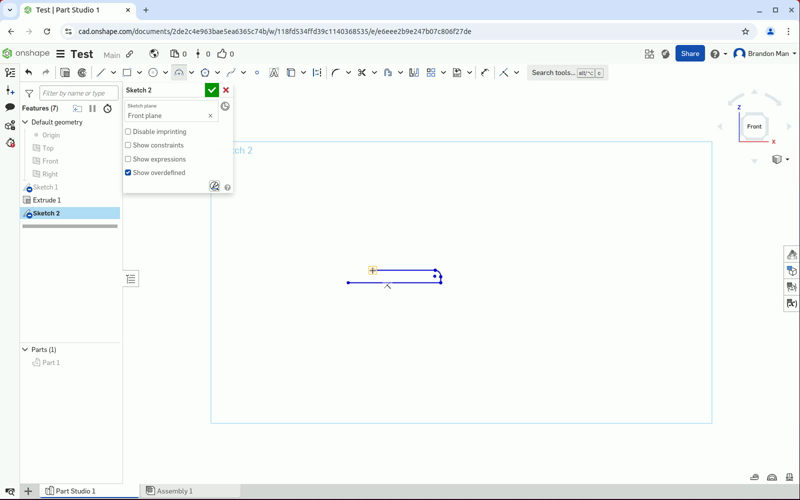
mouse_move(360, 258)
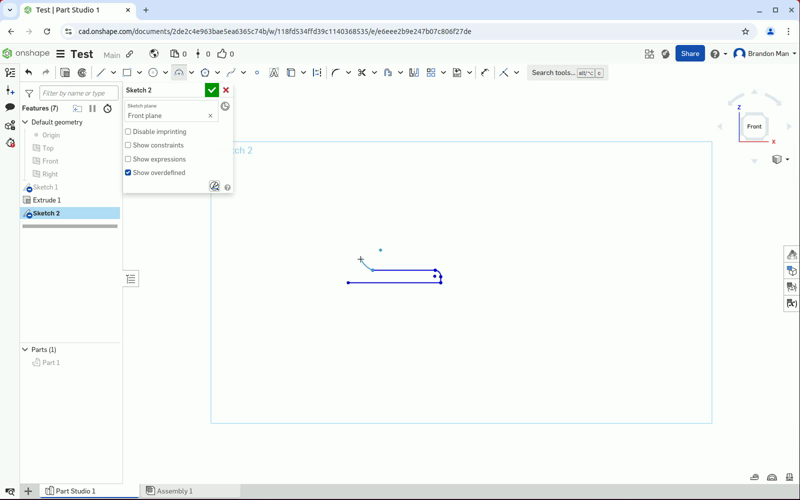
click(360, 258)
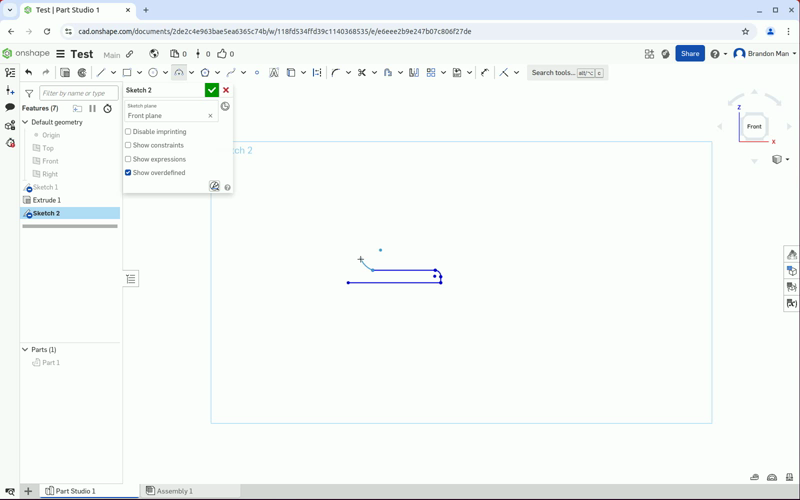
mouse_move(364, 266)
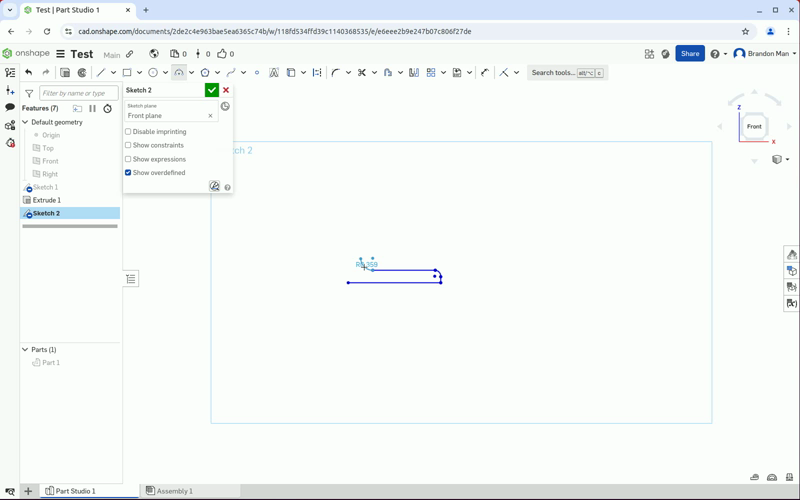
click(364, 266)
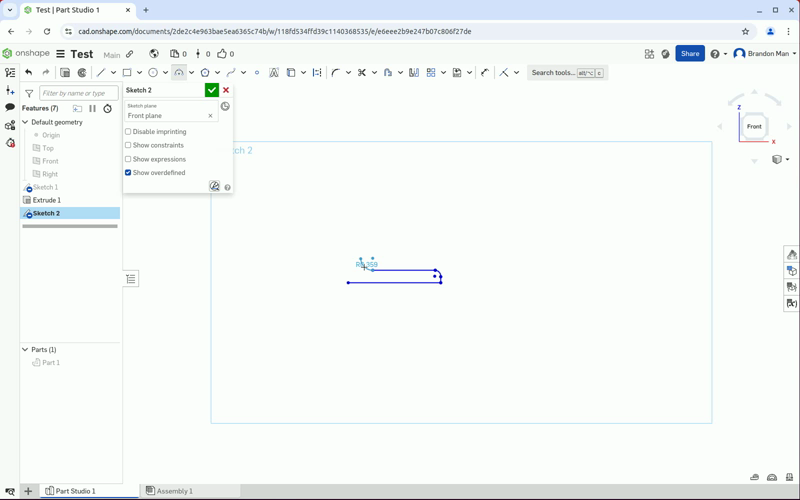
key_up(shift)
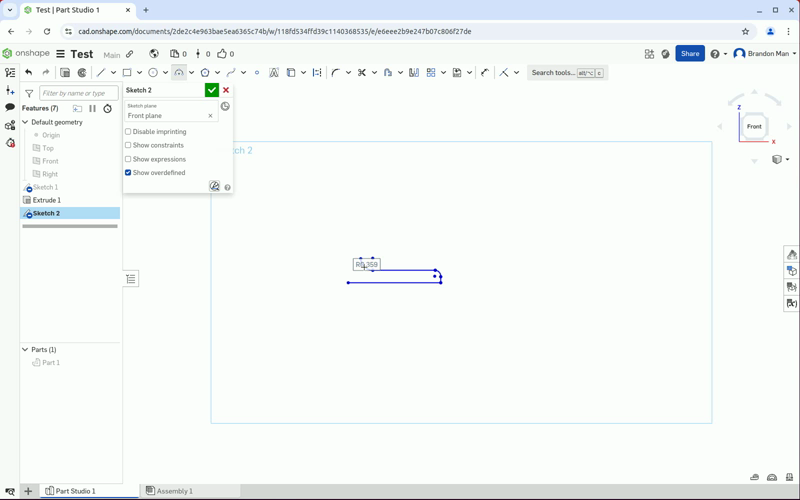
key(esc)
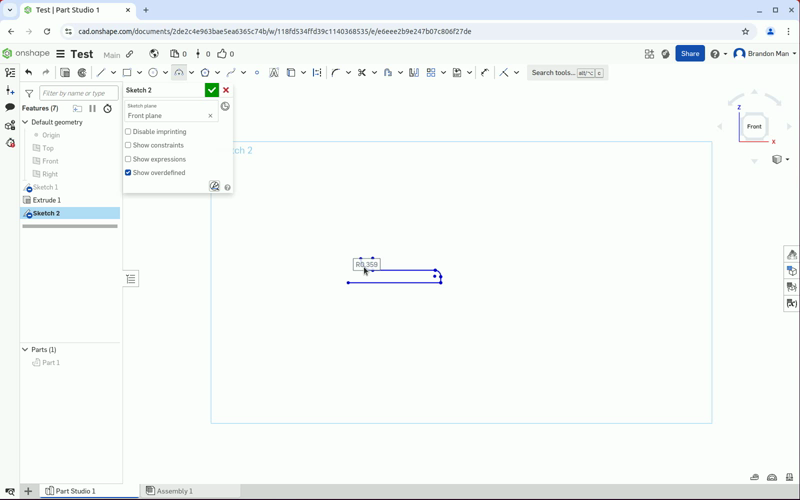
key(l)
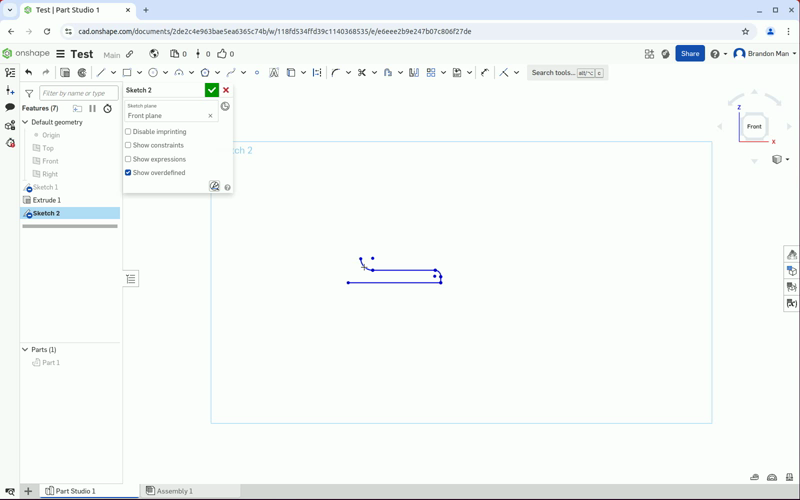
mouse_move(360, 258)
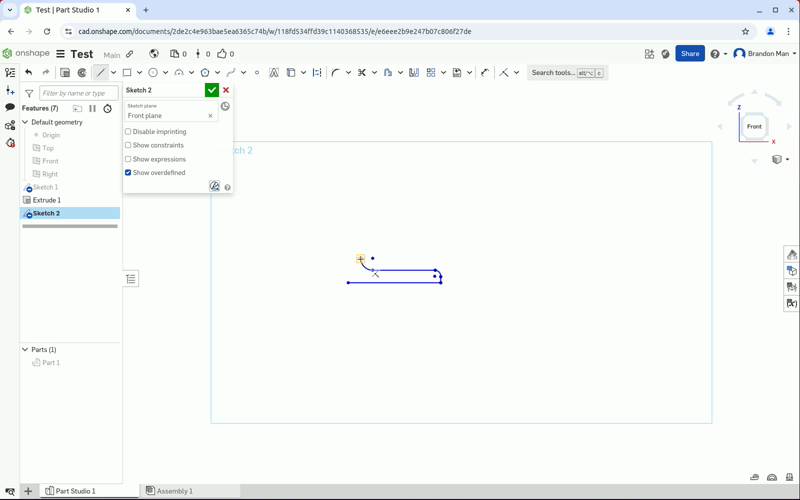
click(360, 258)
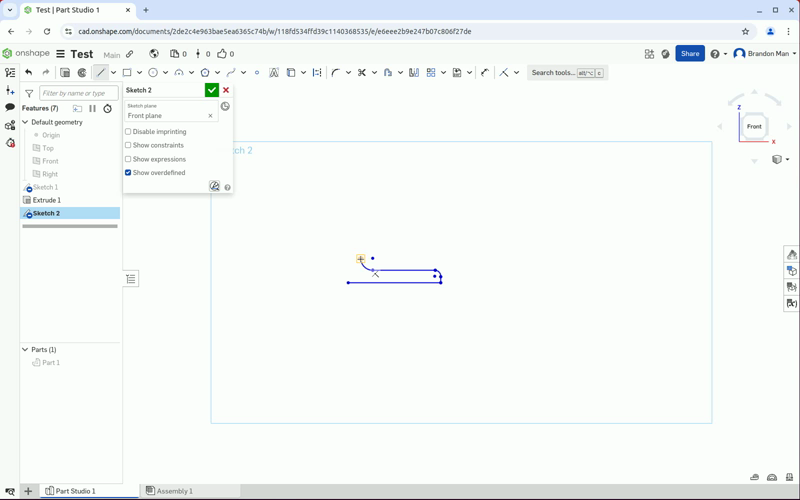
key_down(shift)
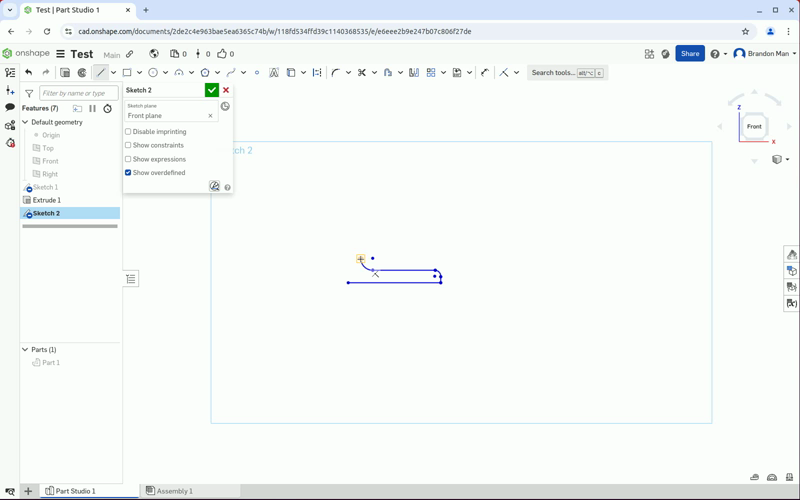
mouse_move(360, 195)
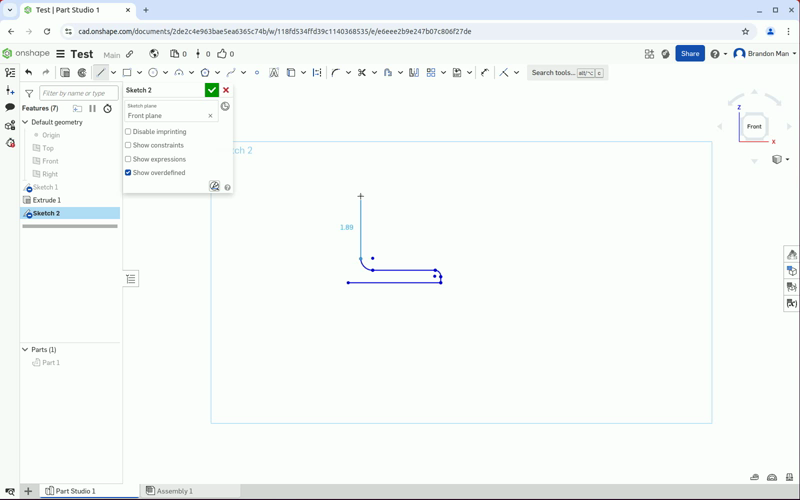
click(360, 195)
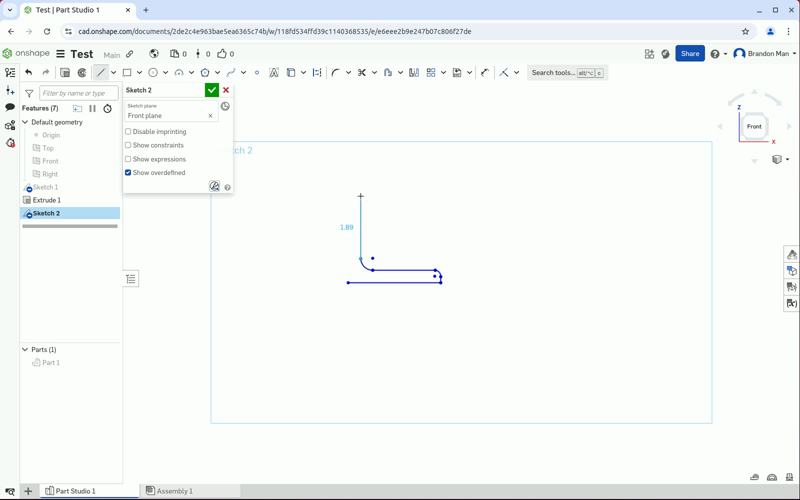
key_up(shift)
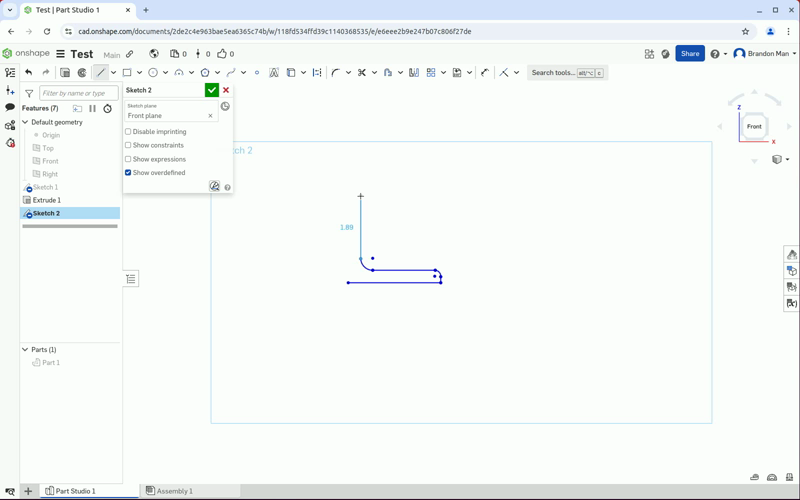
key(esc)
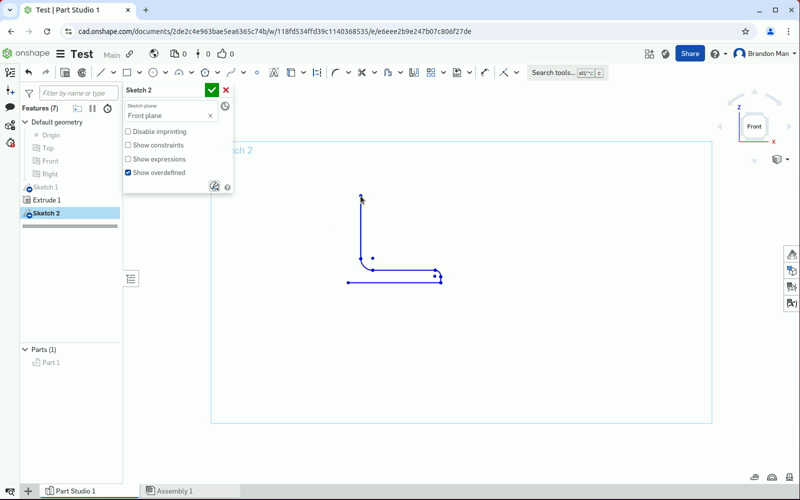
key(a)
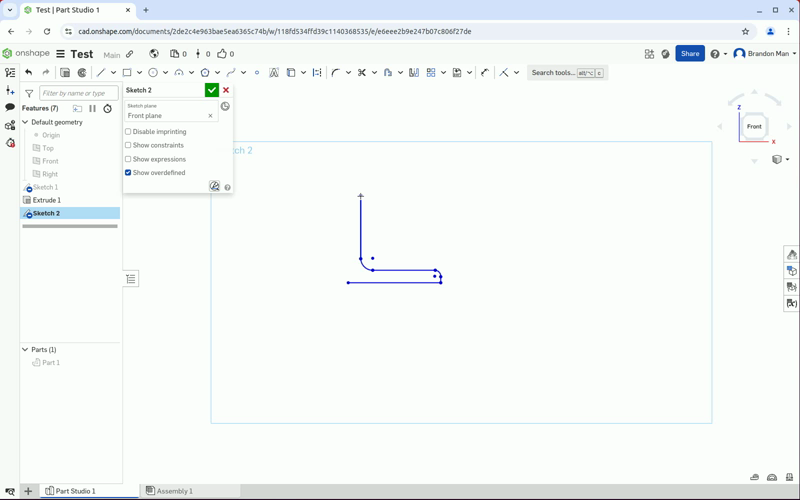
mouse_move(360, 195)
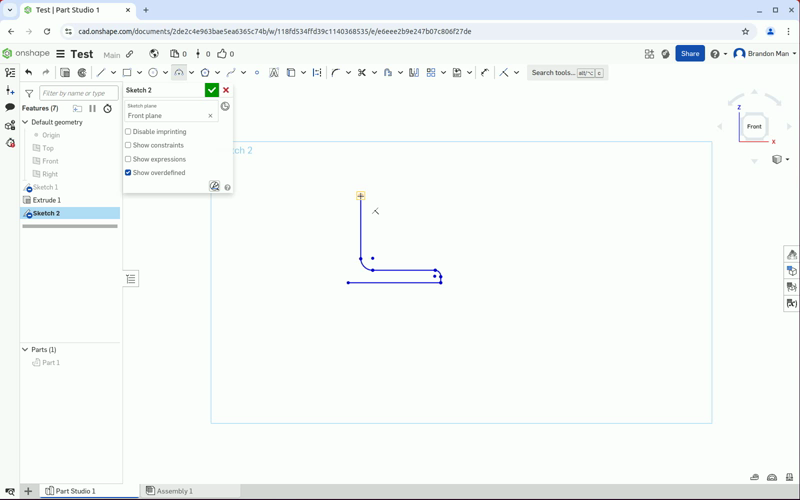
click(360, 195)
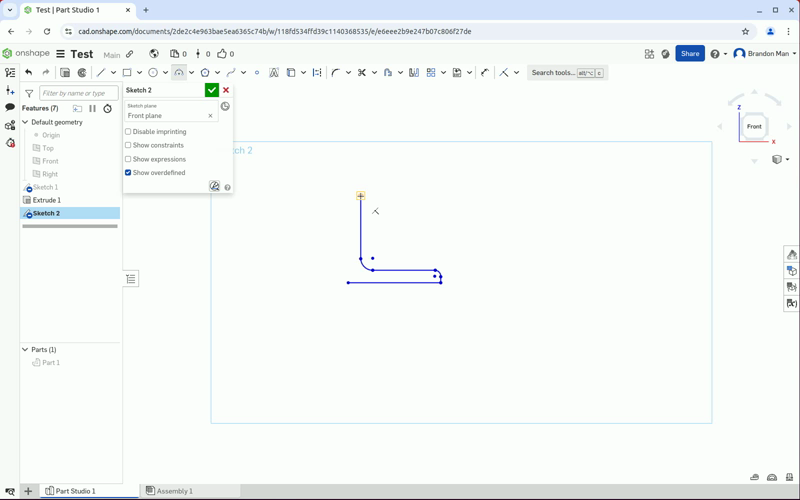
key_down(shift)
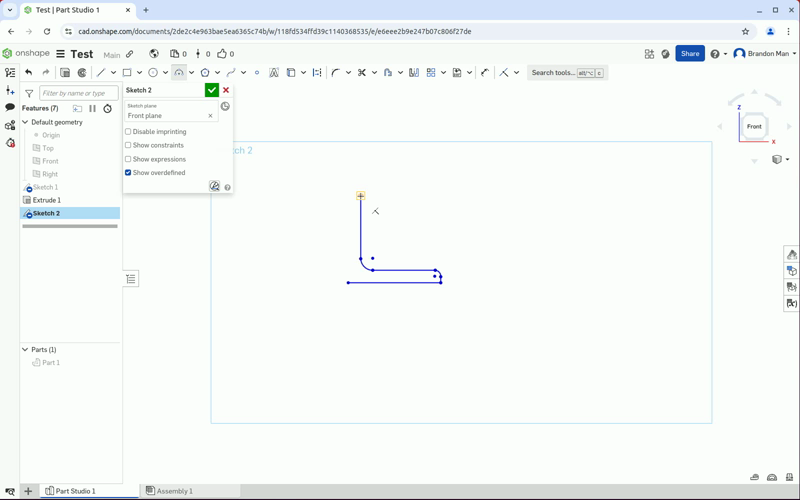
mouse_move(354, 190)
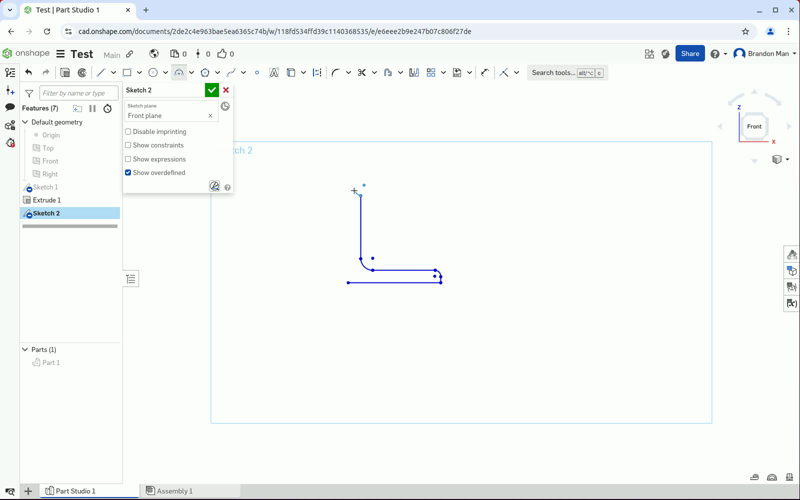
click(354, 190)
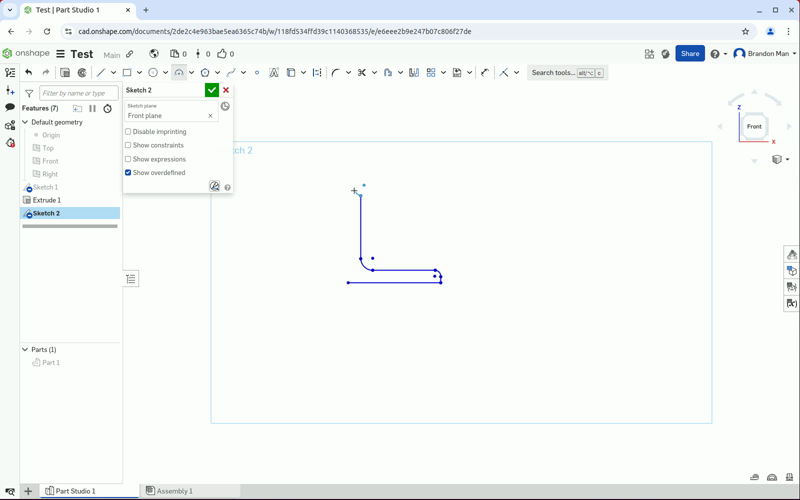
mouse_move(358, 191)
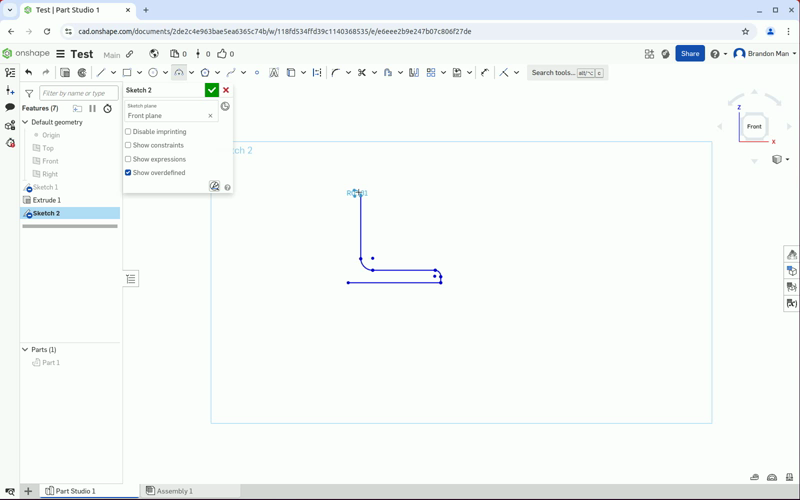
click(358, 191)
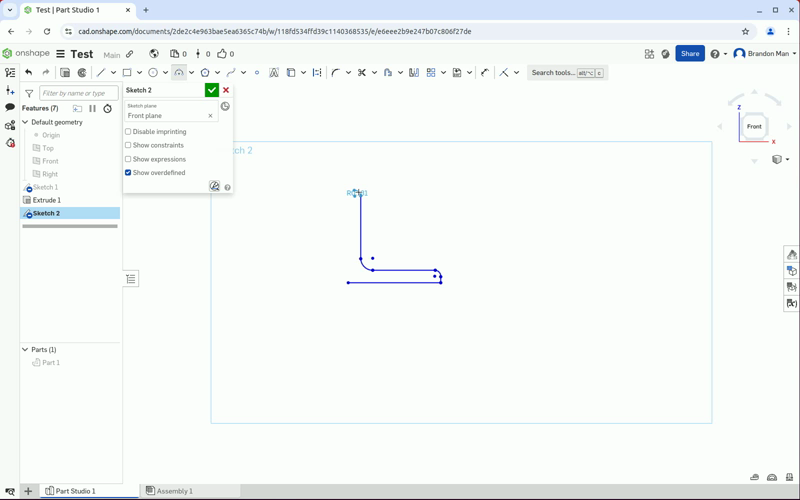
key_up(shift)
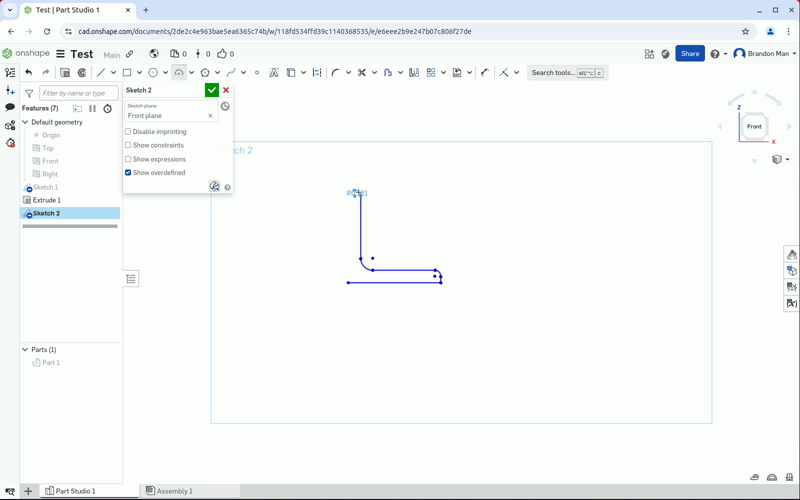
key(esc)
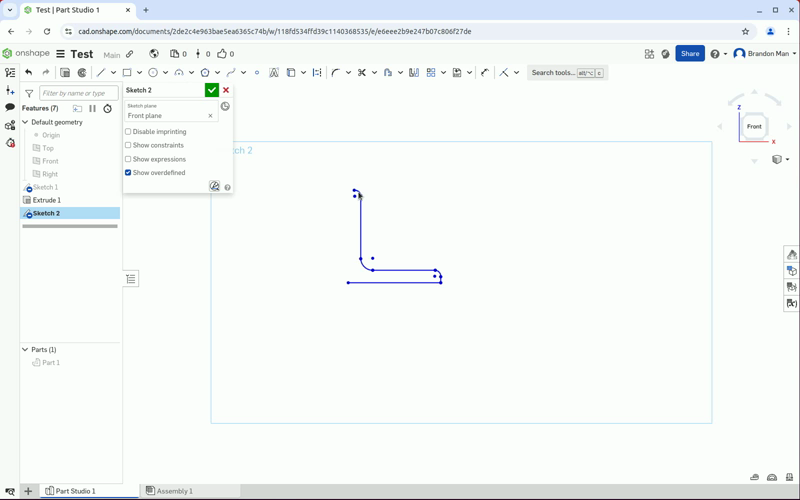
key(l)
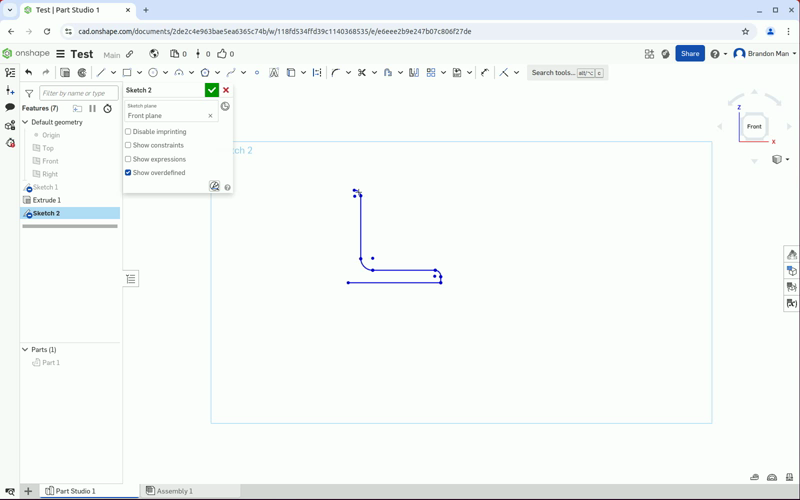
mouse_move(354, 190)
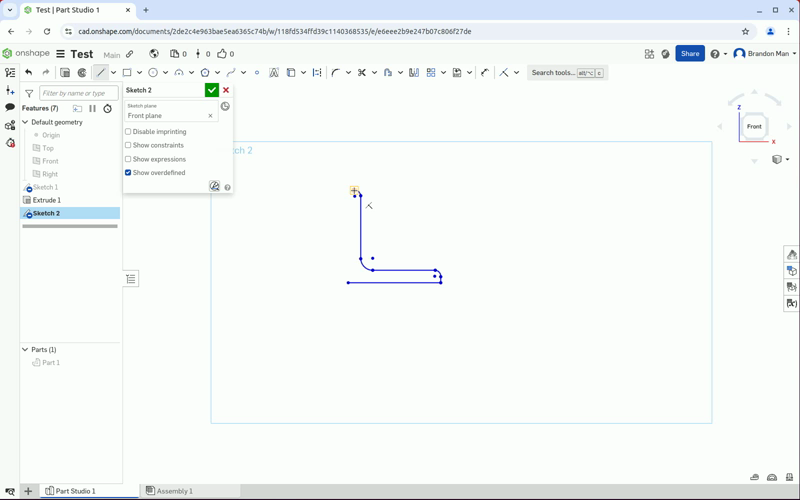
click(354, 190)
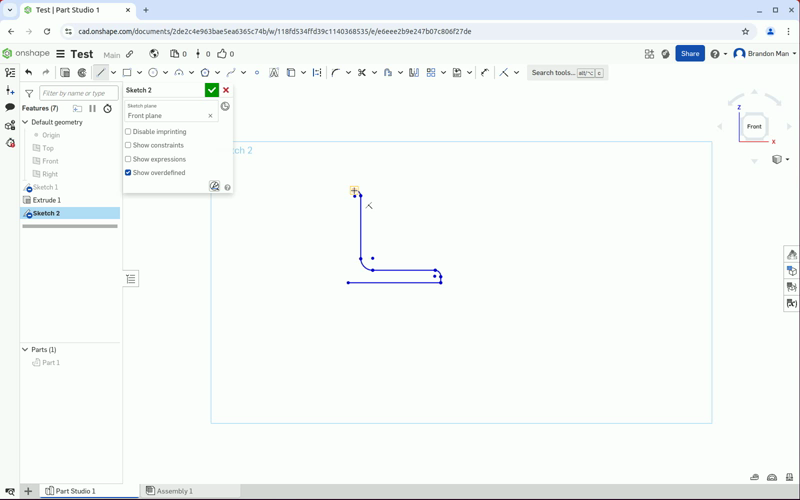
key_down(shift)
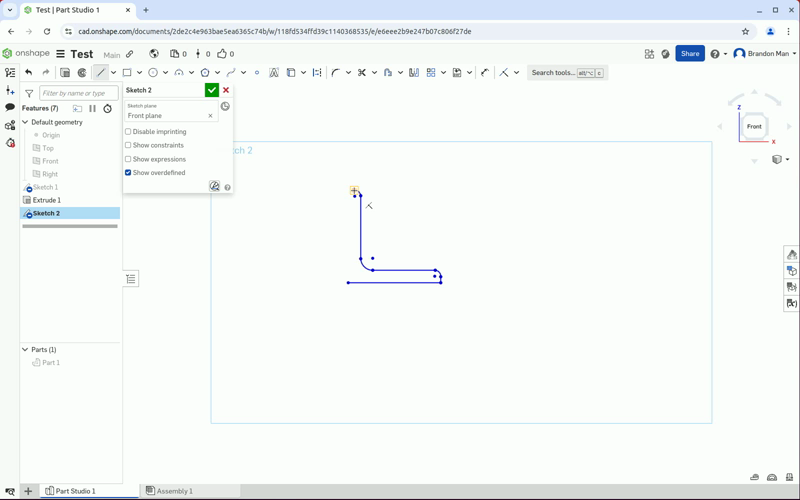
mouse_move(384, 190)
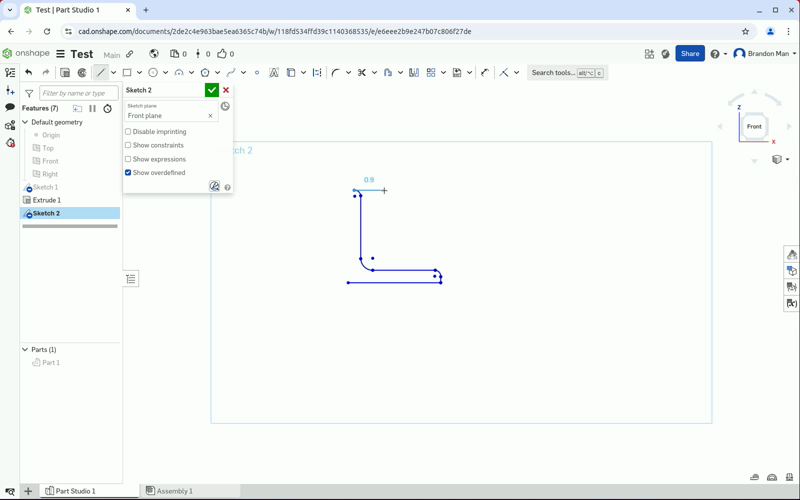
mouse_move(348, 190)
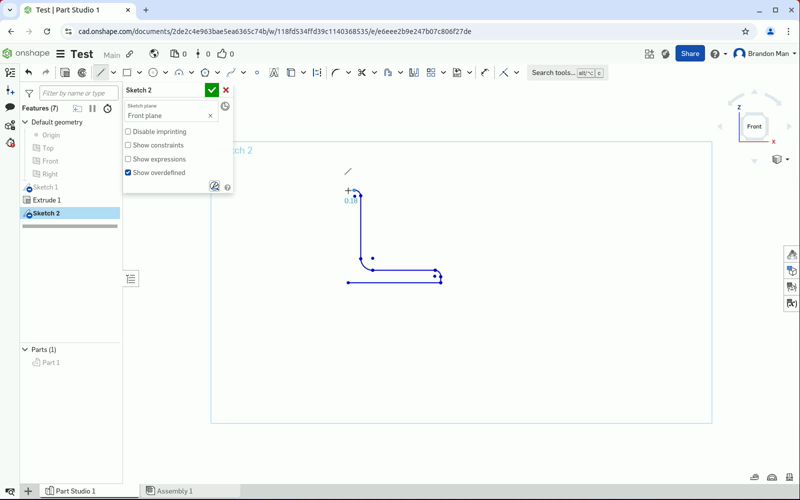
scroll(6)
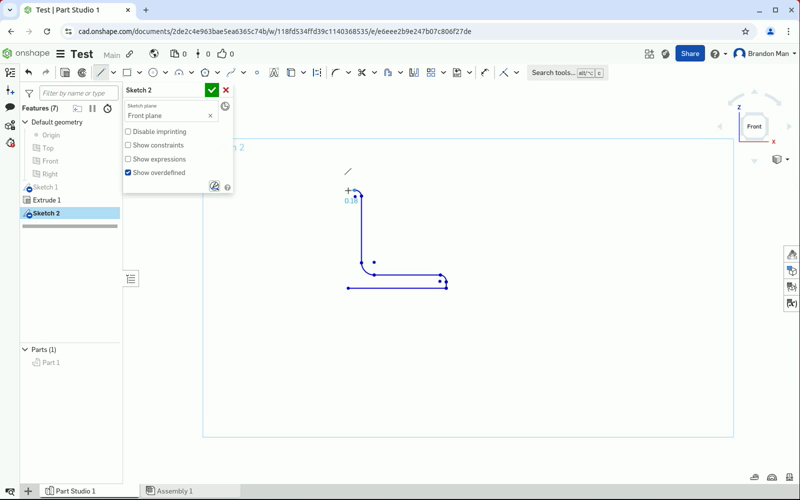
scroll(6)
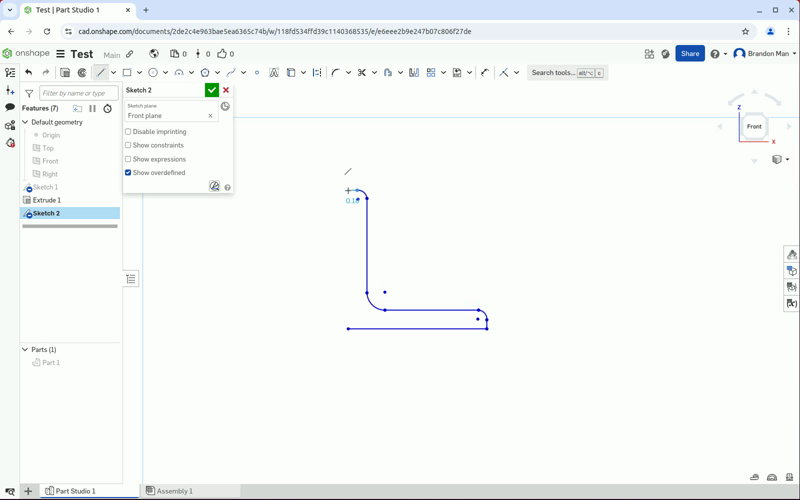
scroll(6)
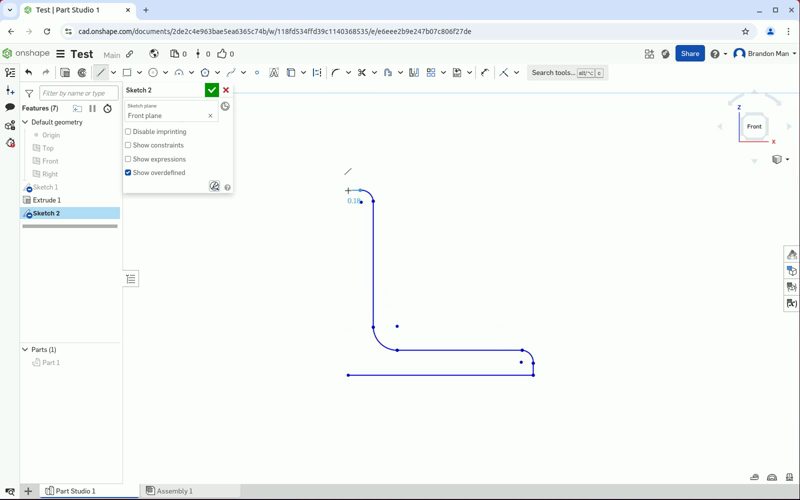
scroll(6)
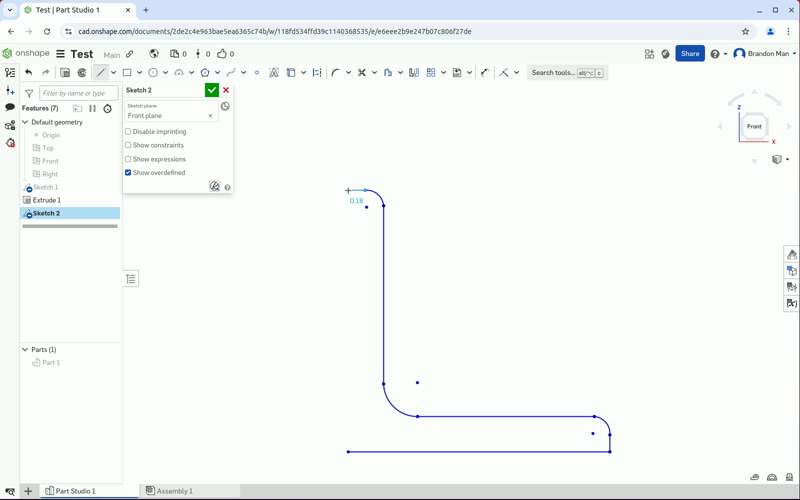
scroll(6)
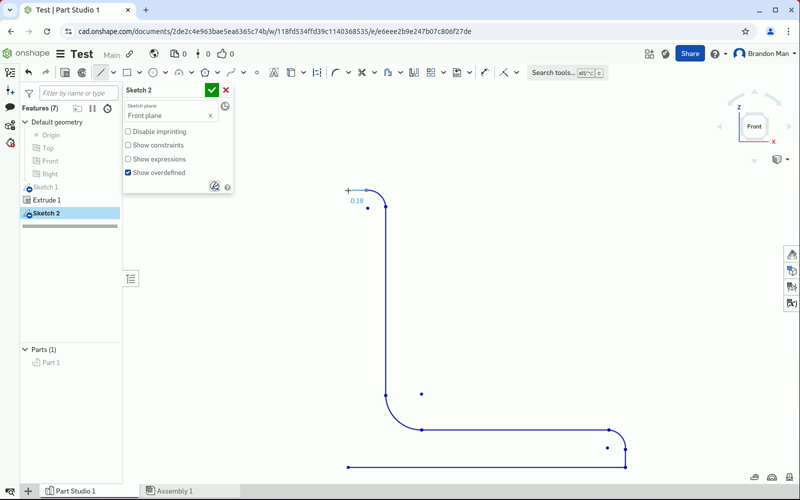
scroll(6)
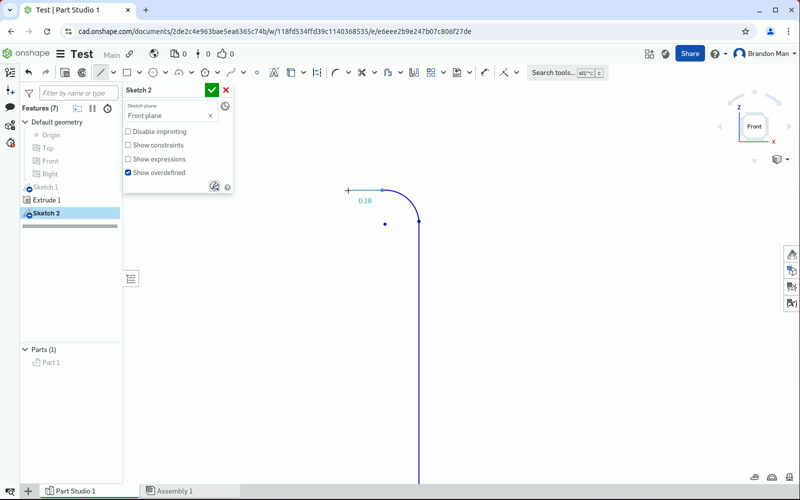
scroll(6)
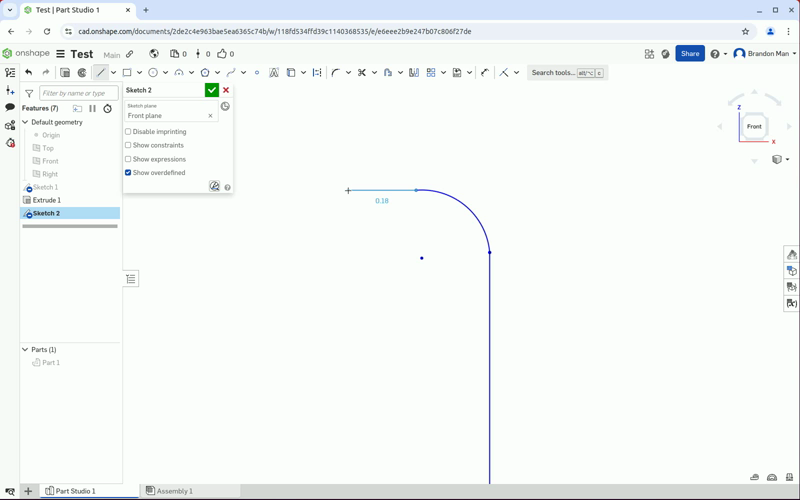
click(348, 190)
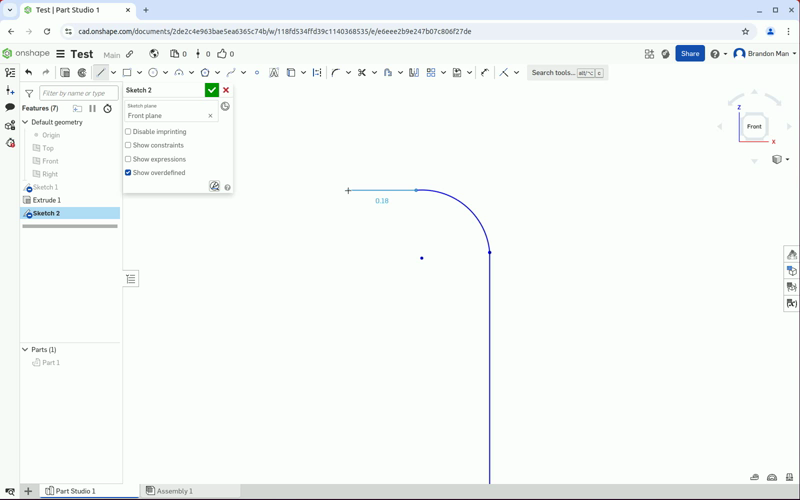
scroll(-6)
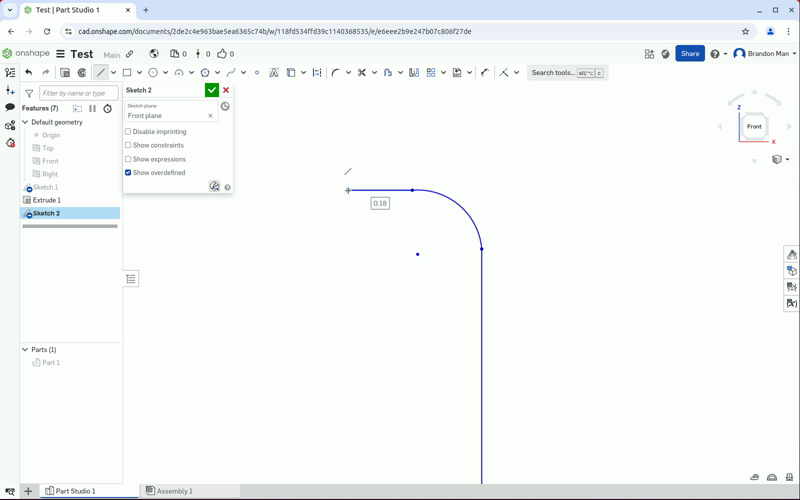
scroll(-6)
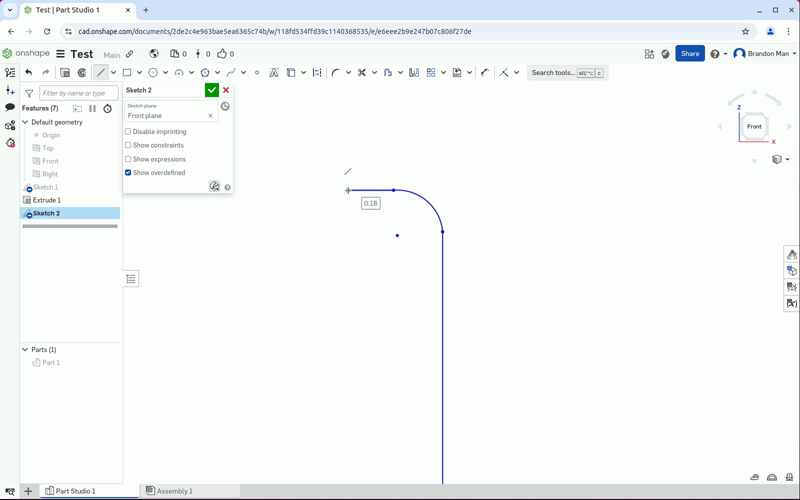
scroll(-6)
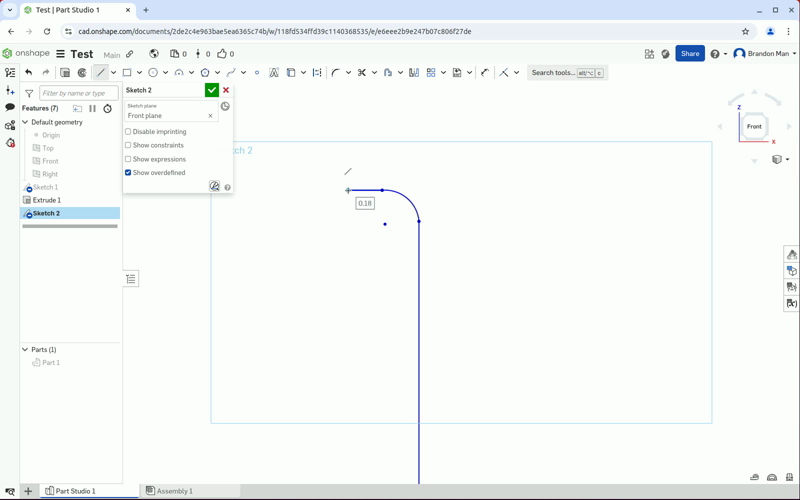
scroll(-6)
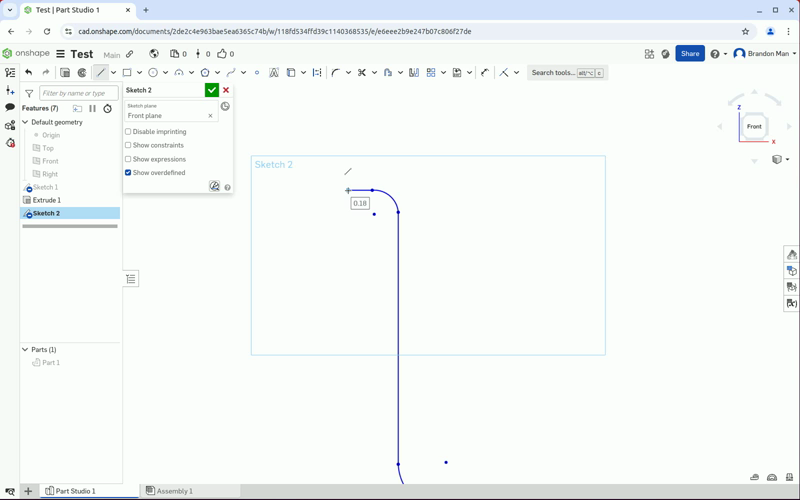
scroll(-6)
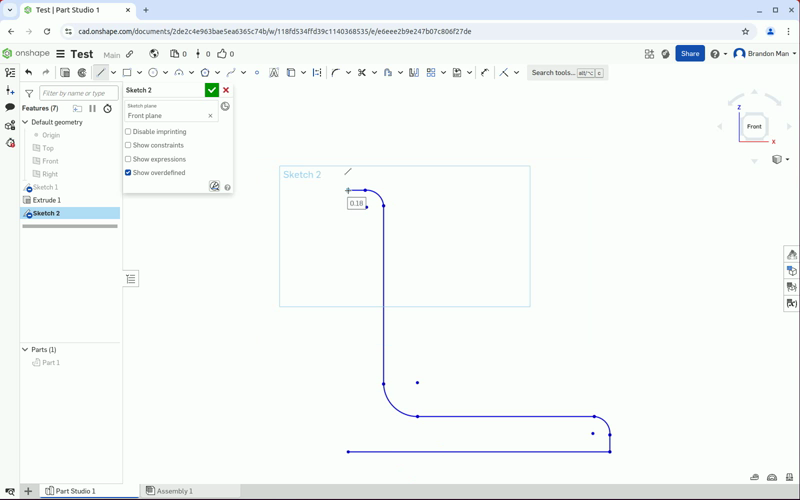
scroll(-6)
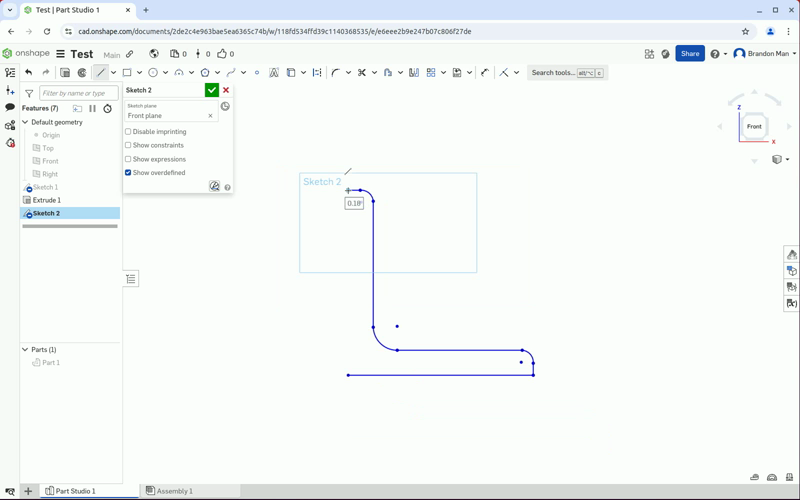
scroll(-6)
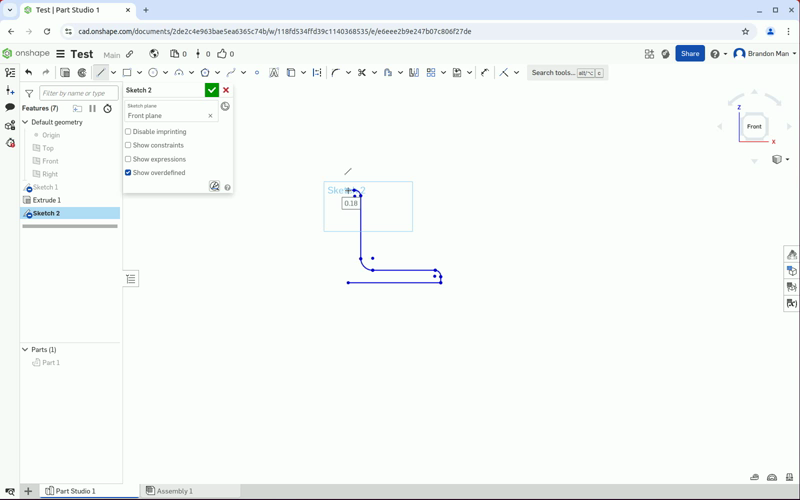
key_up(shift)
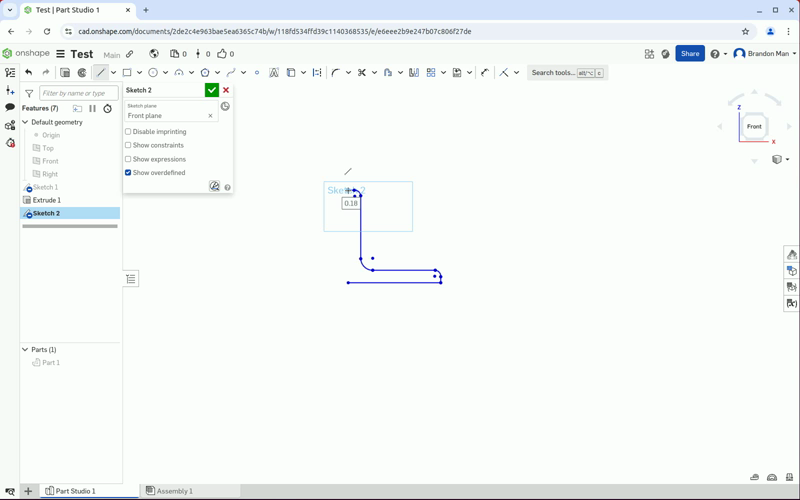
key_down(shift)
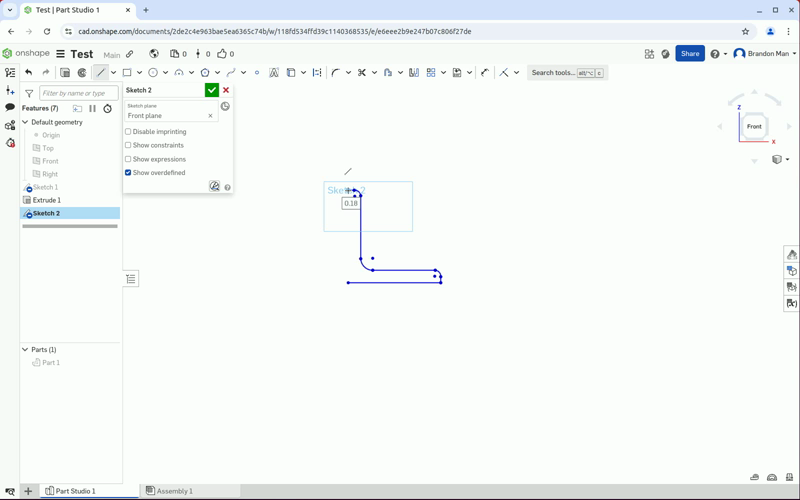
mouse_move(348, 282)
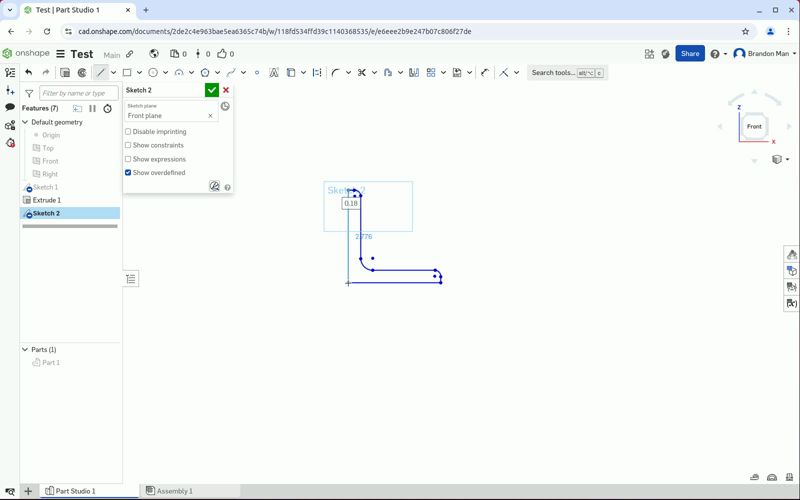
key_up(shift)
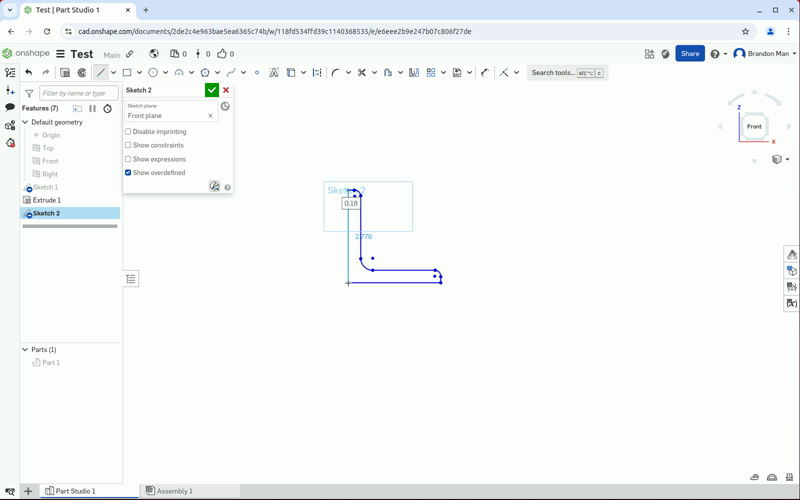
click(348, 282)
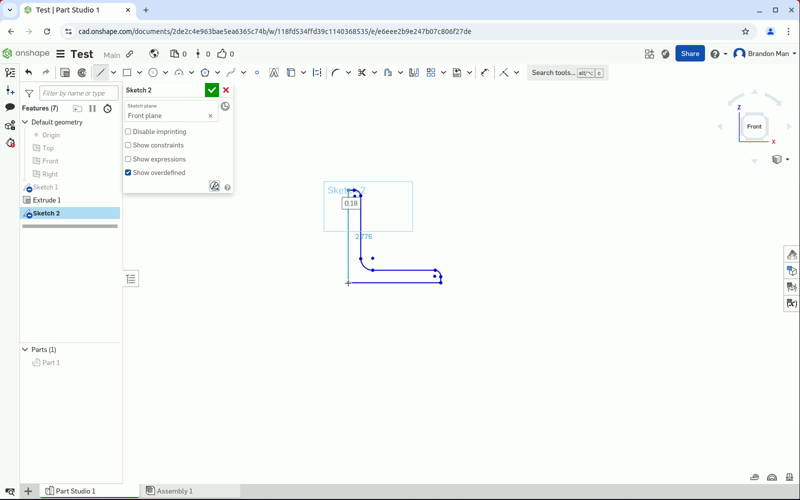
key(esc)
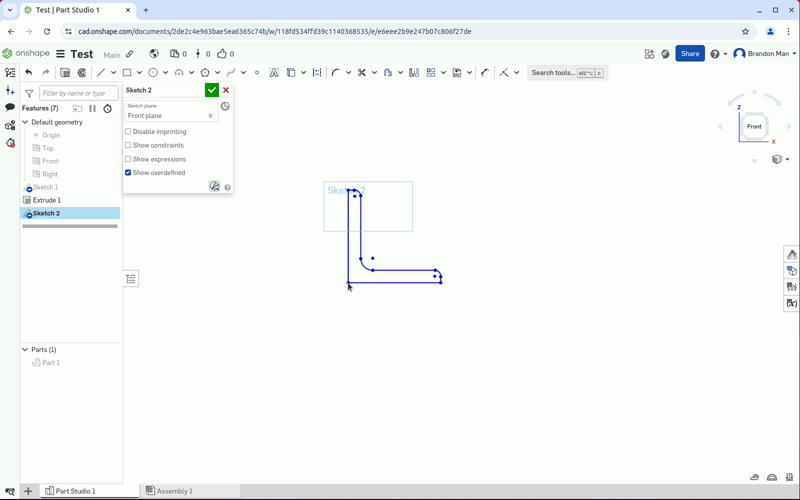
mouse_move(351, 233)
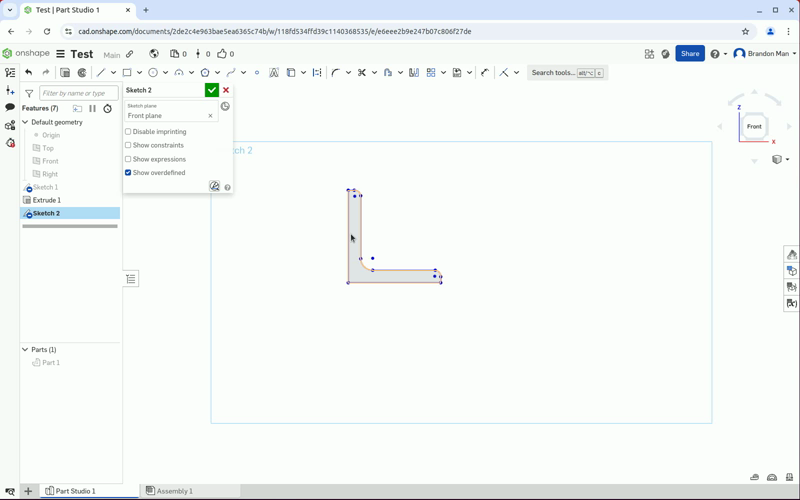
click(351, 233)
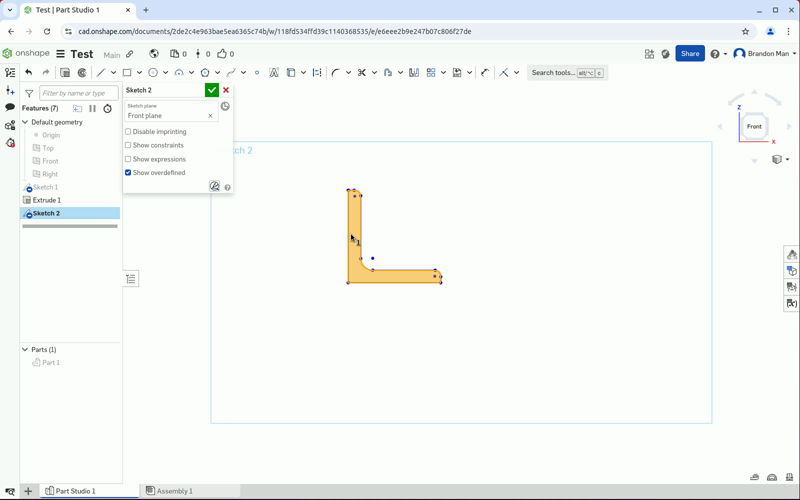
mouse_move(73, 352)
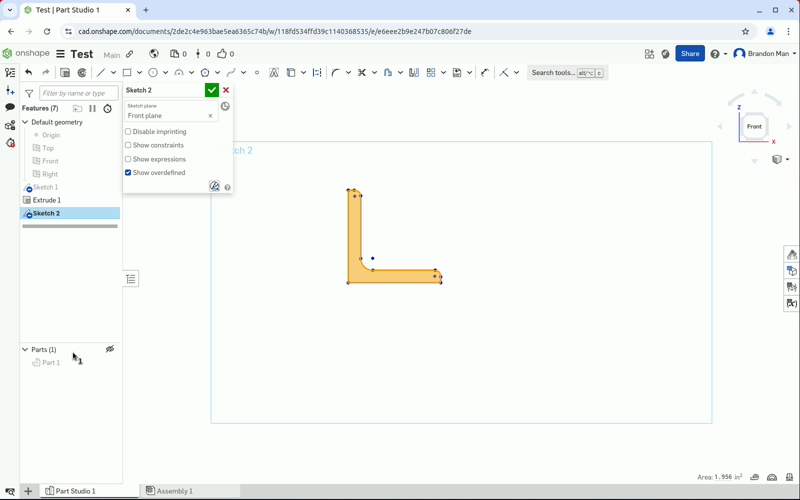
key(shift+y)
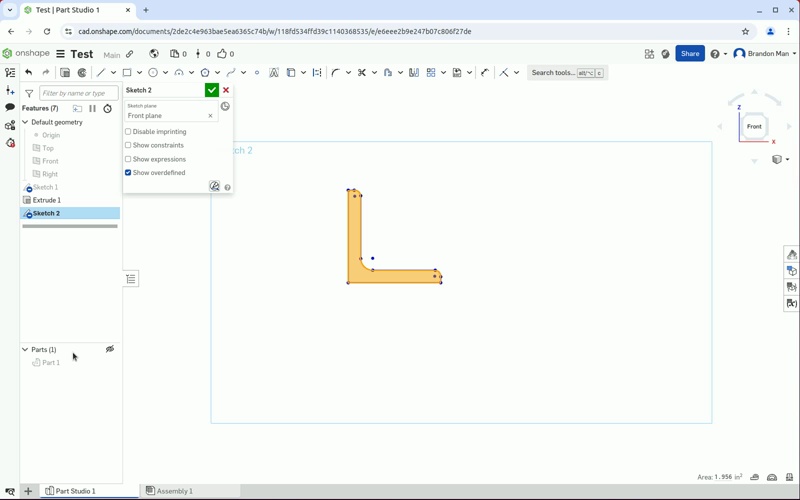
key(shift+e)
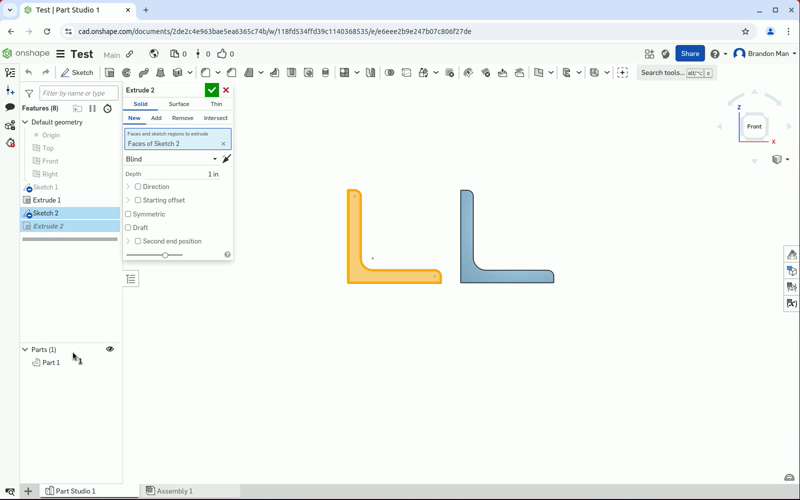
mouse_move(143, 106)
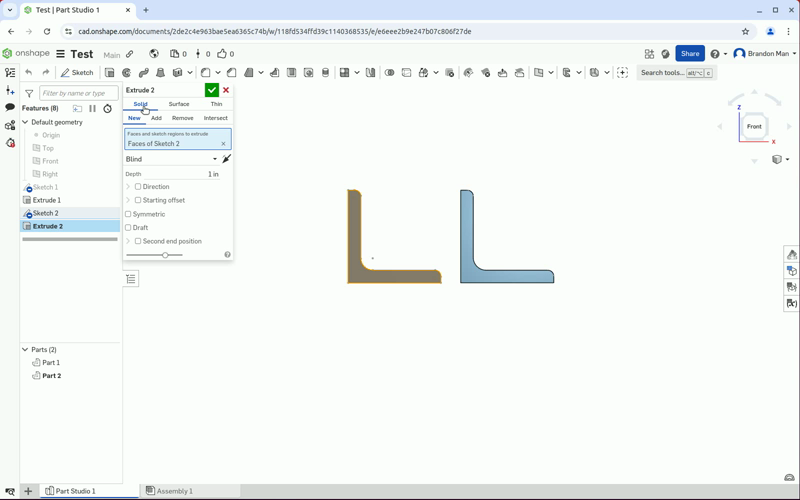
click(143, 106)
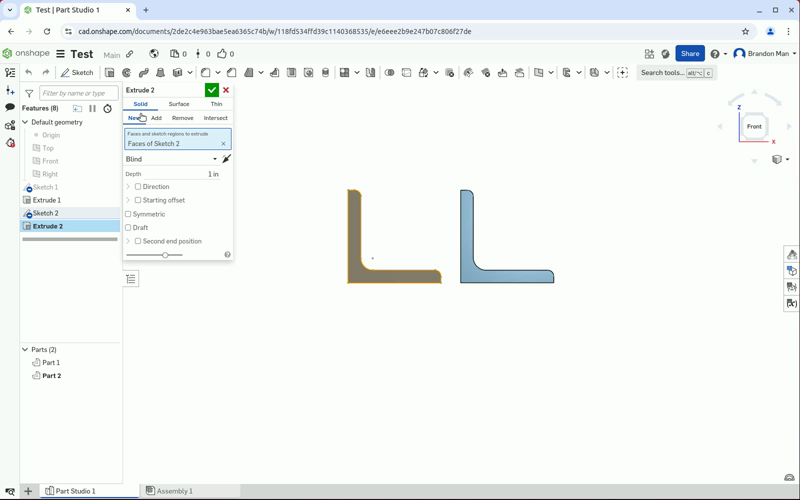
mouse_move(137, 120)
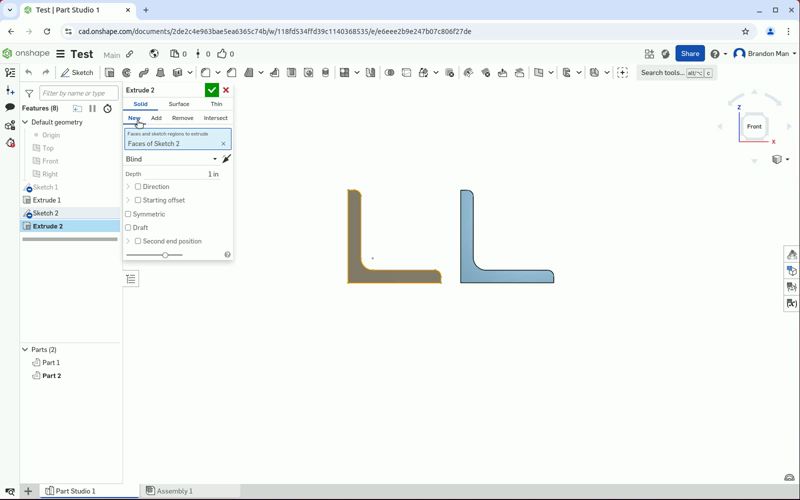
click(137, 120)
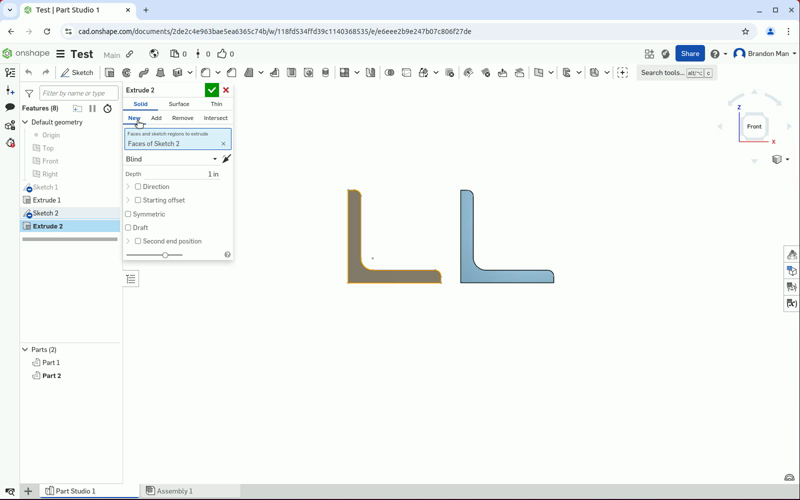
key(tab, 4)
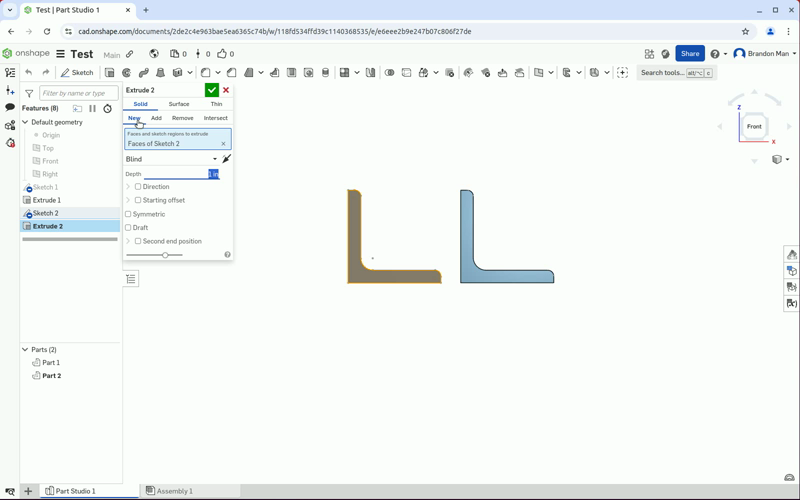
text(-1.864)
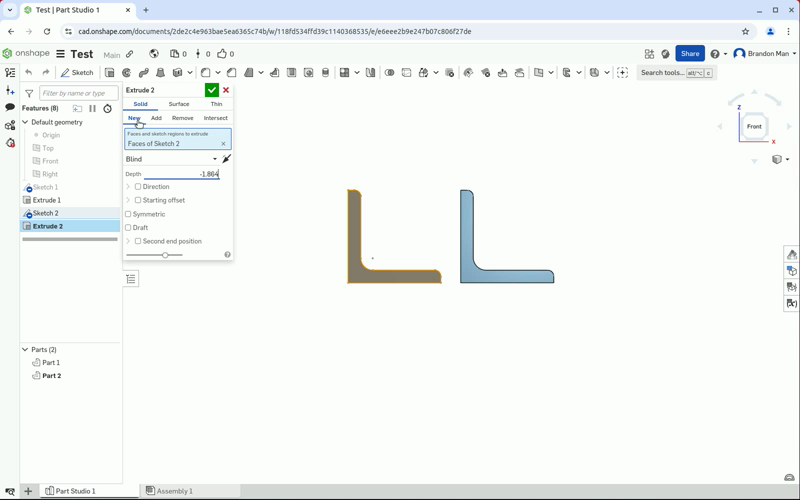
key(enter)
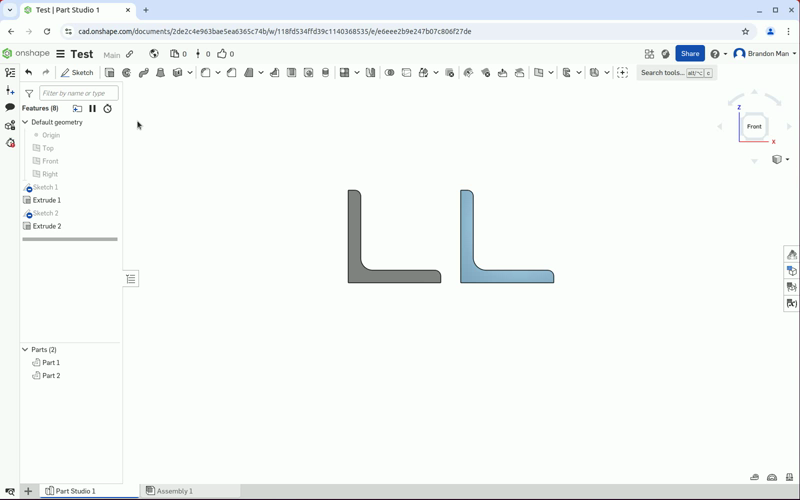
key(shift+h)
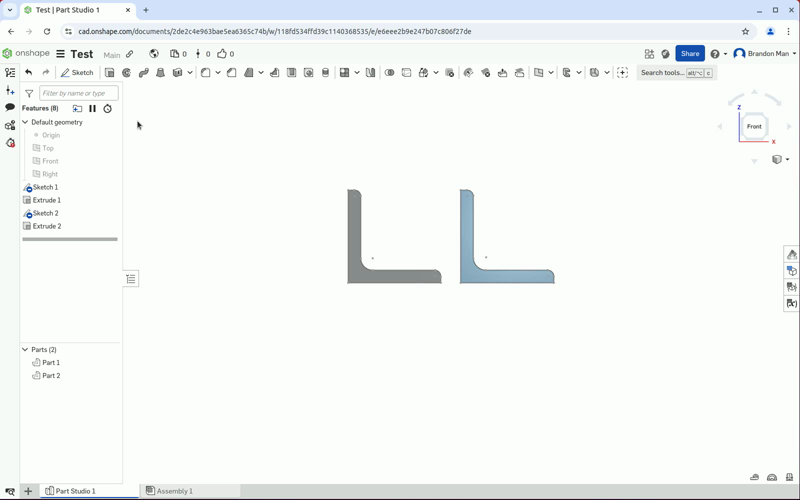
key(shift+h)
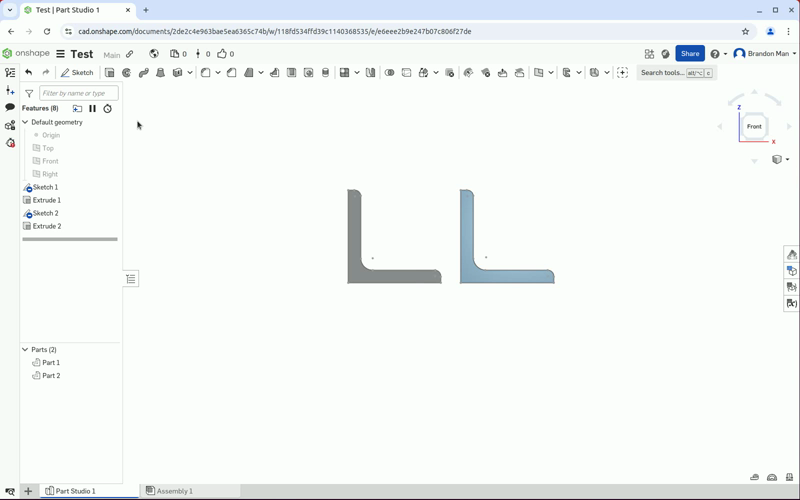
key(shift+7)
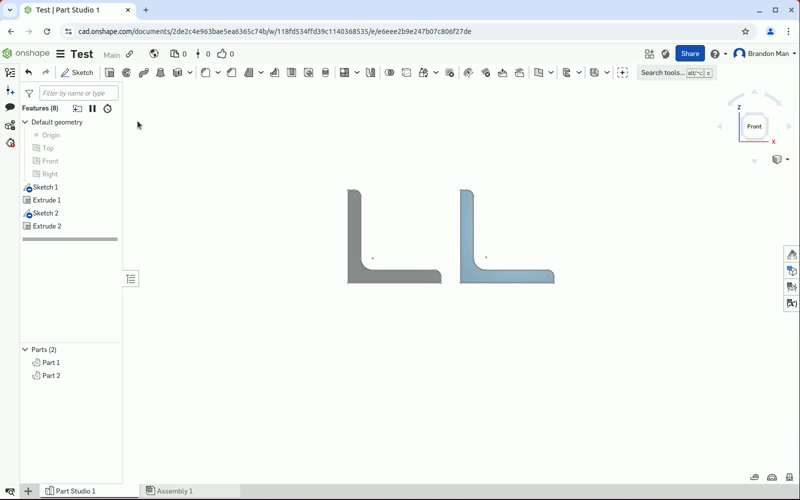
key(left, 2)
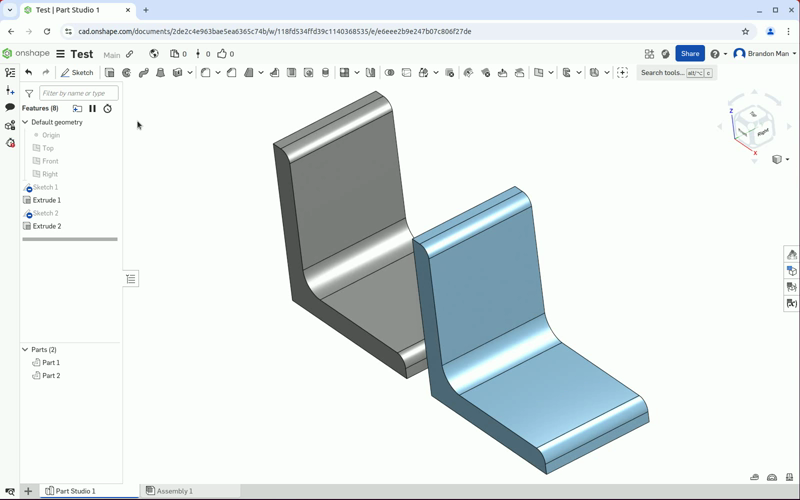
key(down, 2)
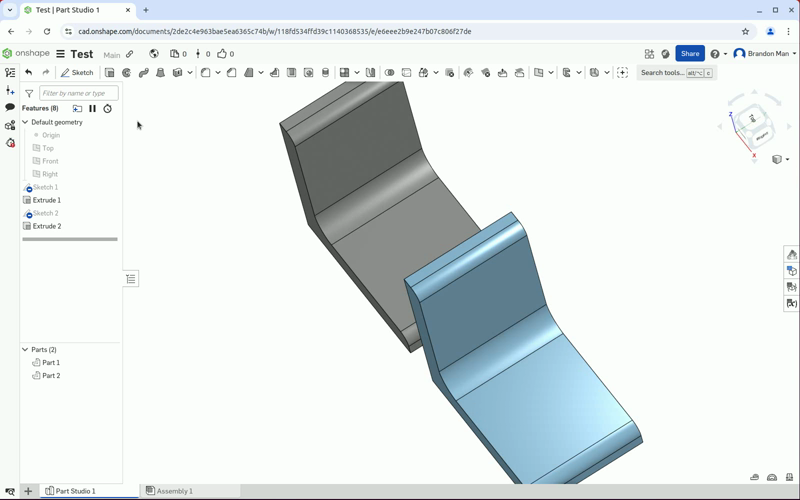
key(up, 2)
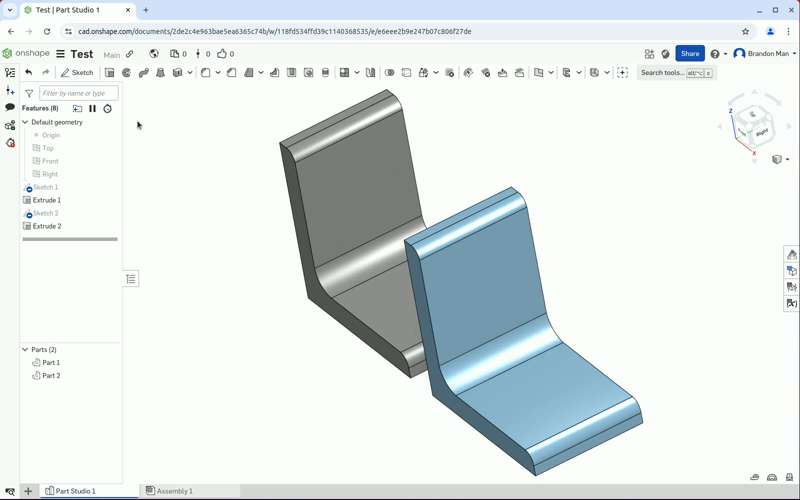
key(right, 2)
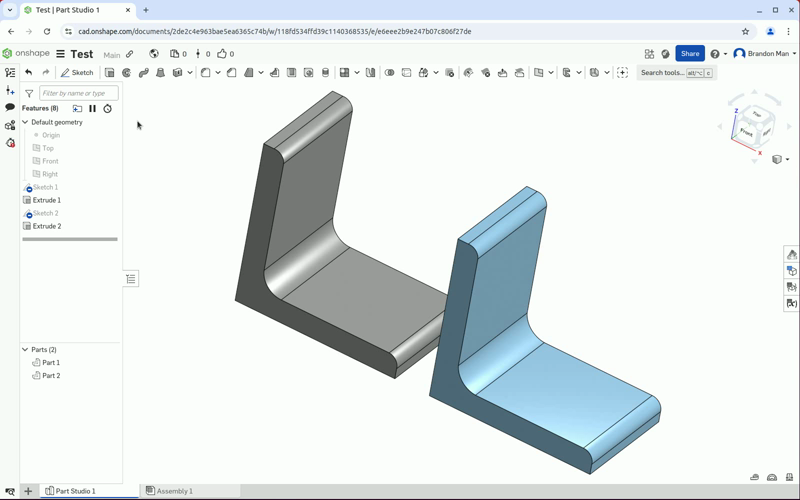
mouse_move(73, 189)
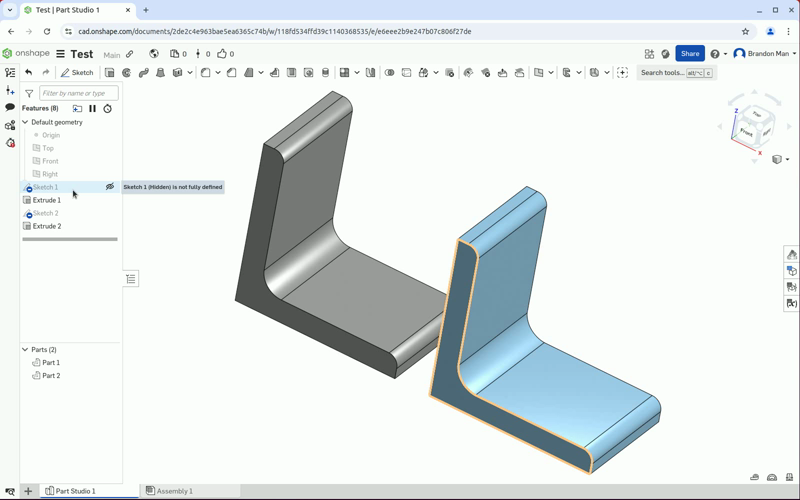
click(73, 189)